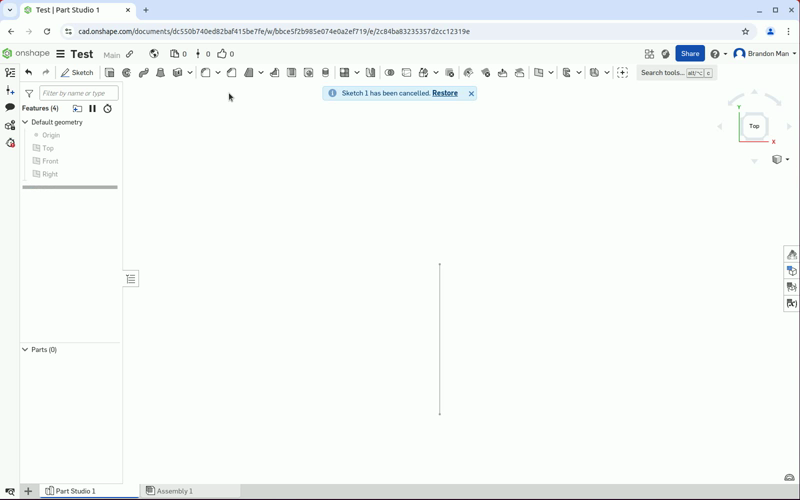
key(shift+h)
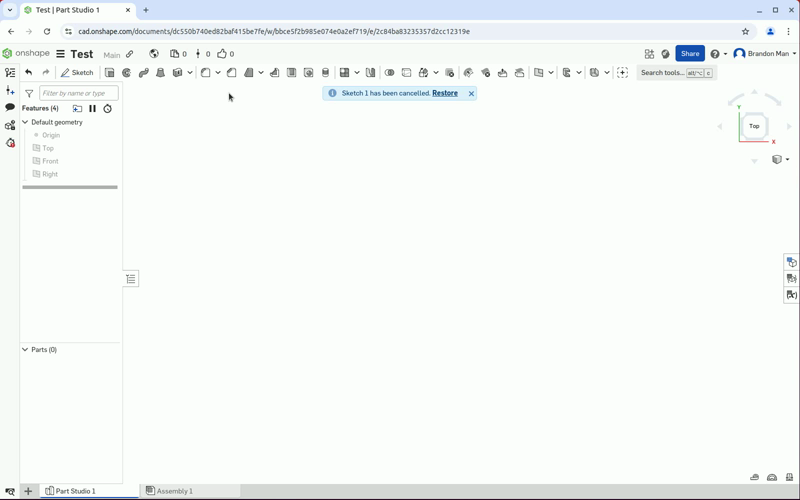
mouse_move(73, 352)
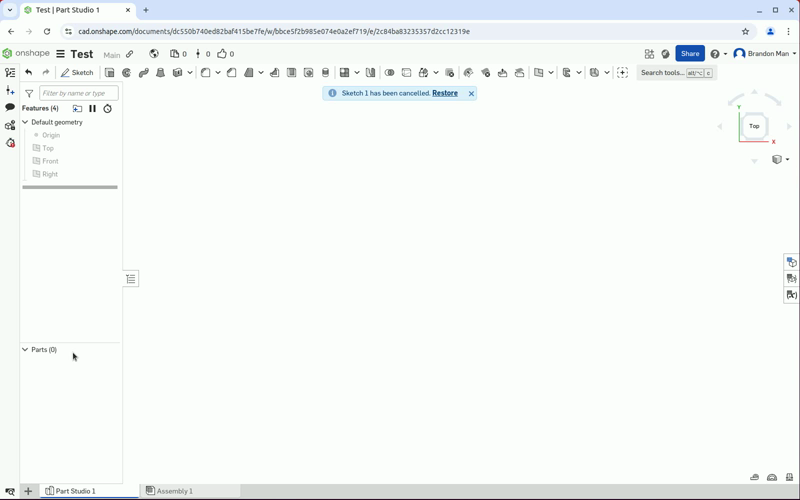
key(y)
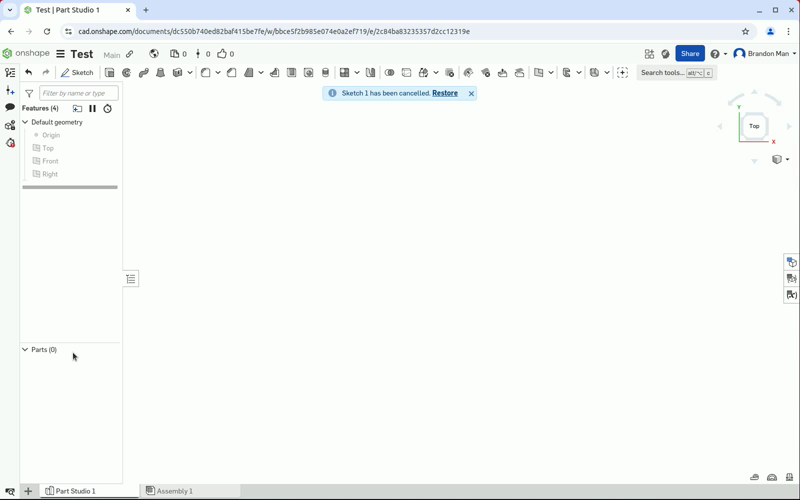
key(shift+p)
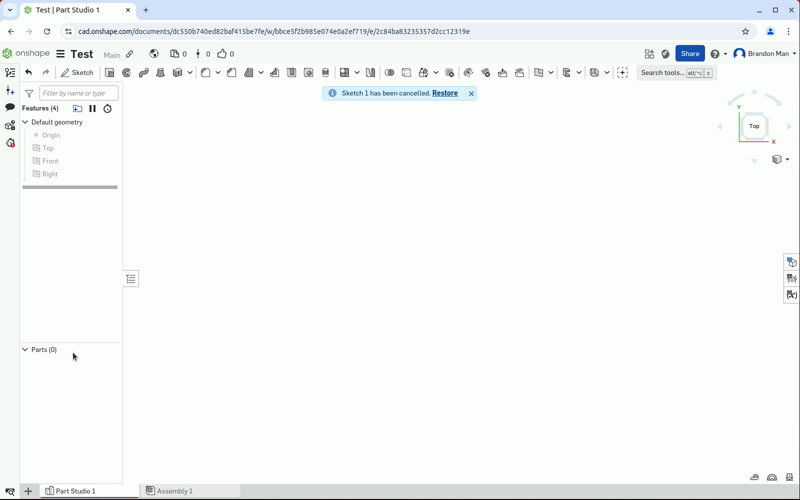
key(space)
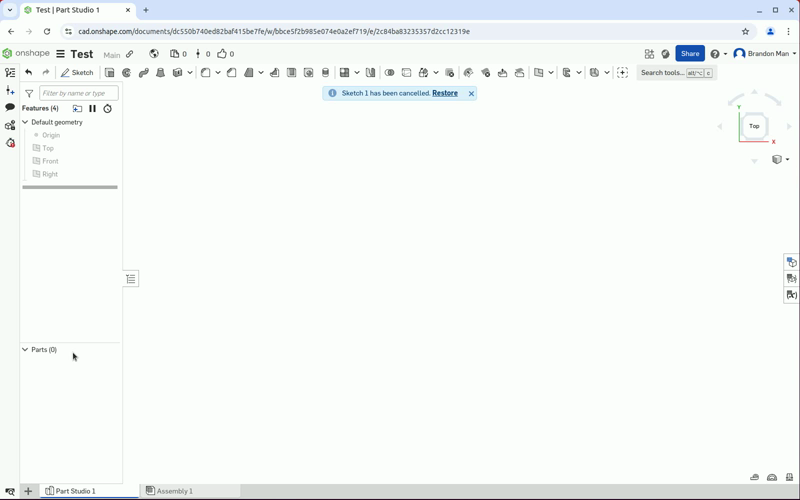
key_down(shift)
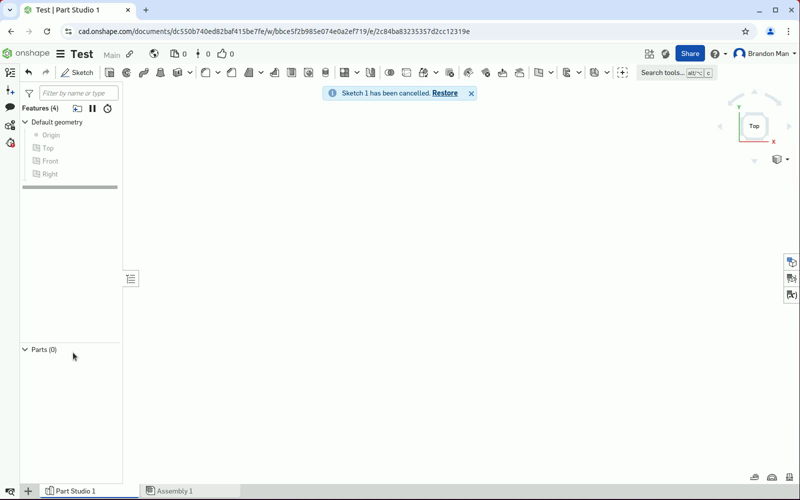
key(up)
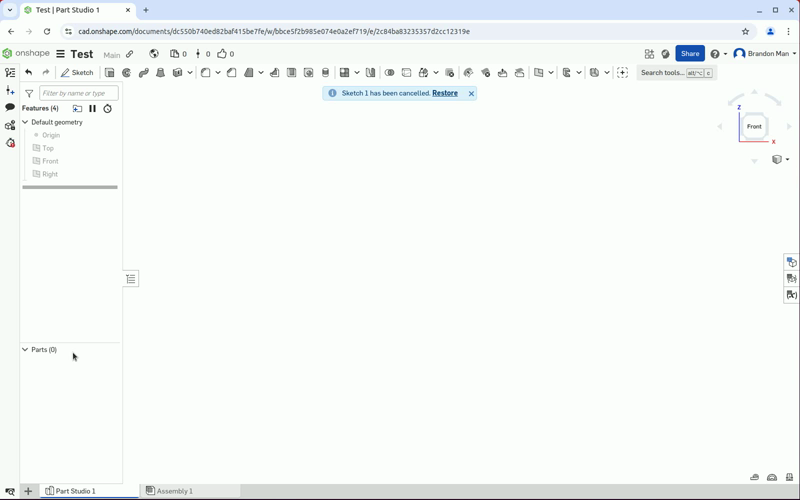
key_up(shift)
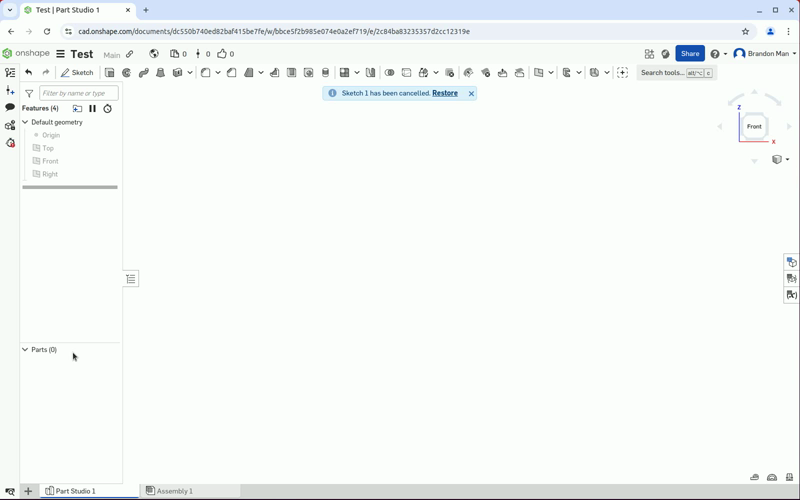
mouse_move(73, 352)
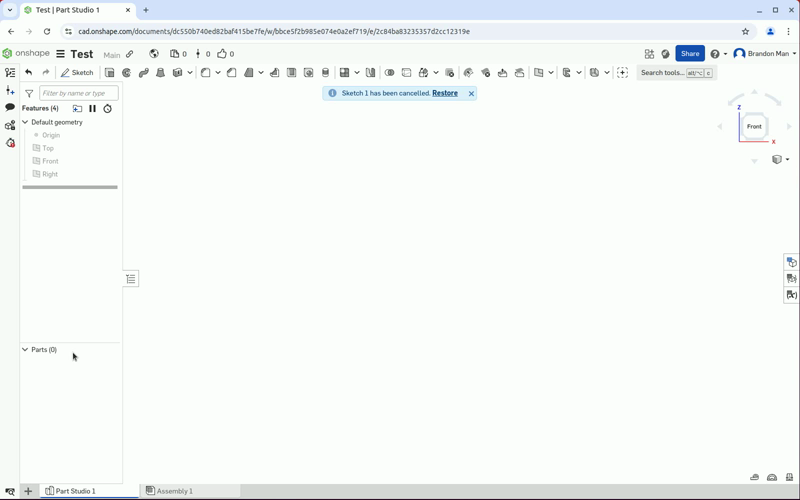
key(shift+y)
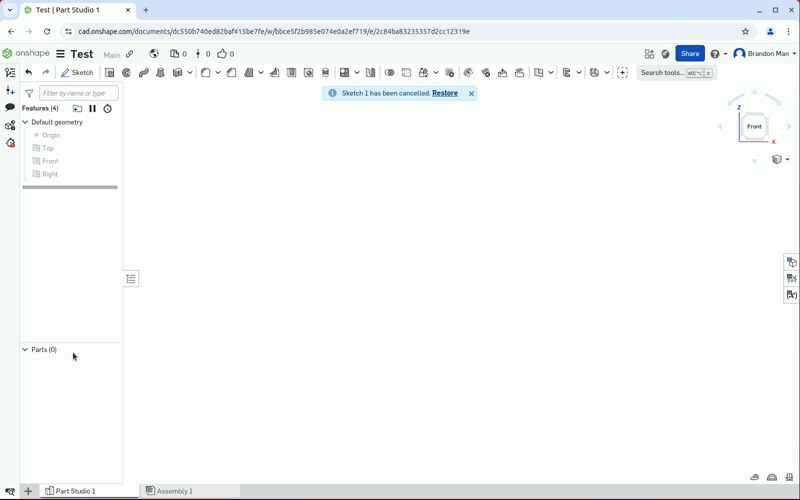
key(shift+s)
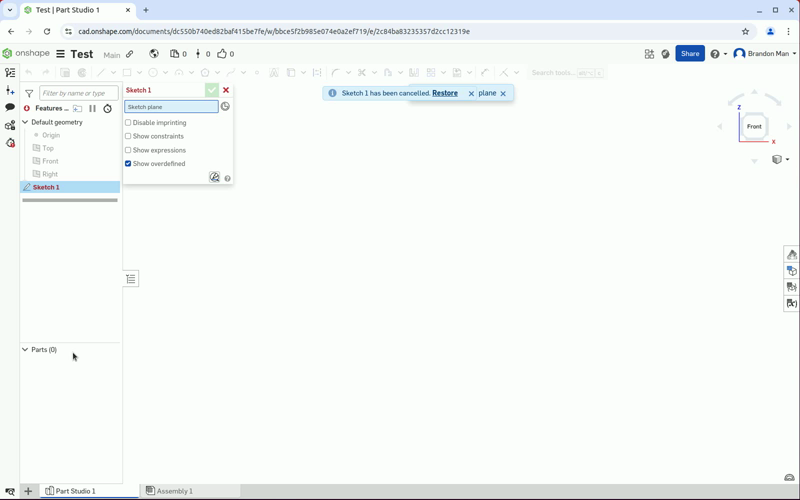
mouse_move(73, 163)
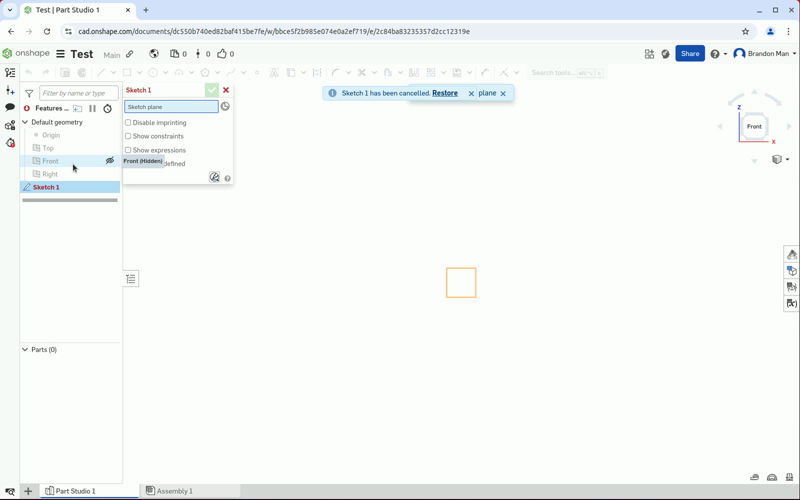
click(73, 163)
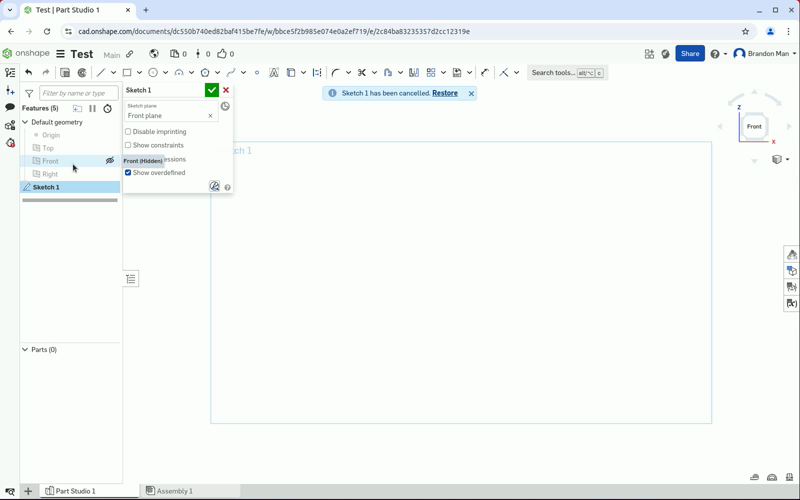
mouse_move(73, 352)
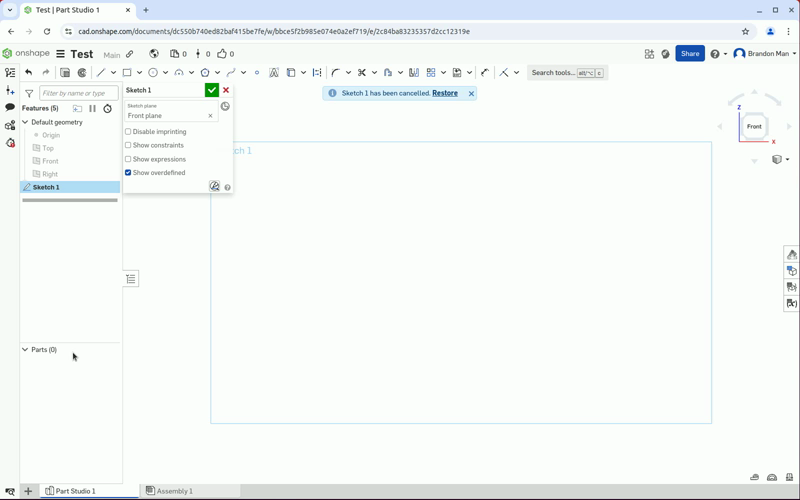
key(y)
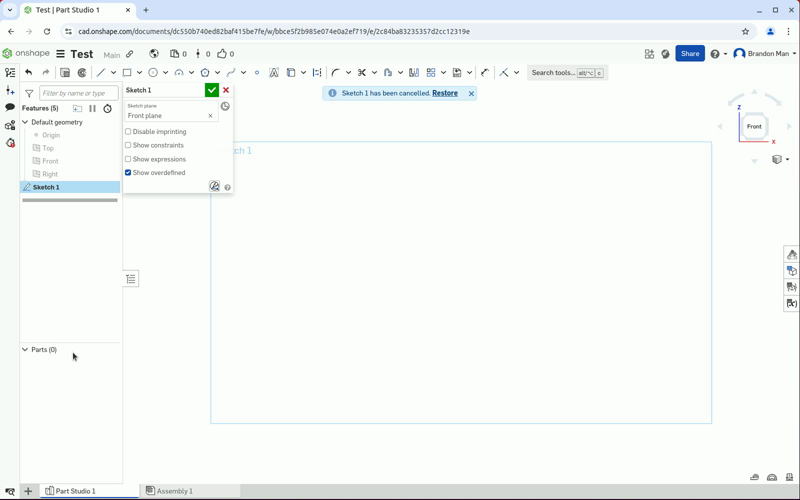
key(a)
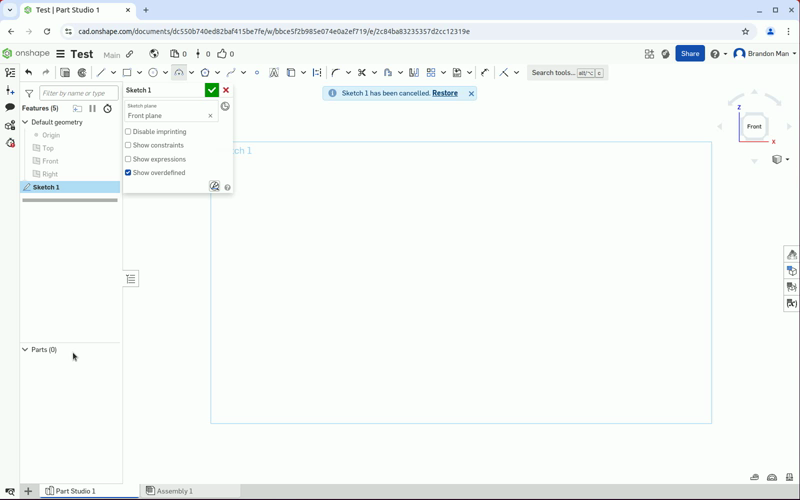
key_down(shift)
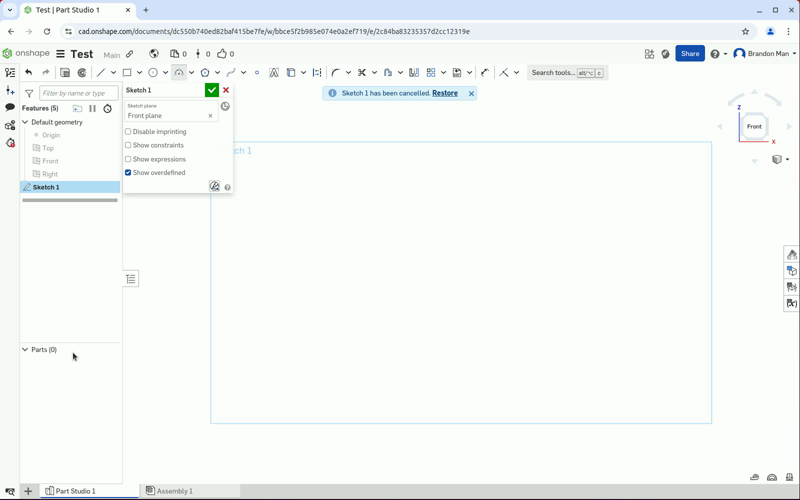
mouse_move(416, 316)
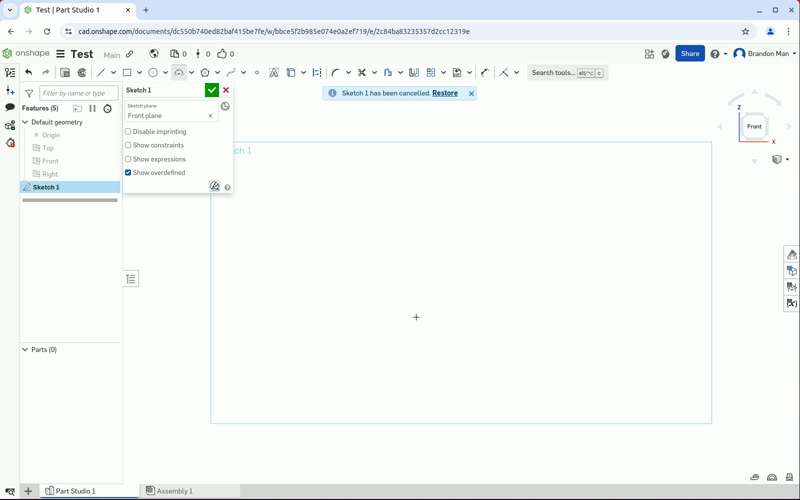
click(416, 316)
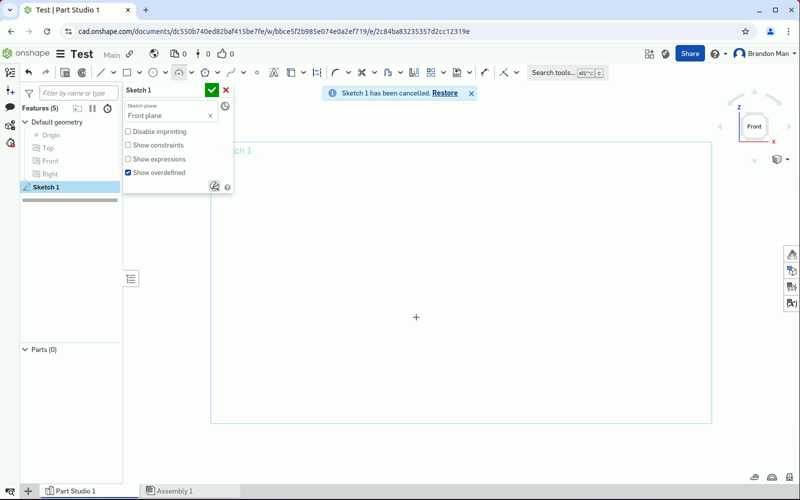
key_up(shift)
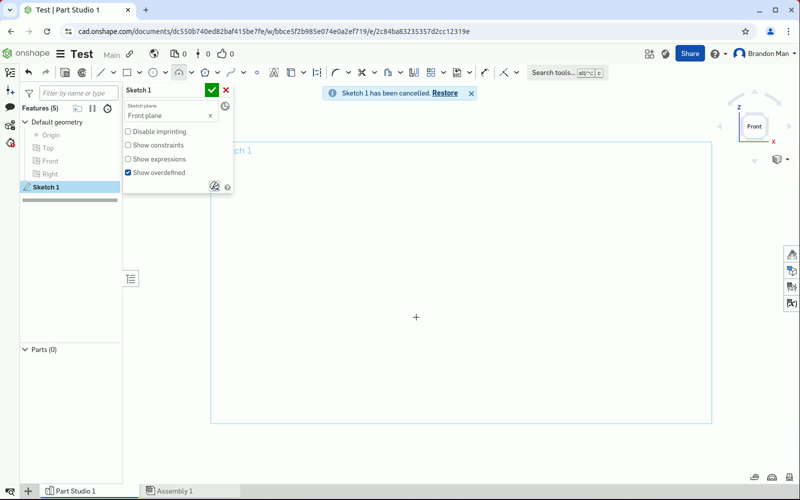
key_down(shift)
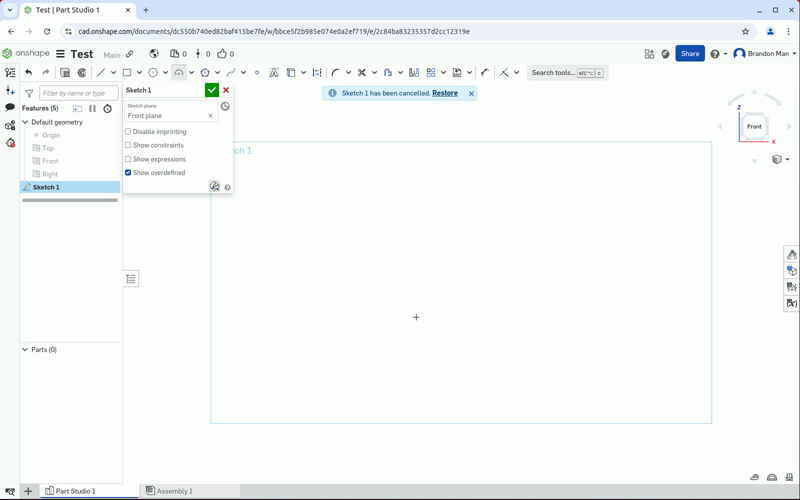
mouse_move(460, 361)
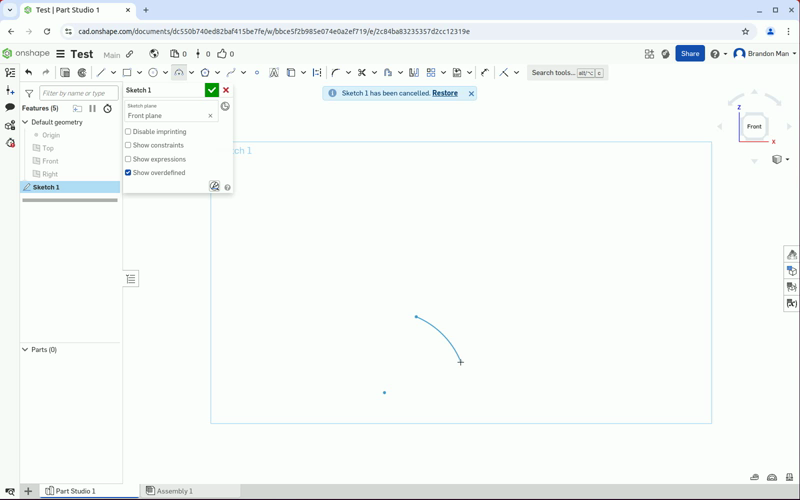
click(460, 361)
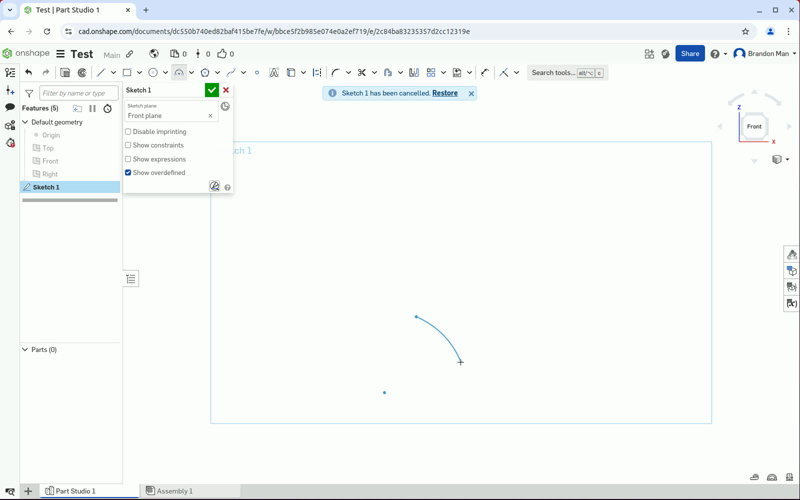
mouse_move(429, 348)
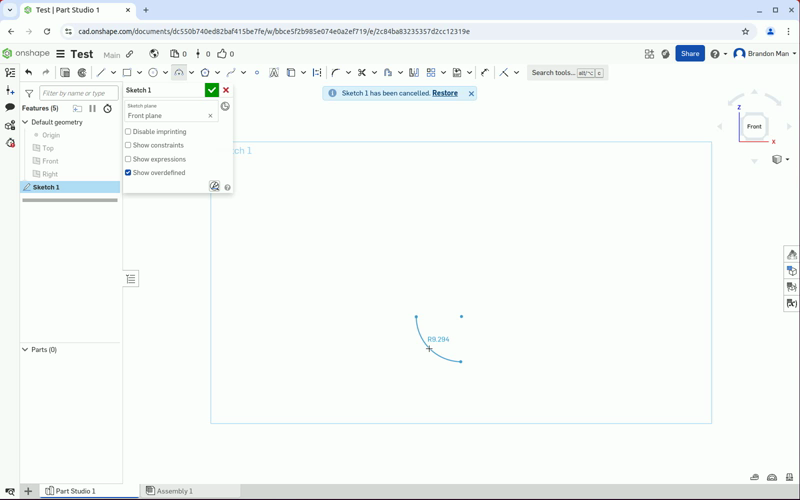
click(429, 348)
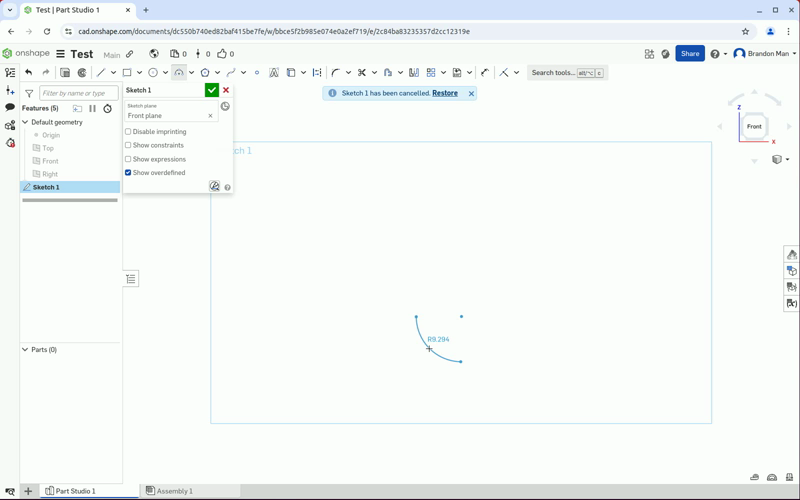
key_up(shift)
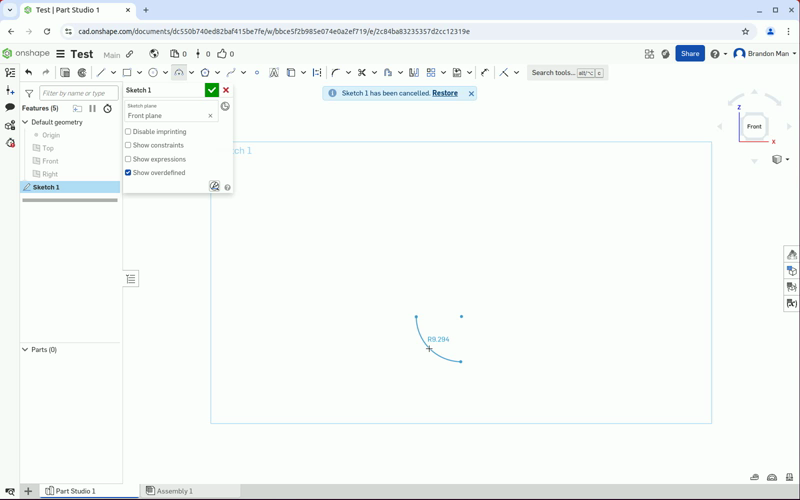
key(esc)
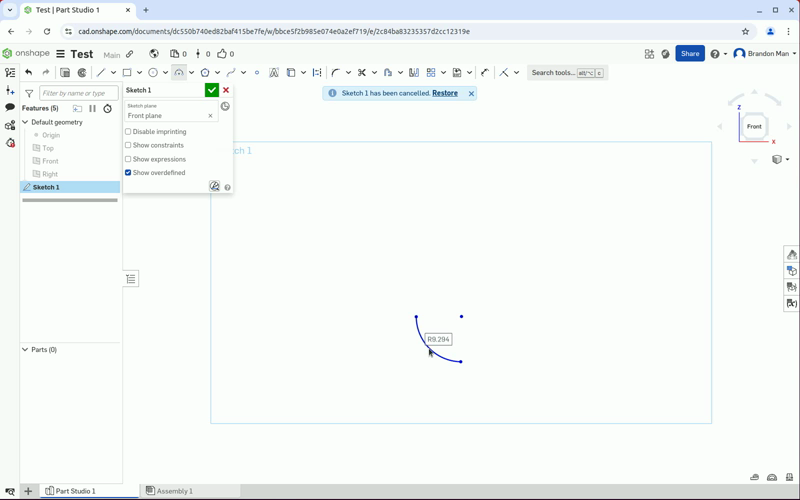
key(l)
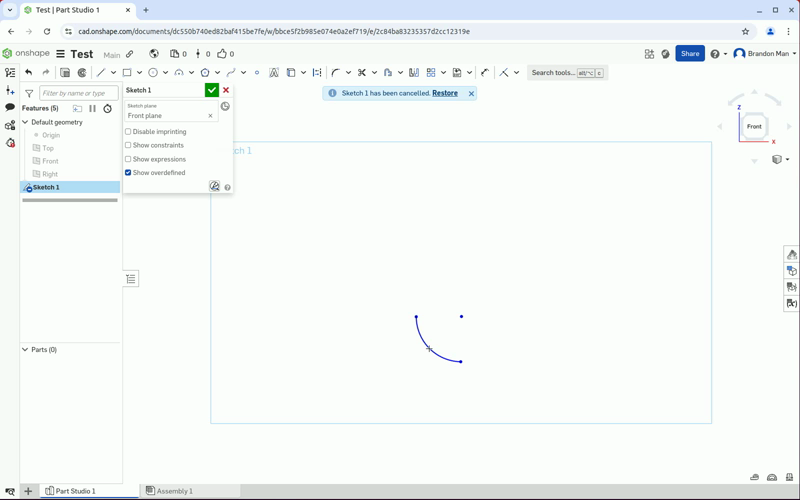
mouse_move(460, 361)
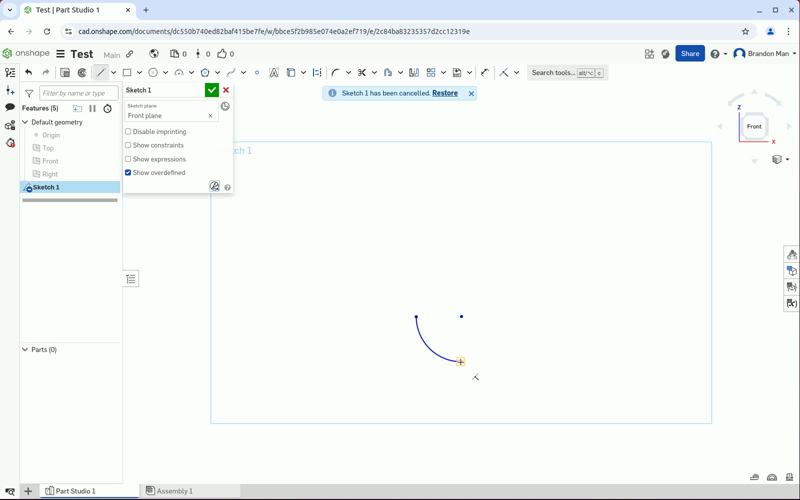
click(460, 361)
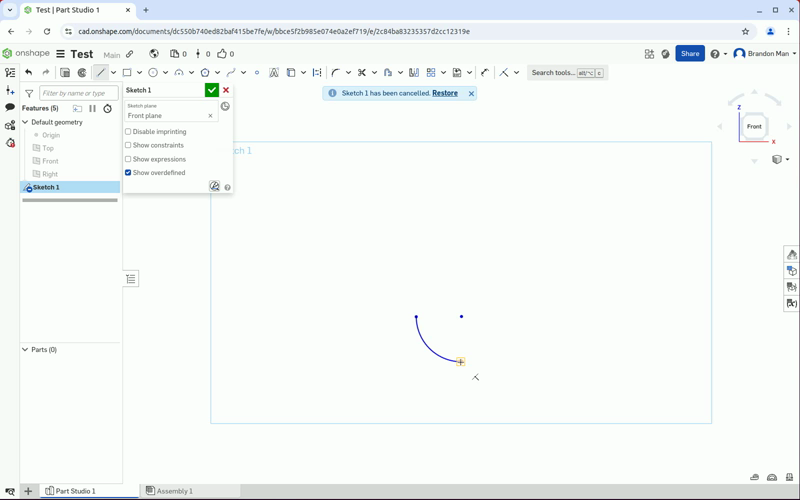
key_down(shift)
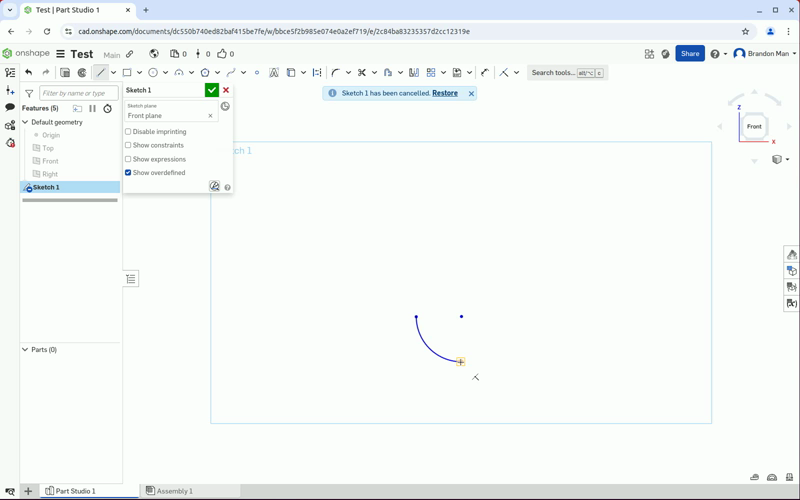
mouse_move(528, 361)
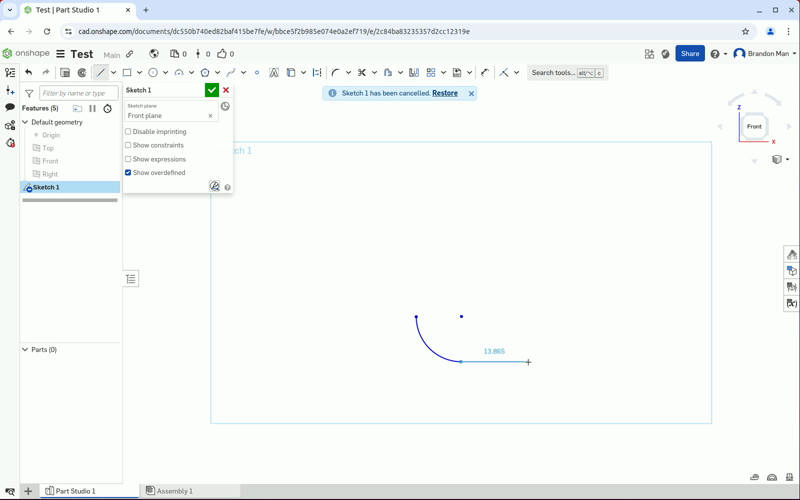
click(528, 361)
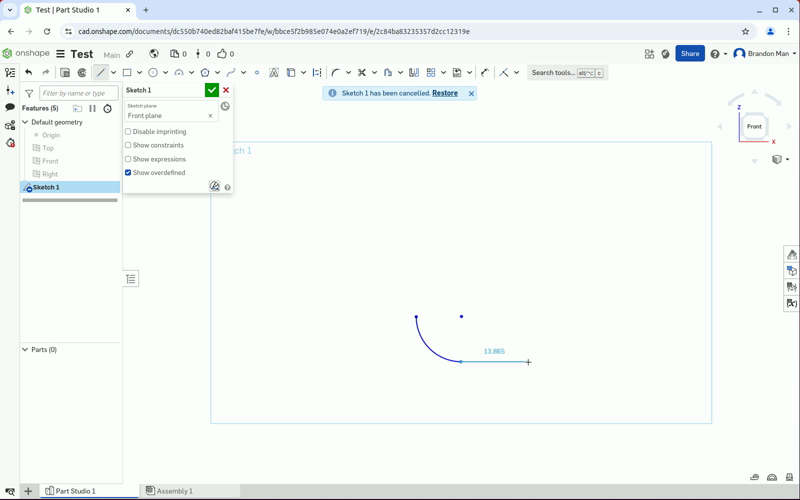
key_up(shift)
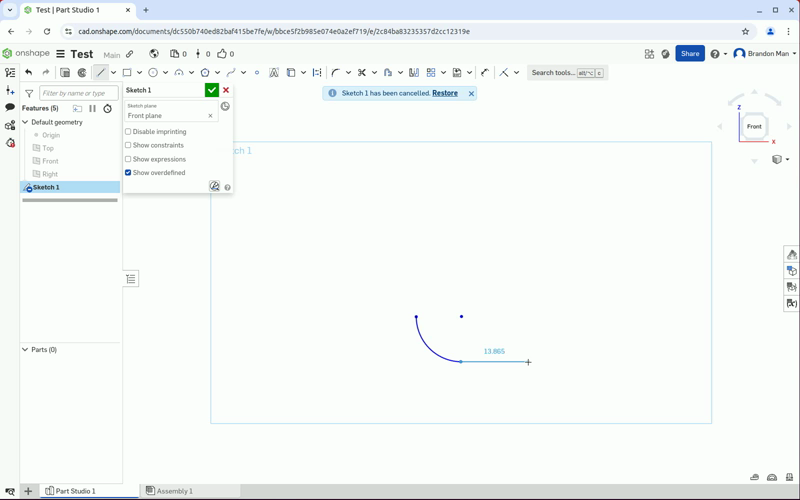
key(esc)
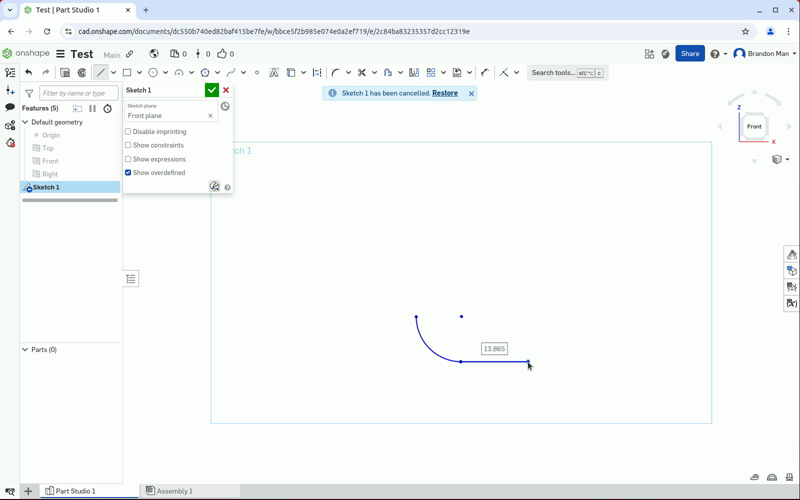
key(a)
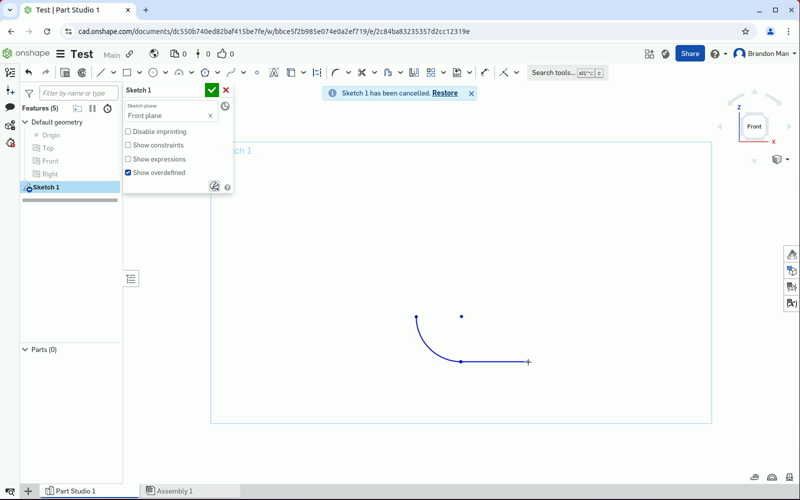
mouse_move(528, 361)
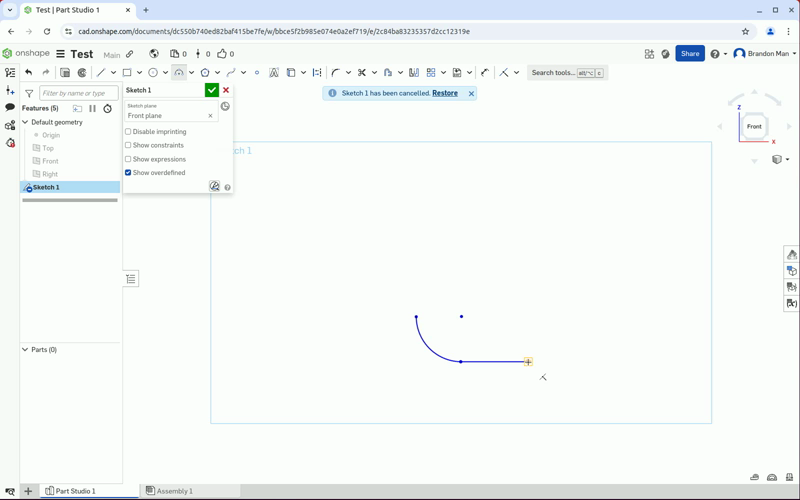
click(528, 361)
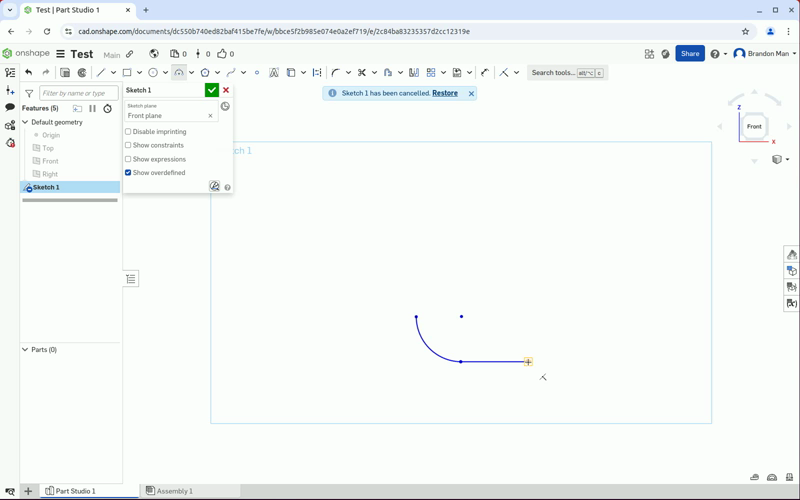
key_down(shift)
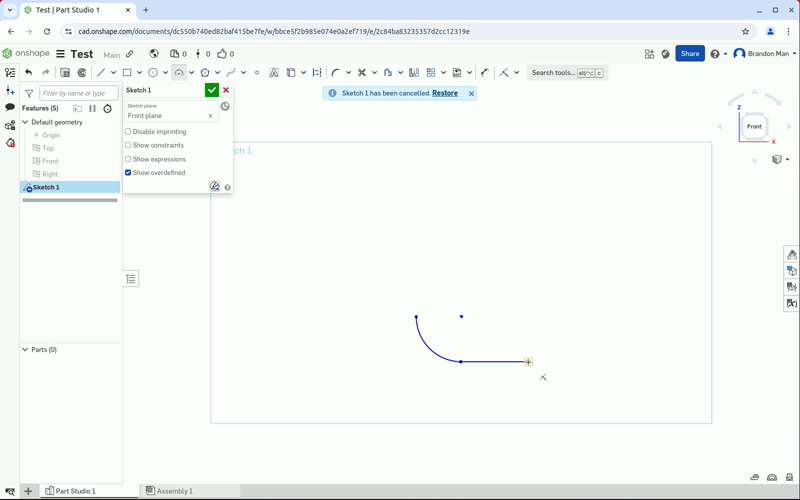
mouse_move(572, 317)
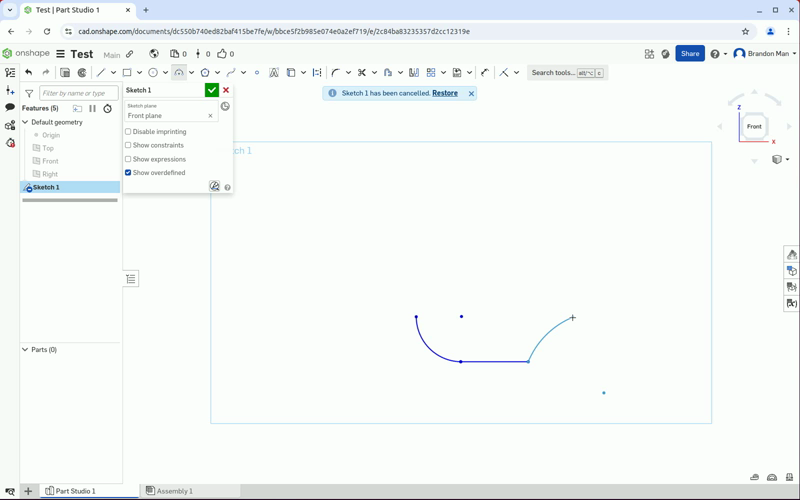
click(572, 317)
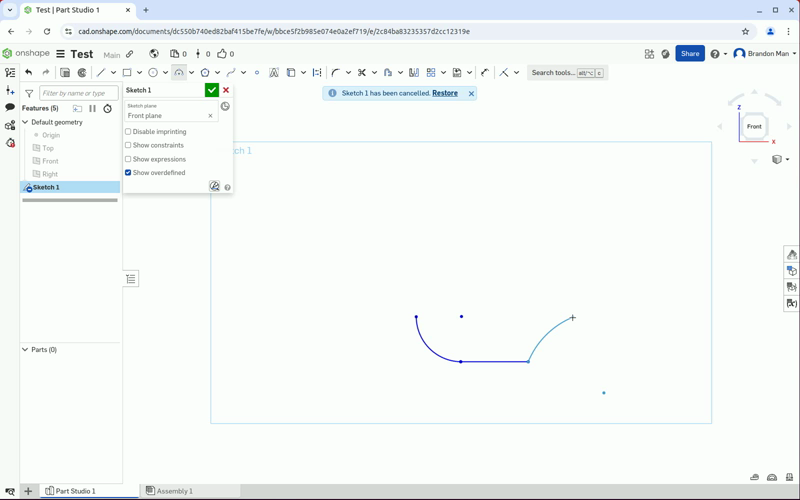
mouse_move(559, 348)
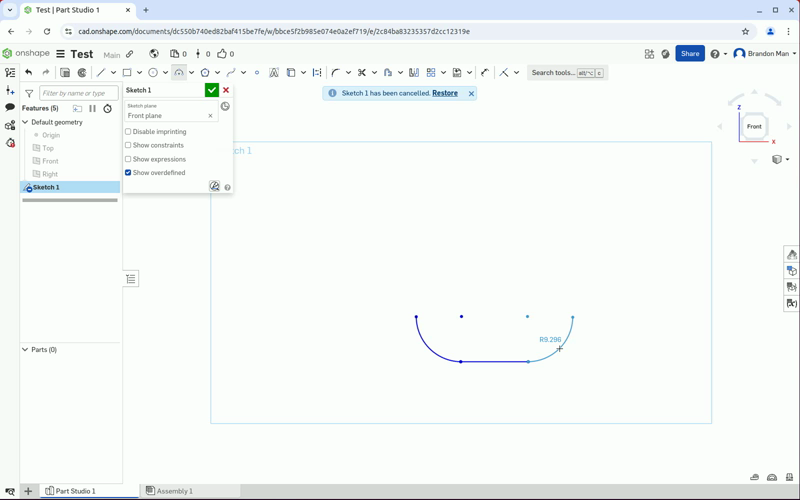
click(559, 348)
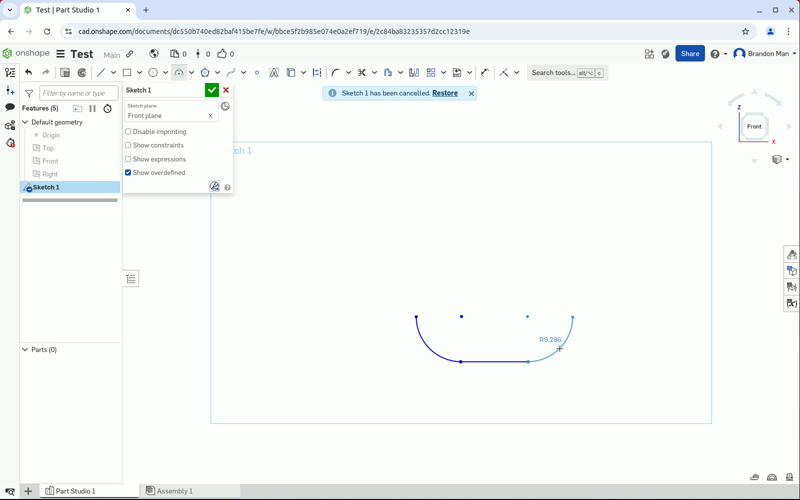
key_up(shift)
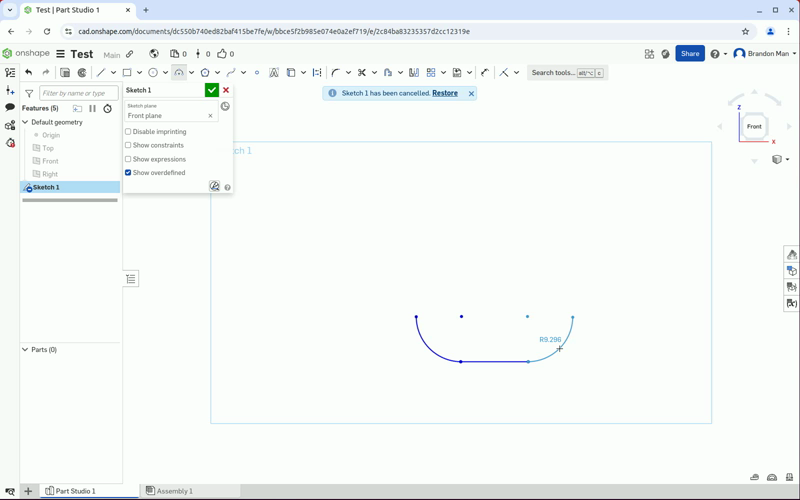
key(esc)
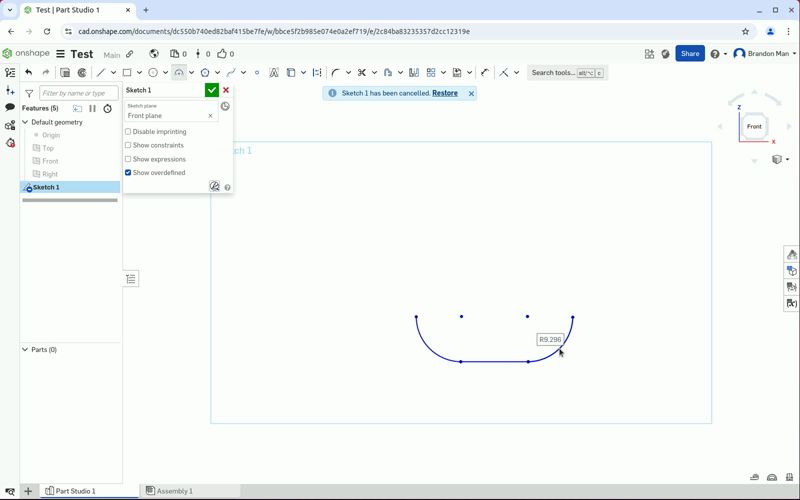
key(l)
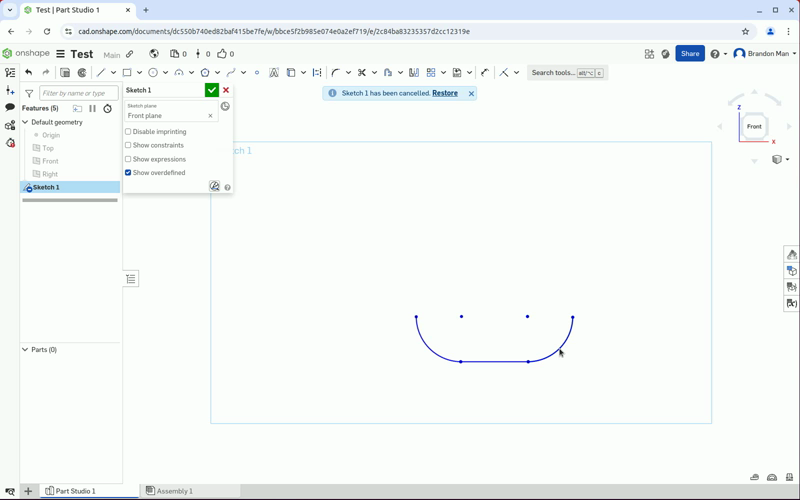
mouse_move(572, 317)
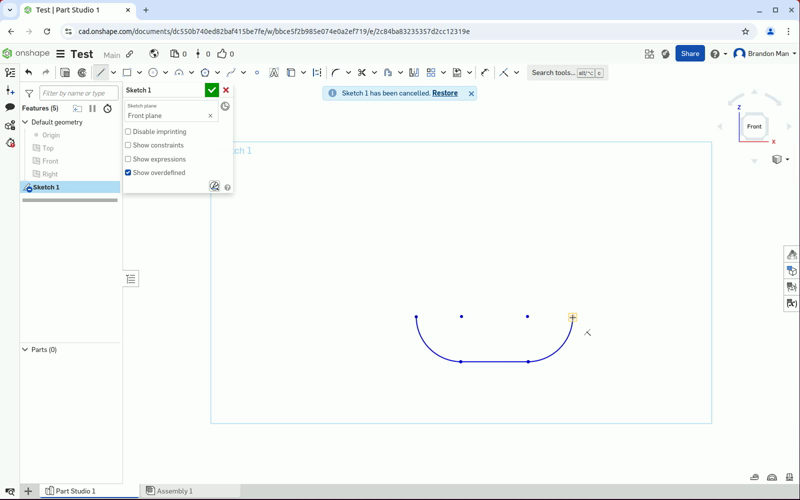
click(572, 317)
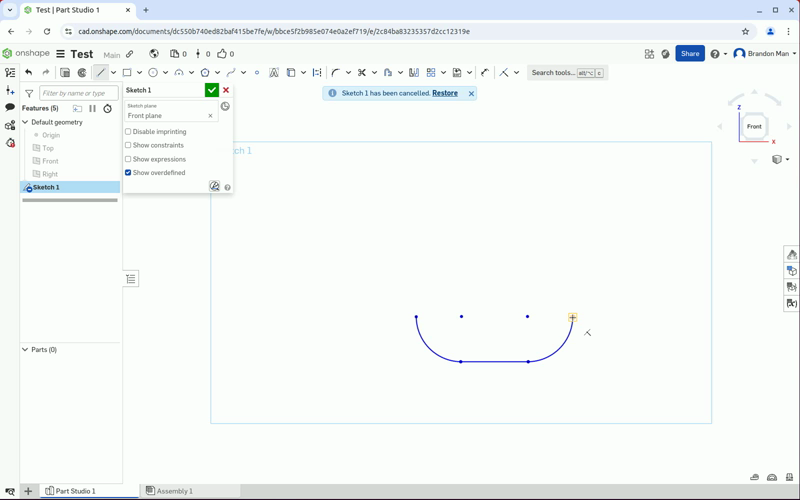
key_down(shift)
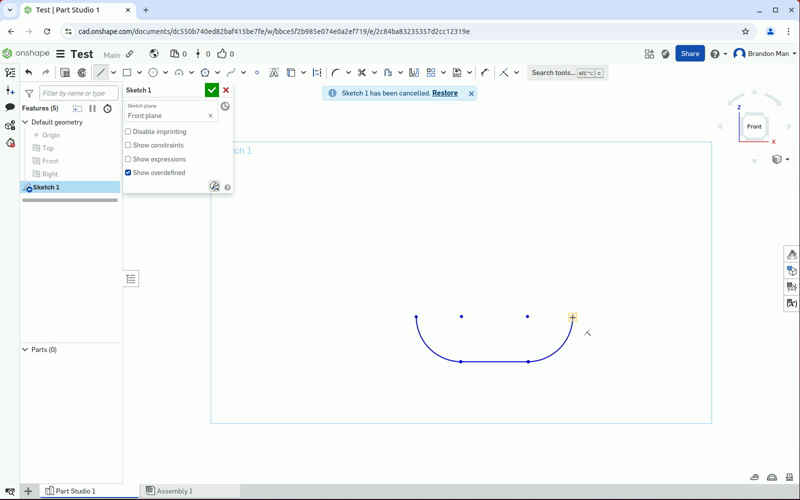
mouse_move(572, 249)
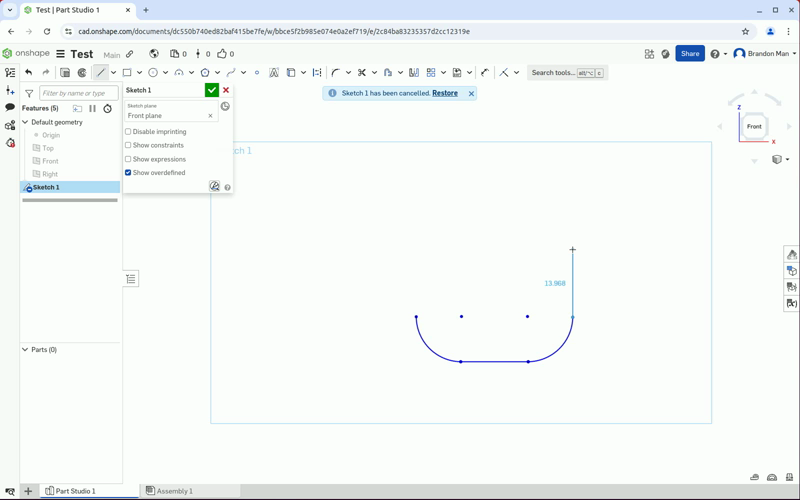
click(572, 249)
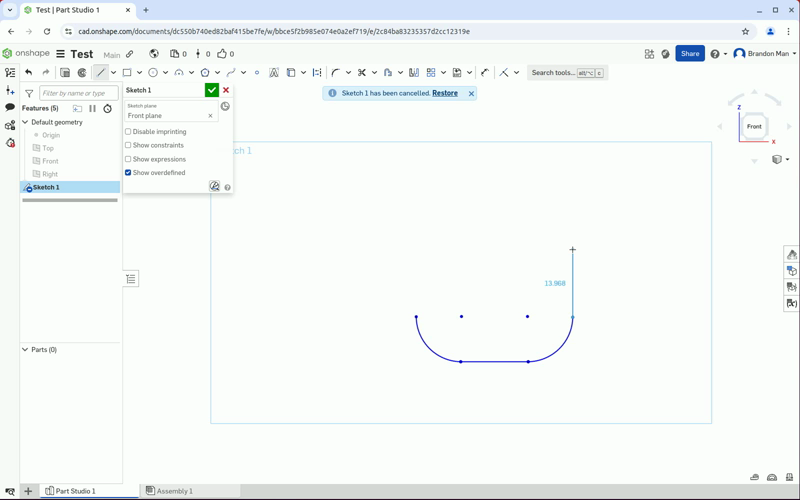
key_up(shift)
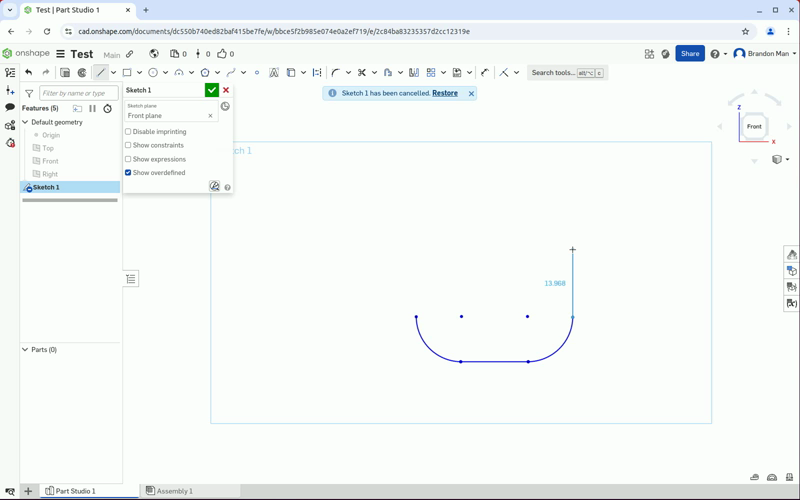
key(esc)
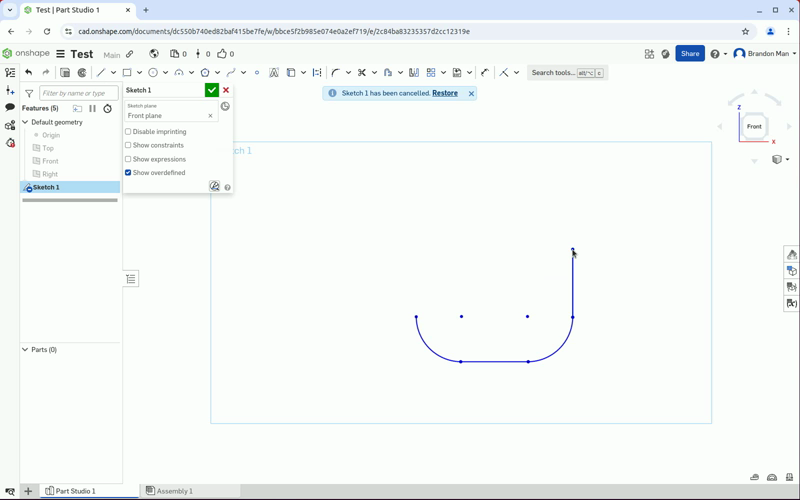
key(a)
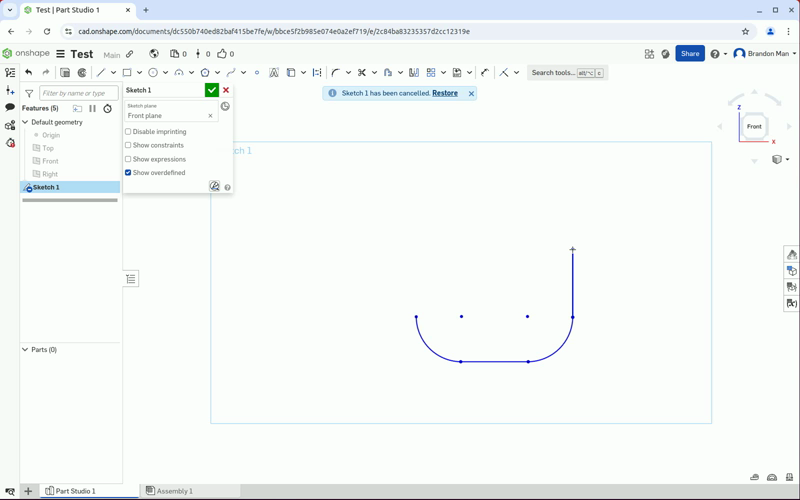
mouse_move(572, 249)
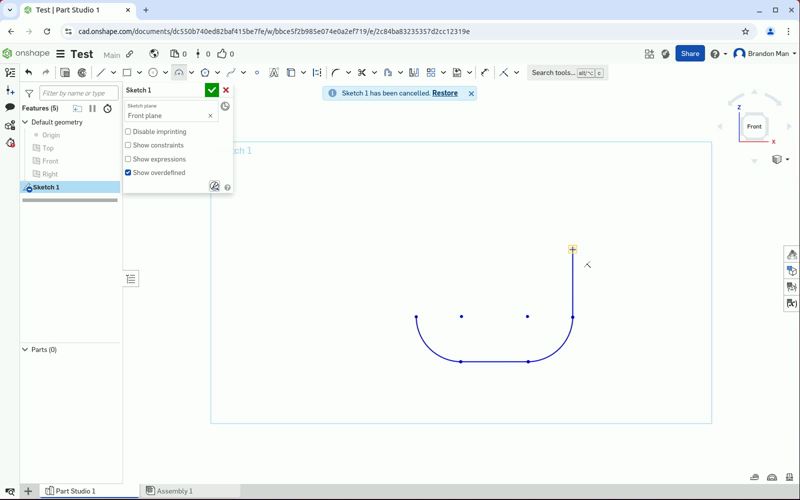
click(572, 249)
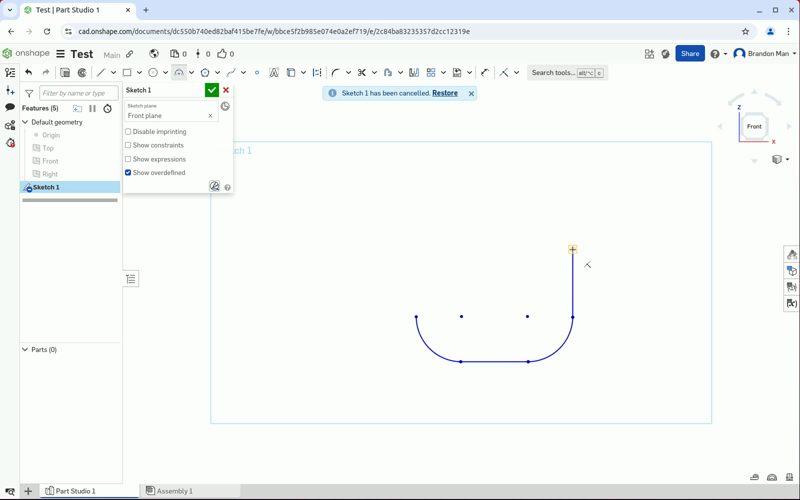
key_down(shift)
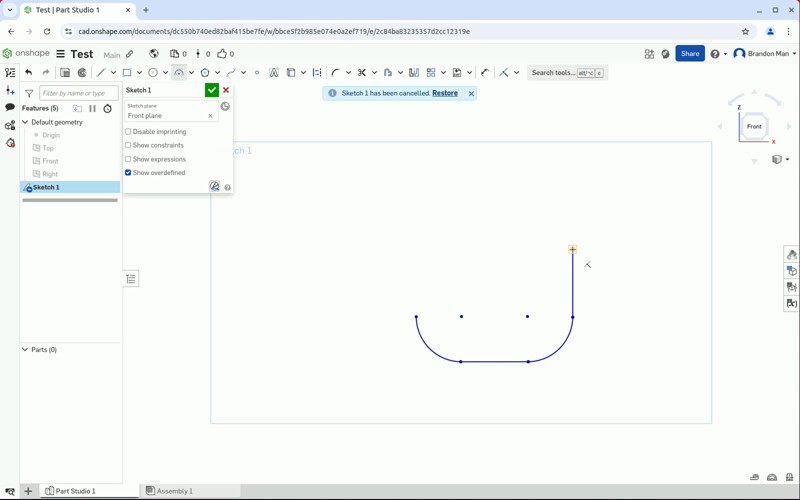
mouse_move(528, 204)
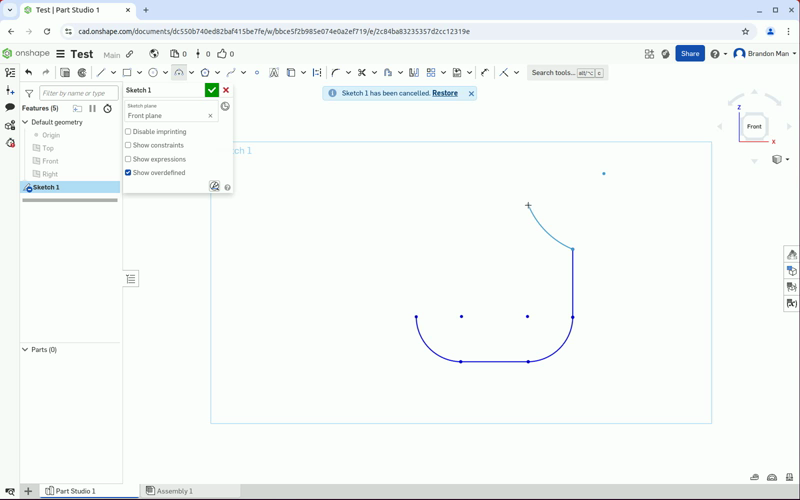
click(528, 204)
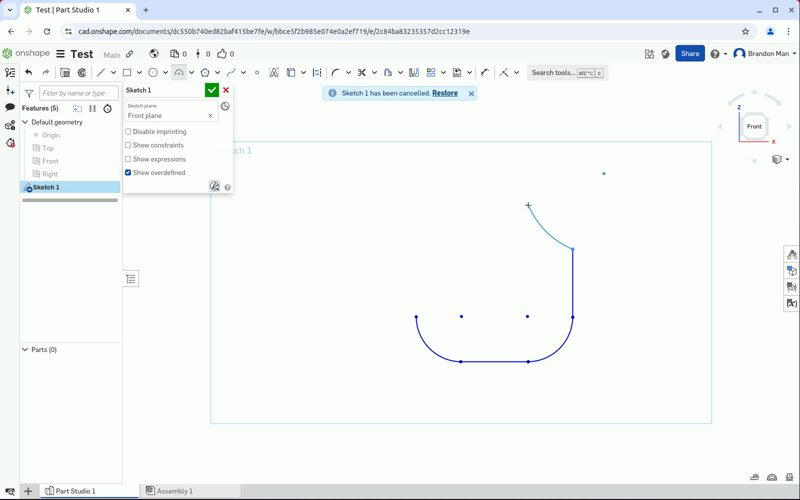
mouse_move(559, 217)
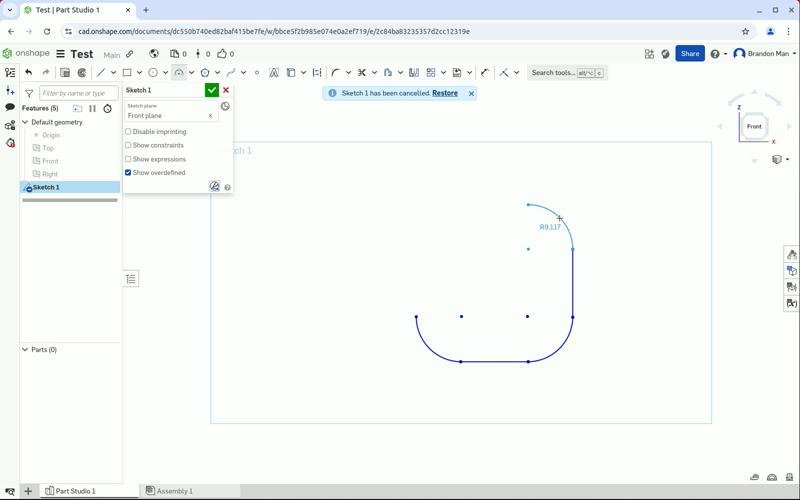
click(559, 217)
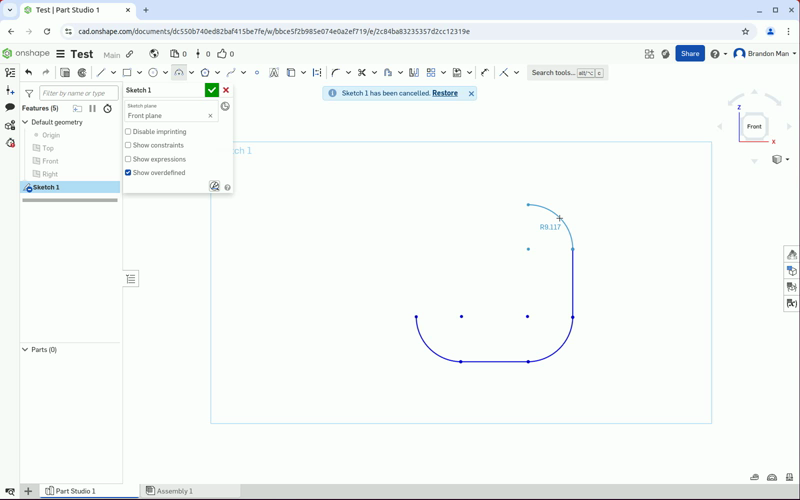
key_up(shift)
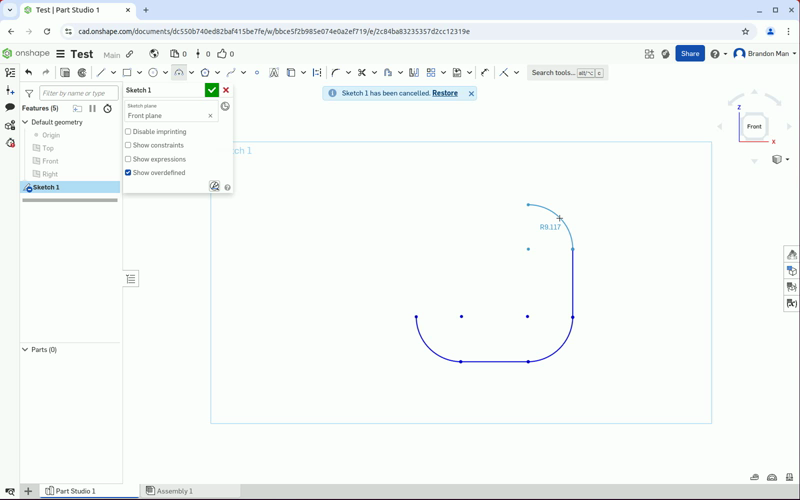
key(esc)
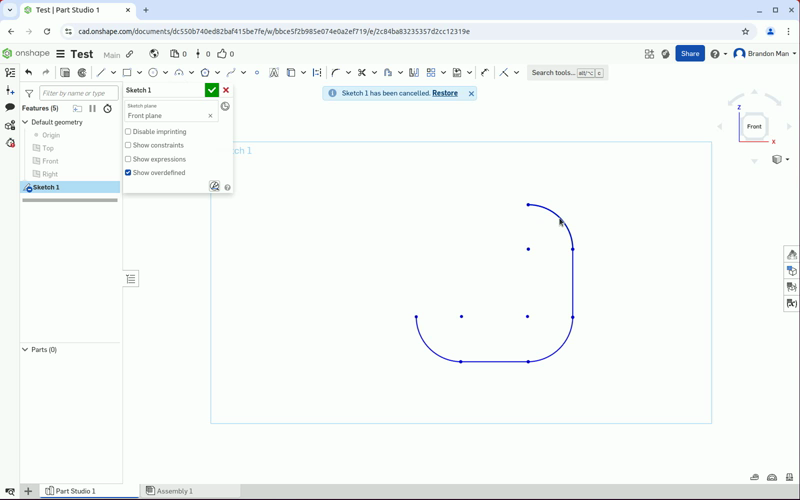
key(l)
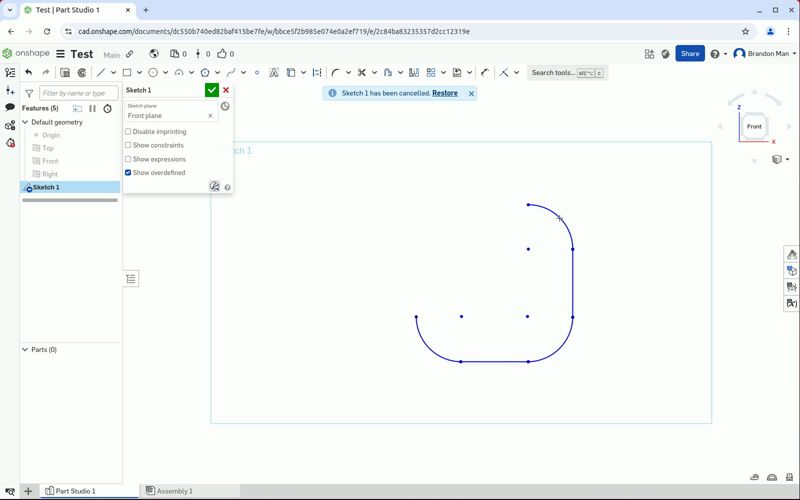
mouse_move(528, 204)
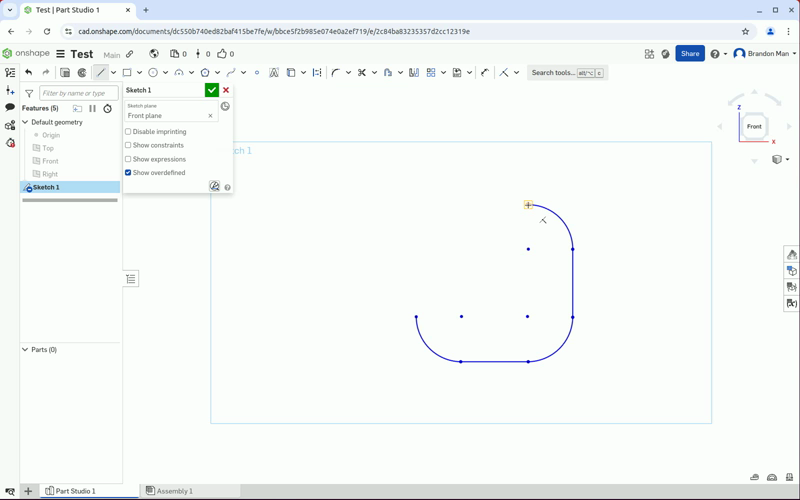
click(528, 204)
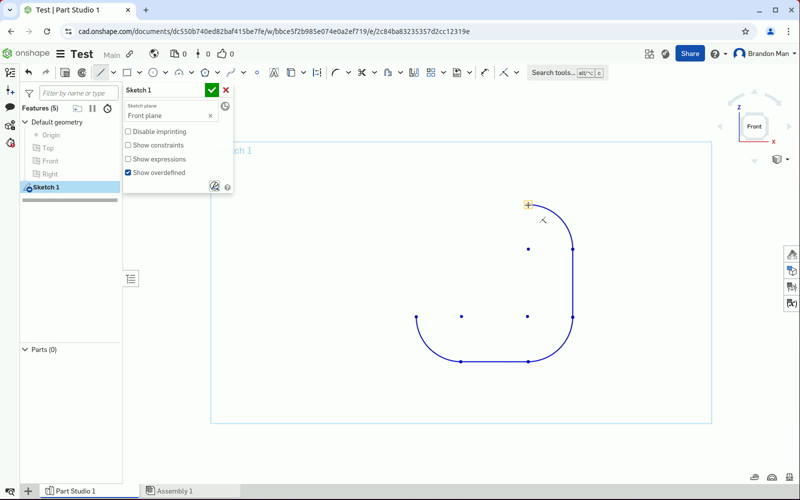
key_down(shift)
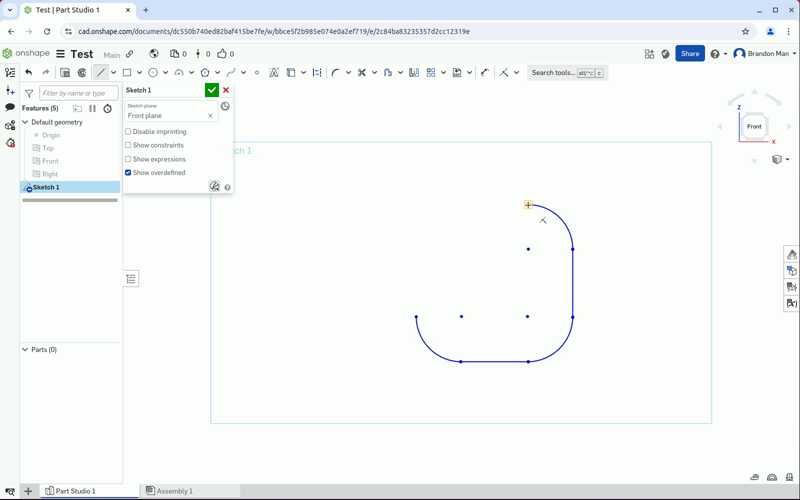
mouse_move(460, 204)
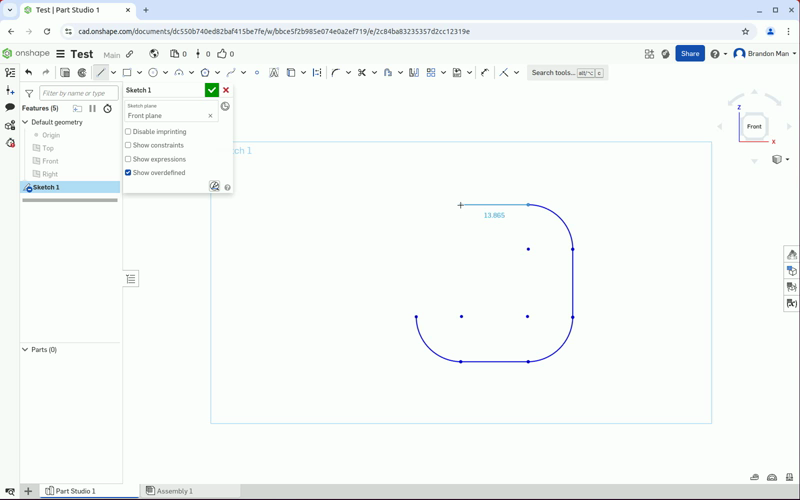
click(460, 204)
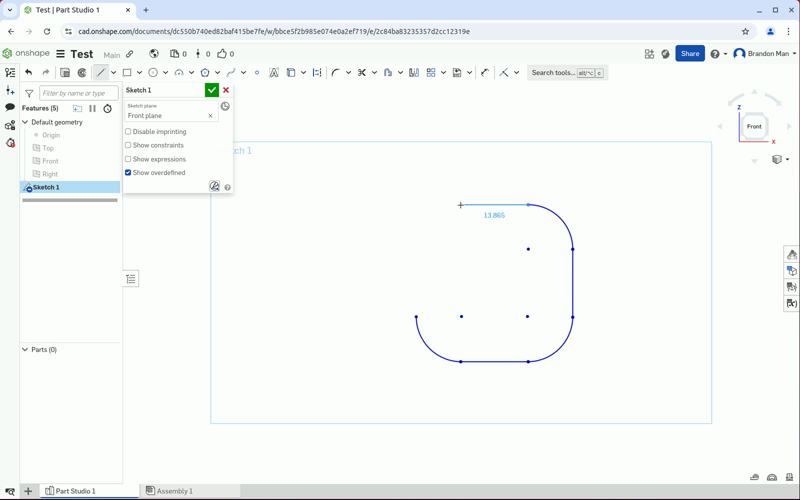
key_up(shift)
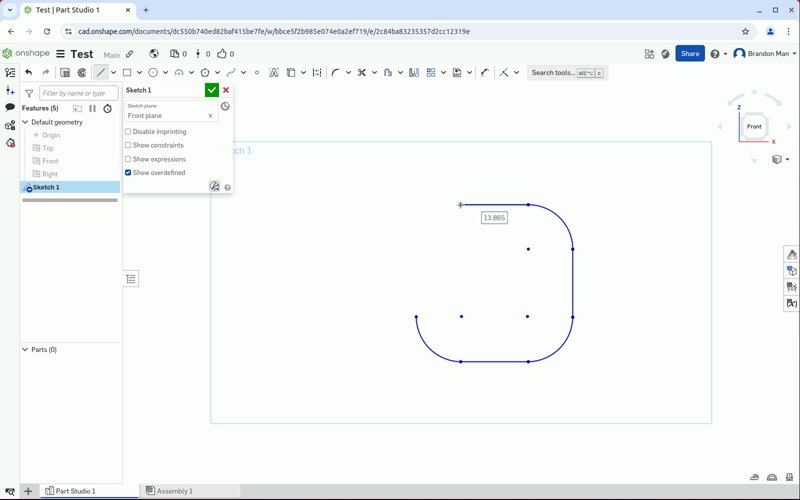
key(esc)
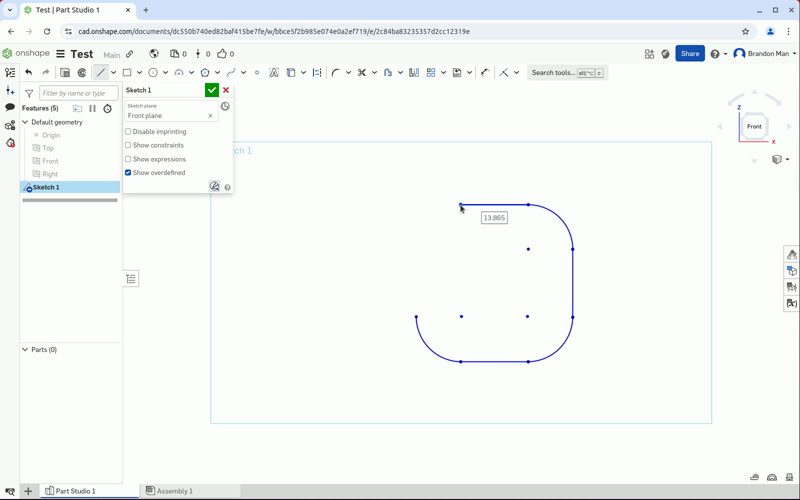
key(a)
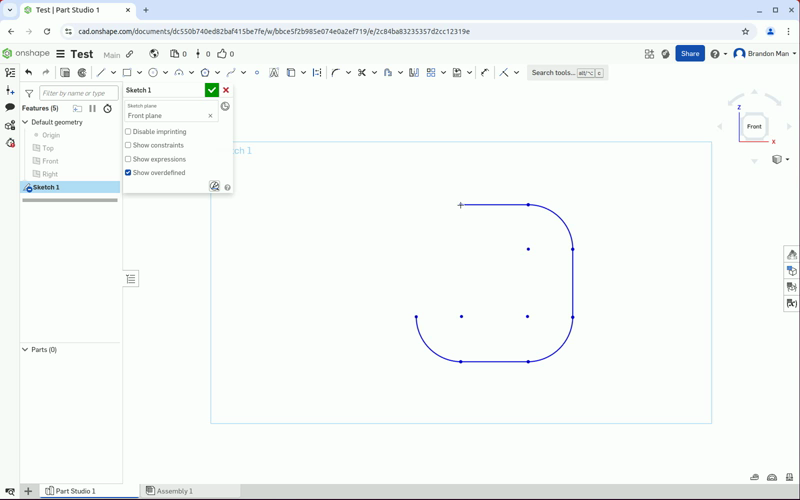
mouse_move(460, 204)
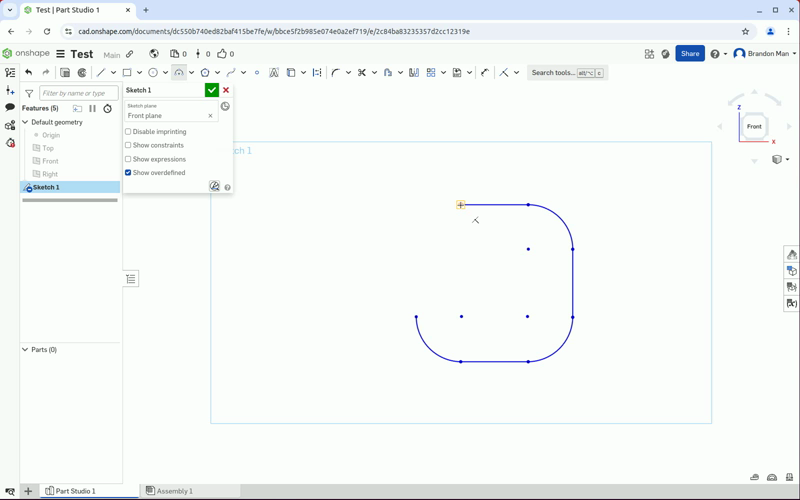
click(460, 204)
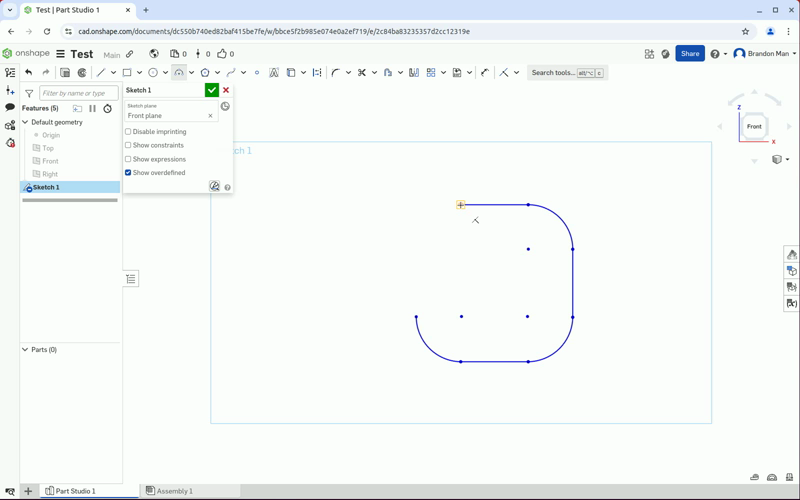
key_down(shift)
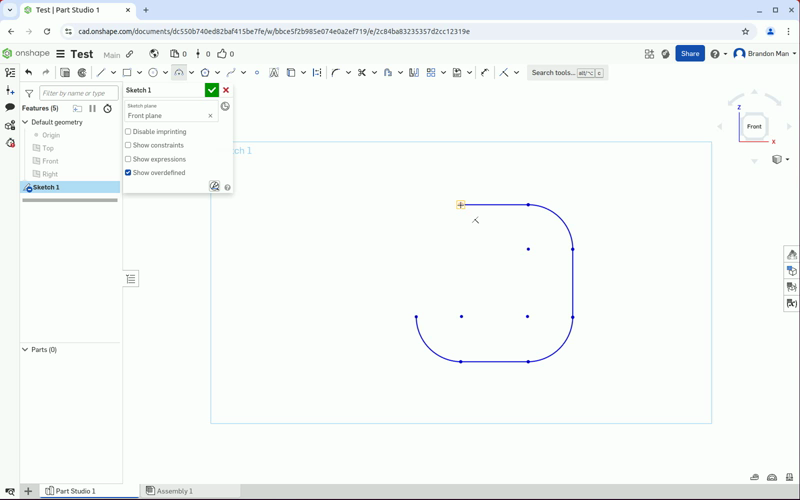
mouse_move(416, 249)
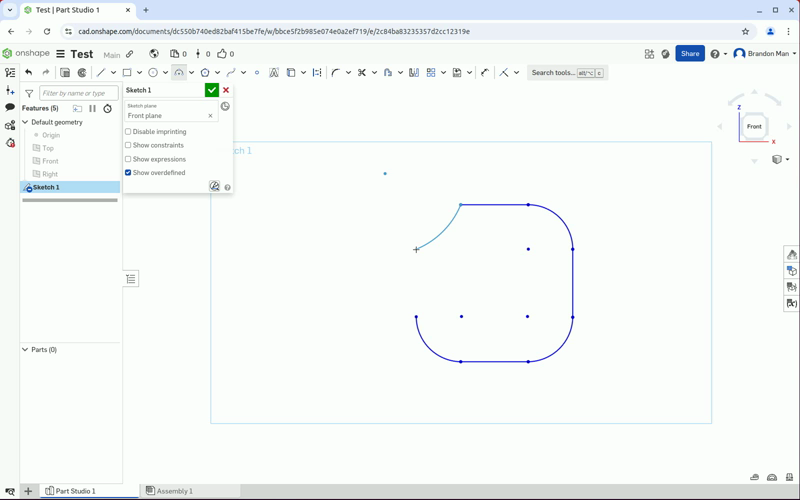
click(416, 249)
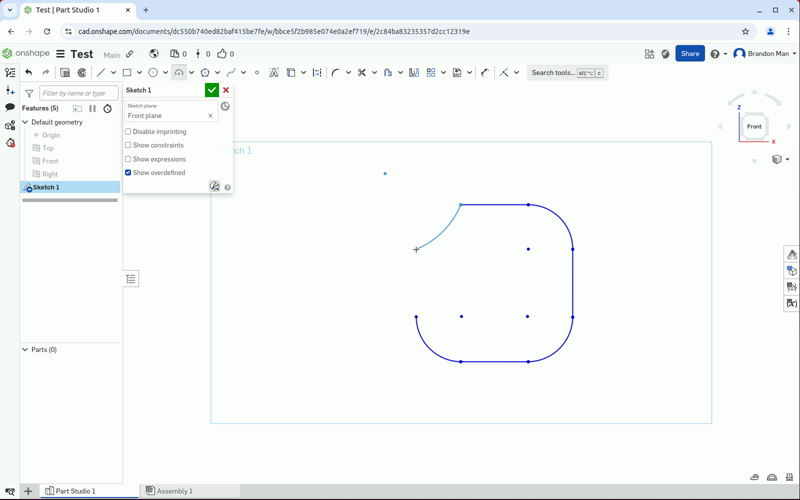
mouse_move(429, 217)
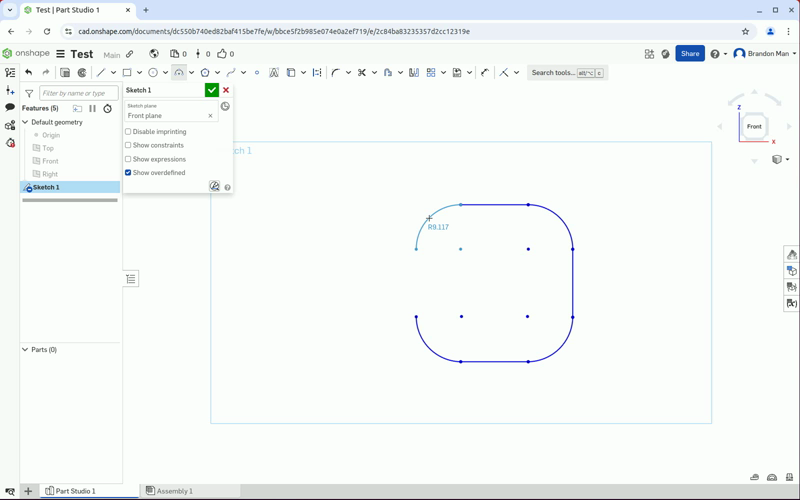
click(429, 217)
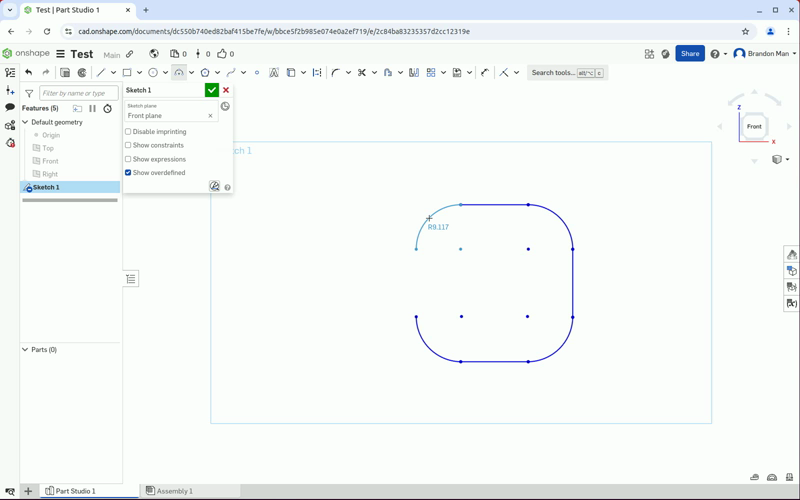
key_up(shift)
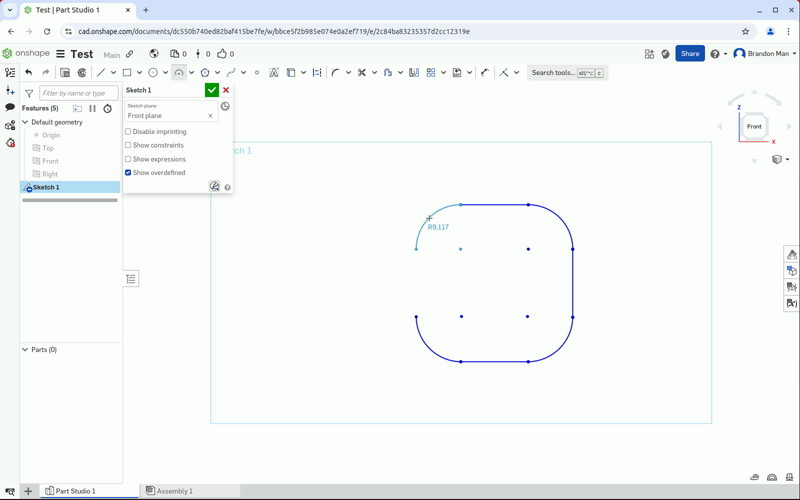
key(esc)
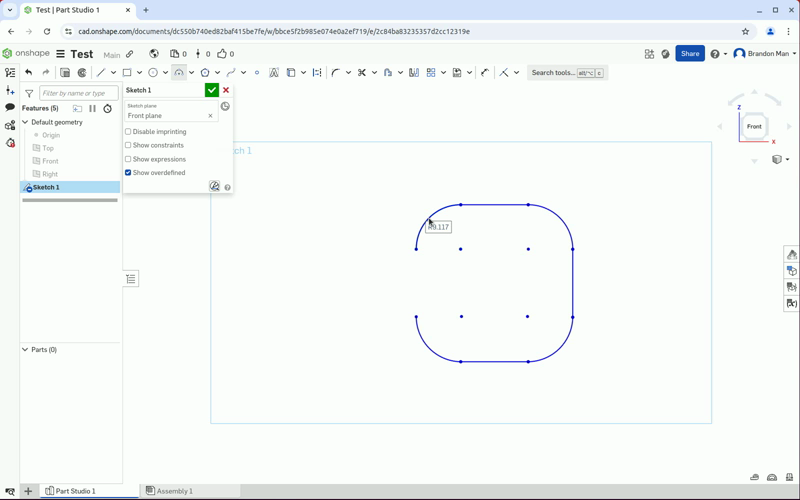
key(l)
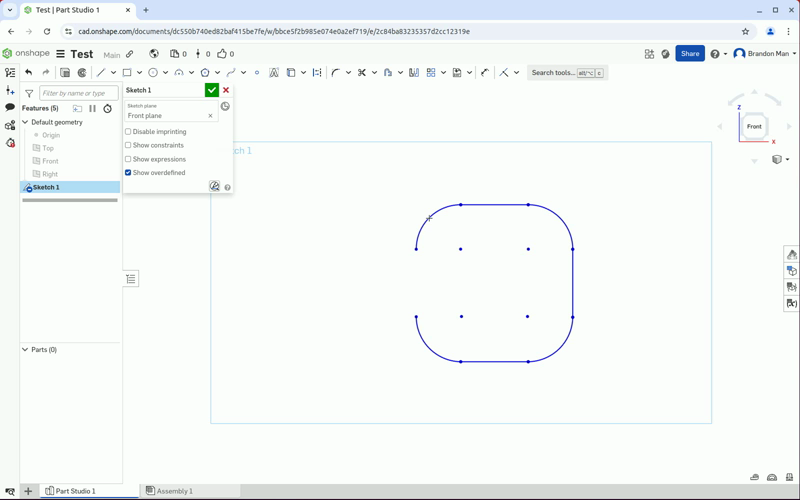
mouse_move(416, 249)
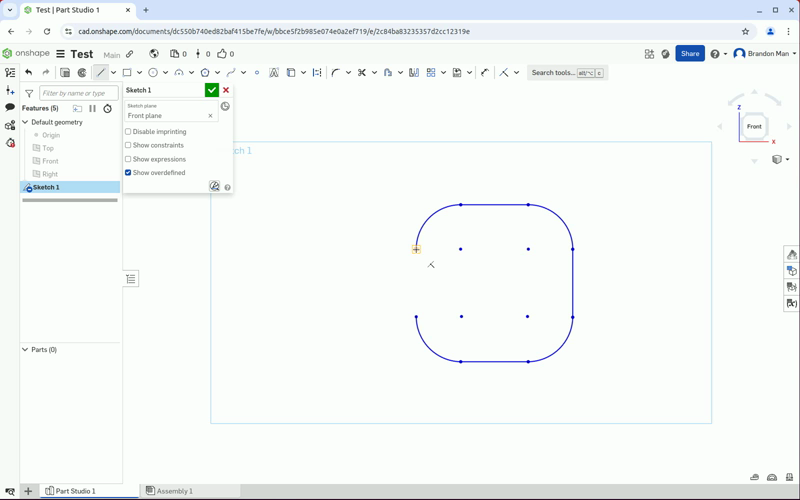
click(416, 249)
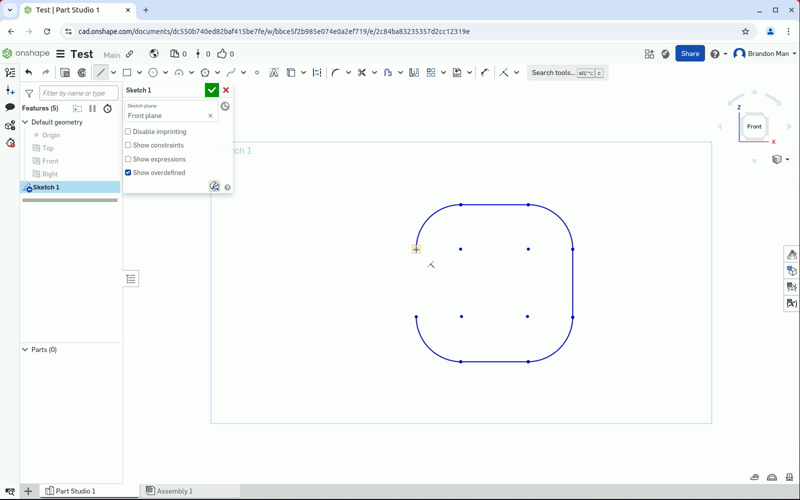
key_down(shift)
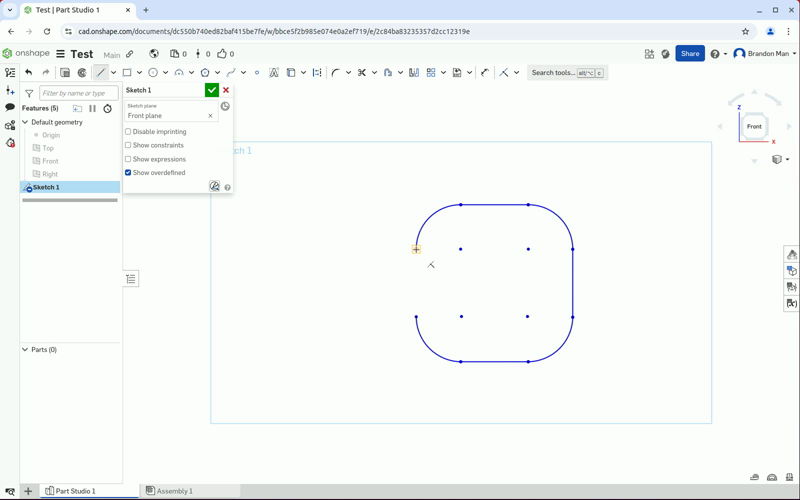
mouse_move(416, 316)
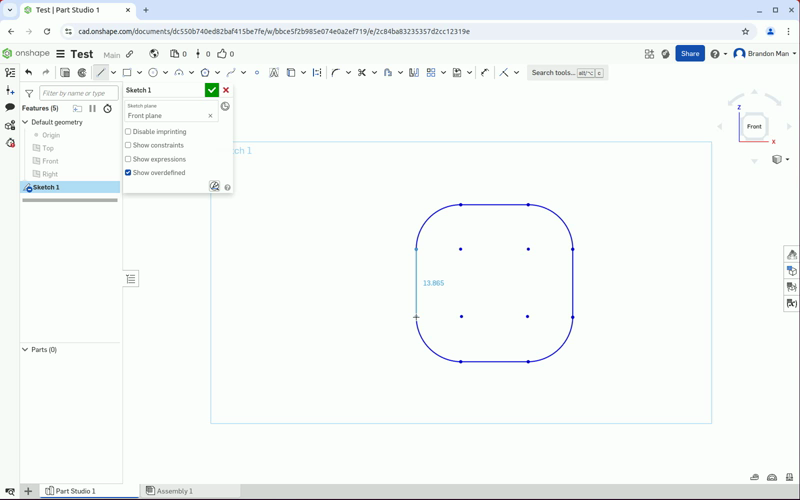
key_up(shift)
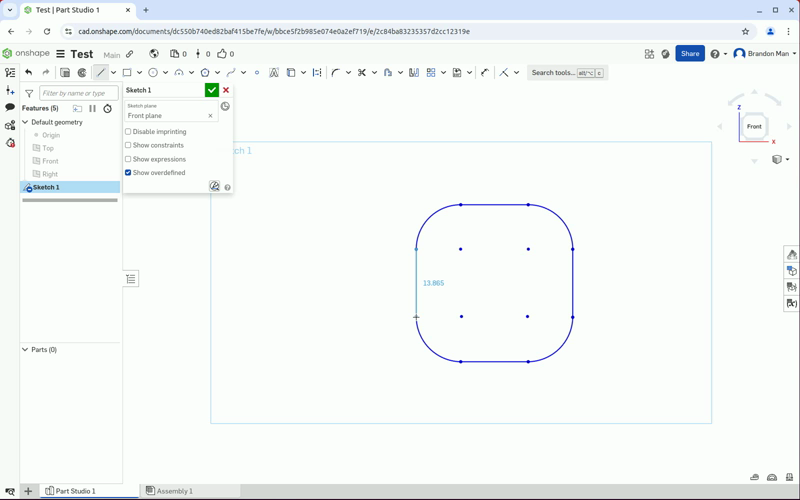
click(416, 316)
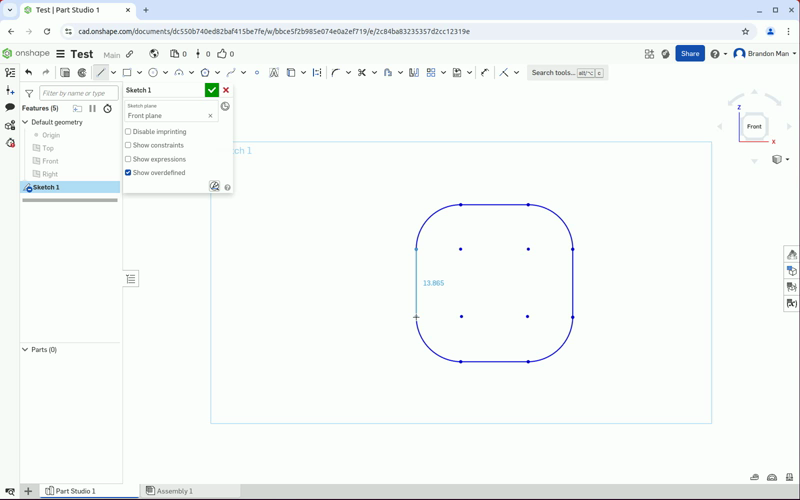
key(esc)
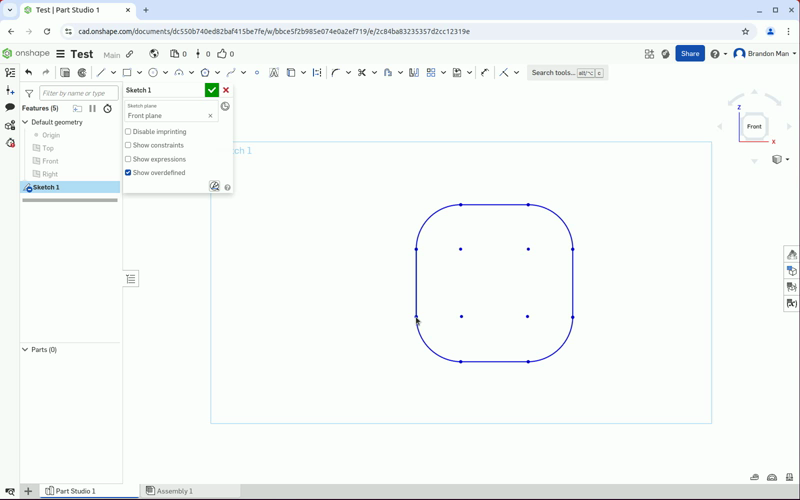
mouse_move(452, 266)
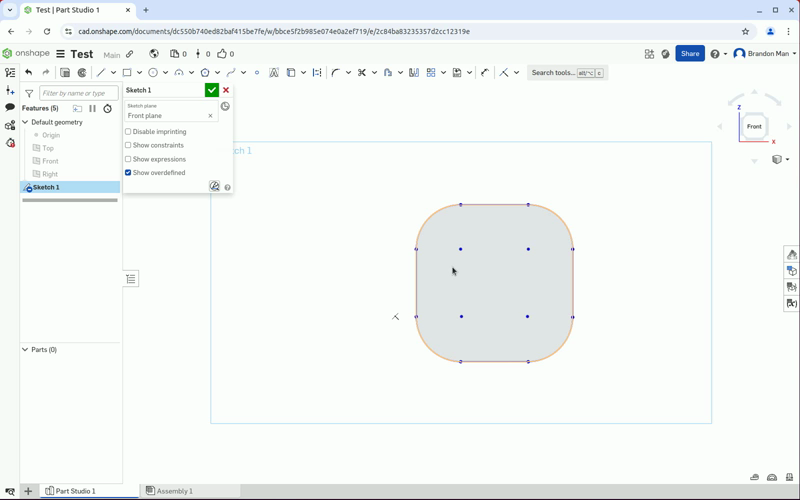
click(452, 266)
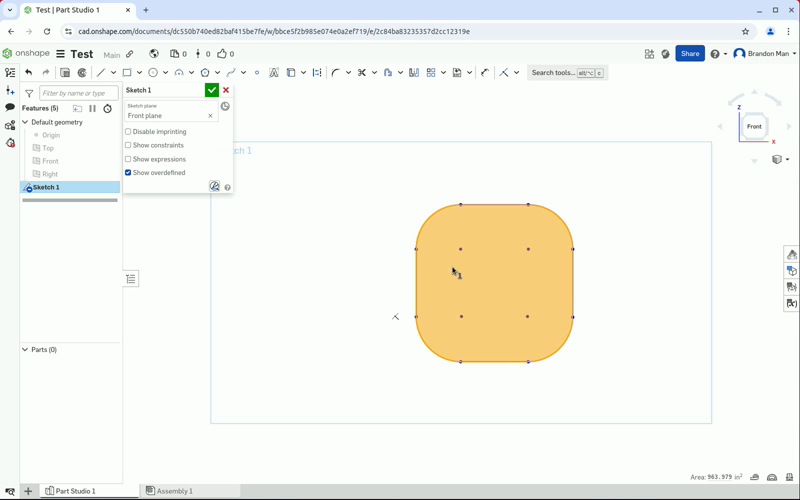
mouse_move(73, 352)
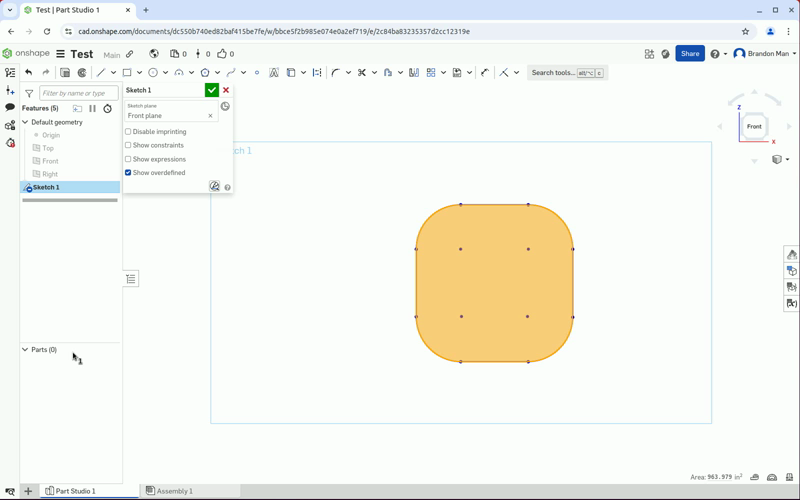
key(shift+y)
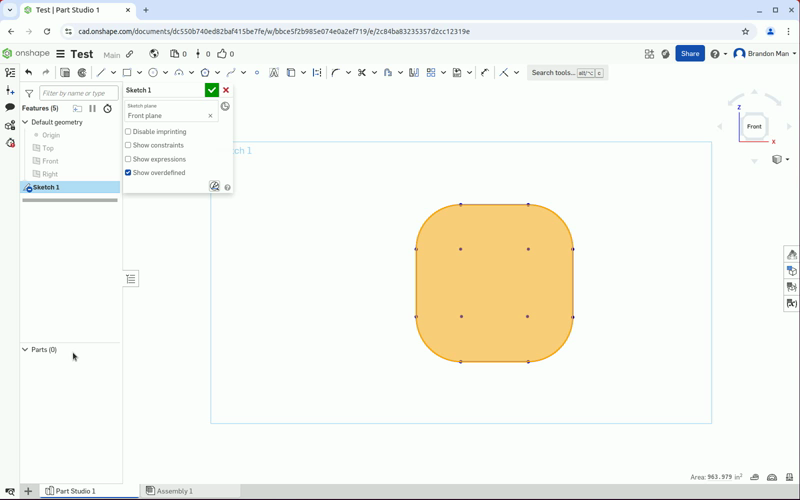
key(shift+e)
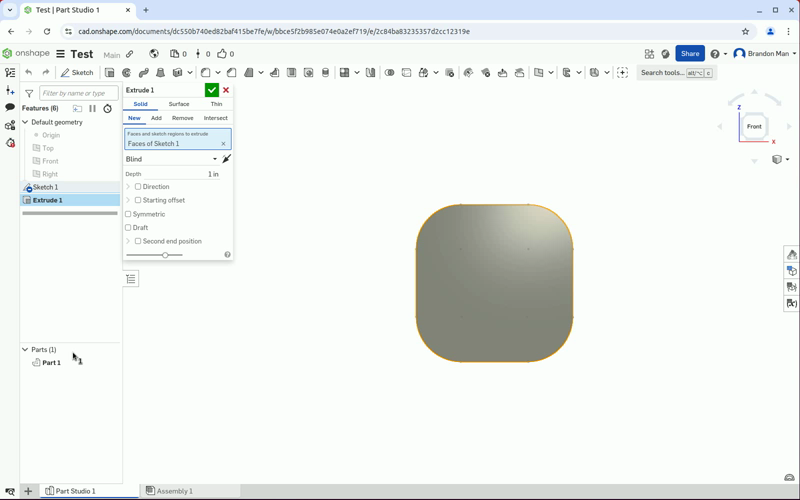
mouse_move(143, 106)
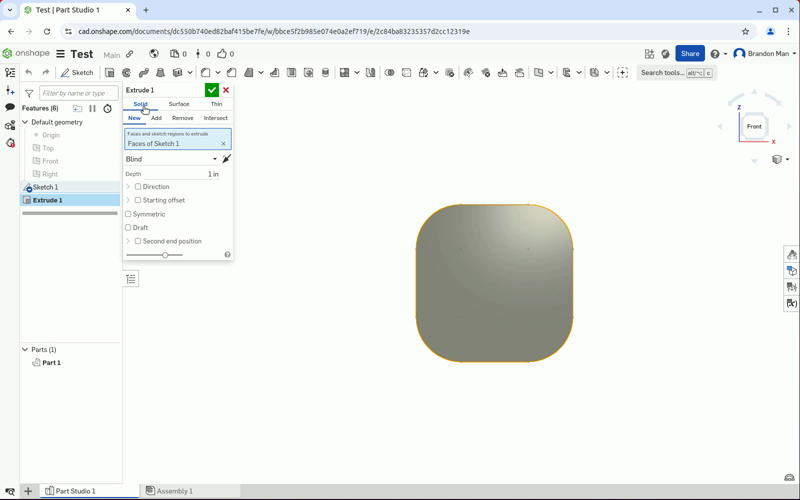
click(143, 106)
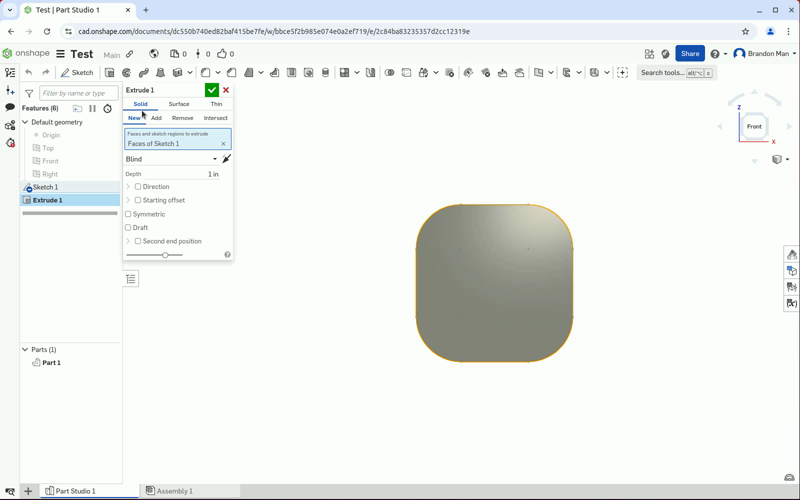
mouse_move(137, 120)
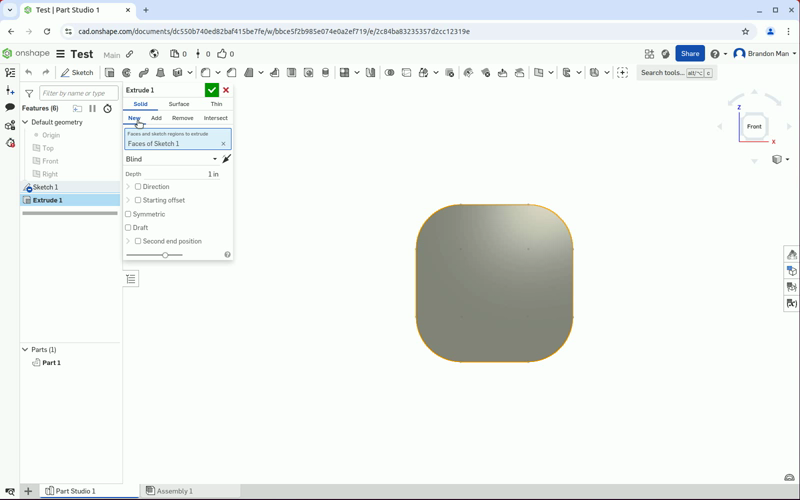
click(137, 120)
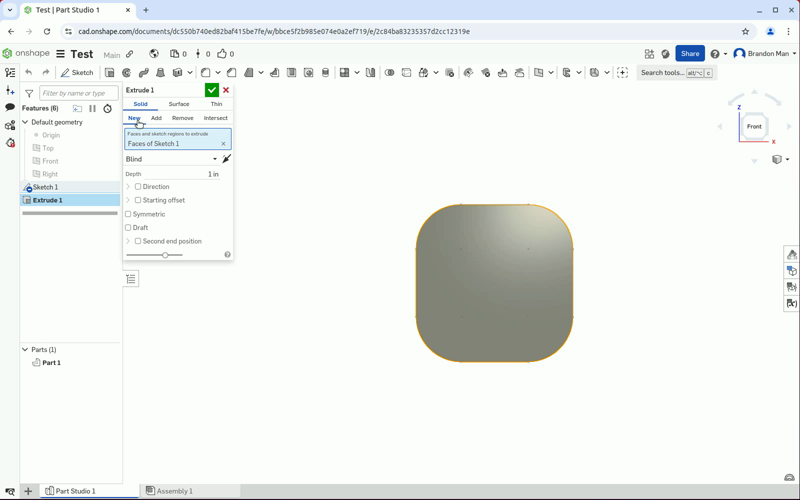
key(tab, 4)
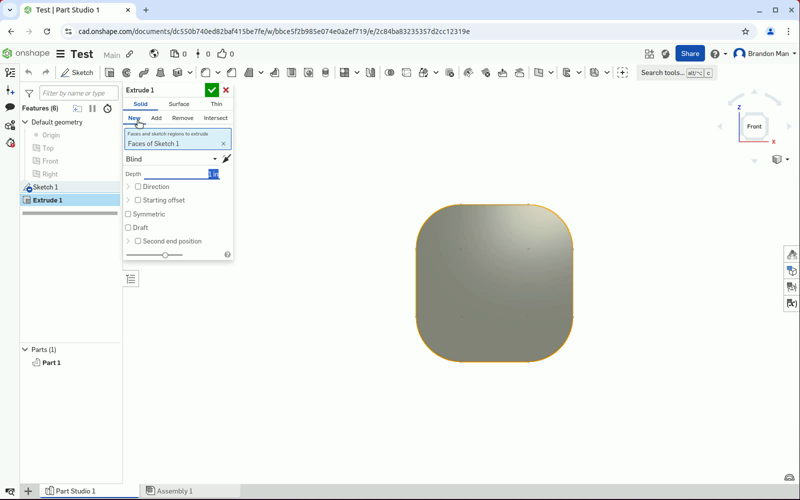
text(1.926)
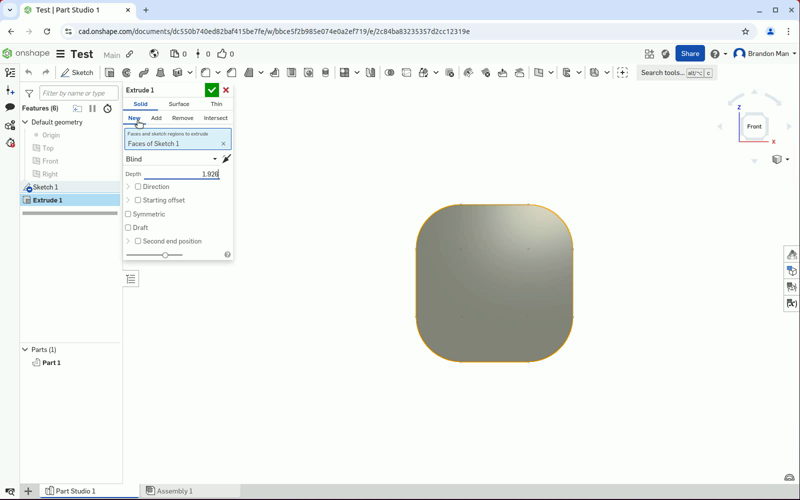
key(enter)
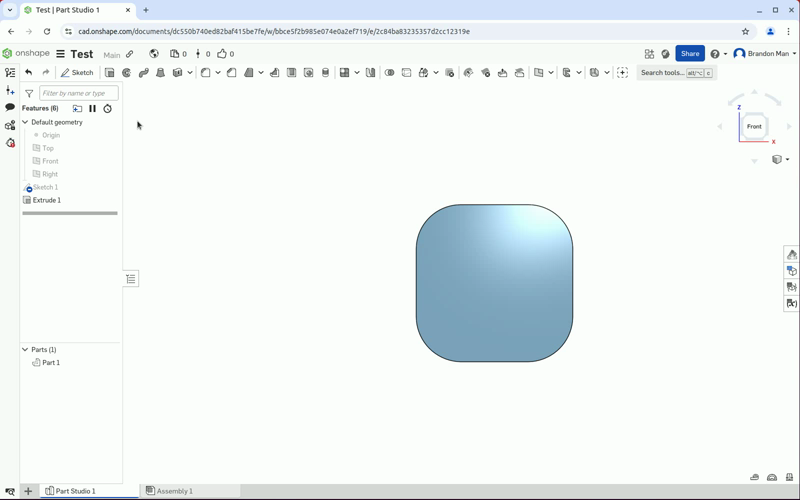
key(shift+h)
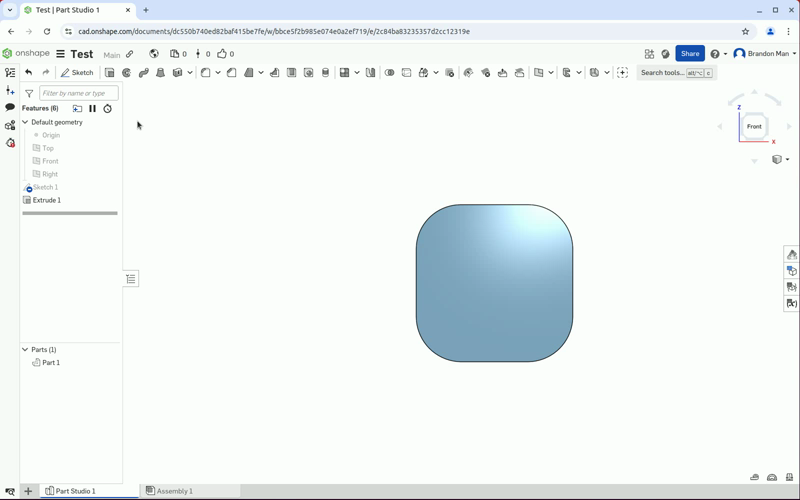
key(shift+h)
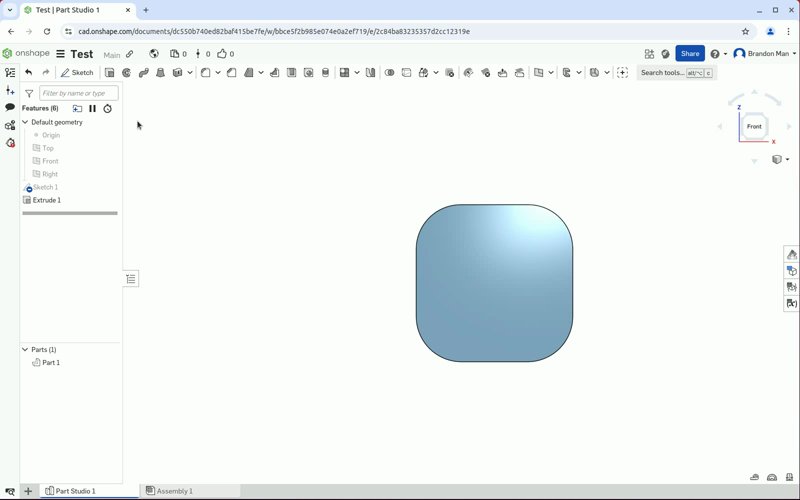
mouse_move(73, 189)
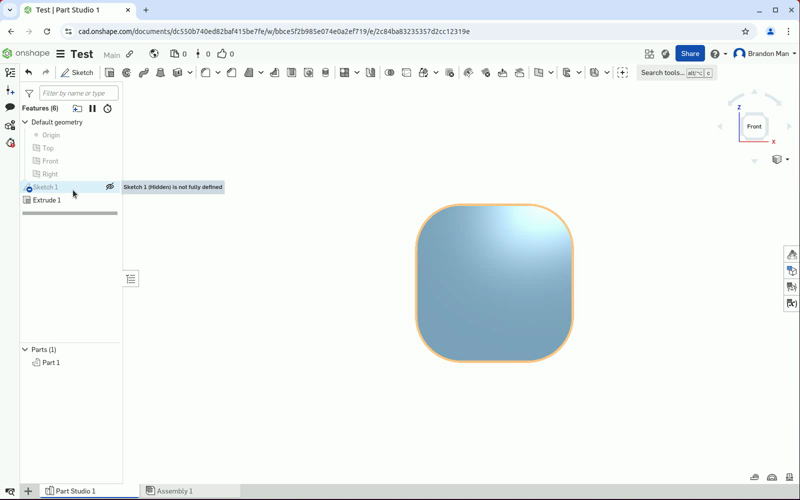
click(73, 189)
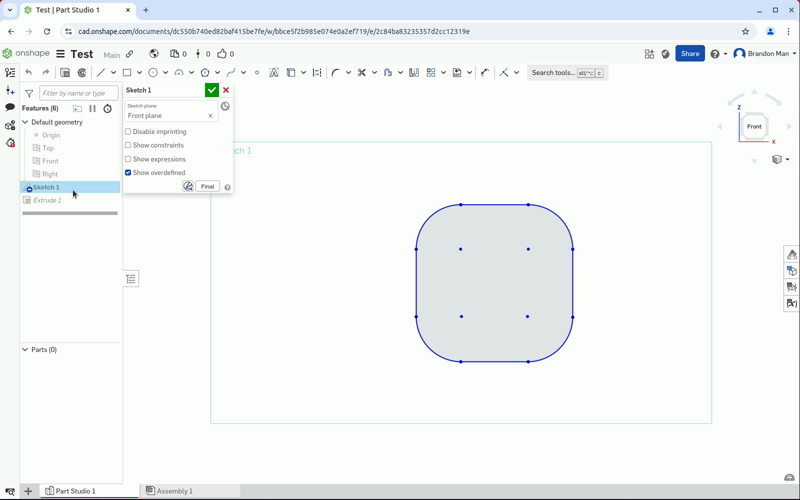
mouse_move(229, 92)
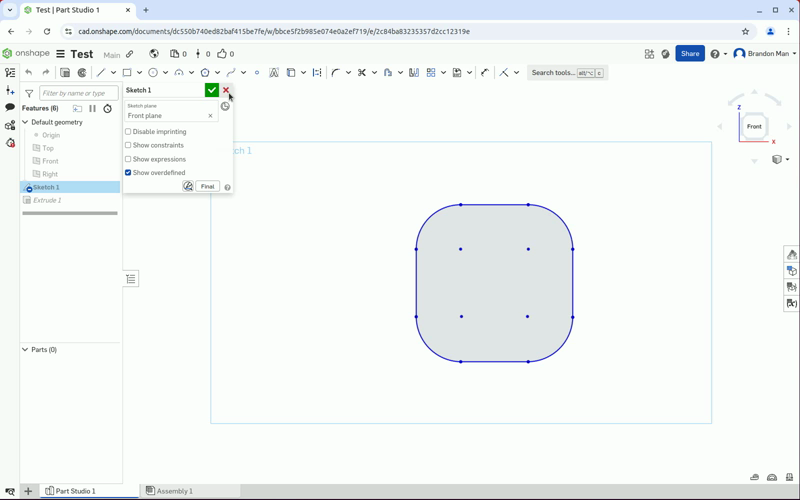
click(229, 92)
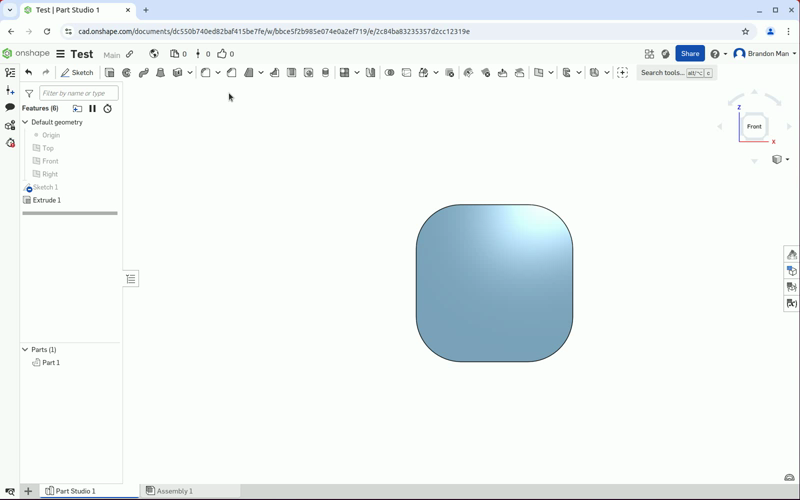
mouse_move(541, 75)
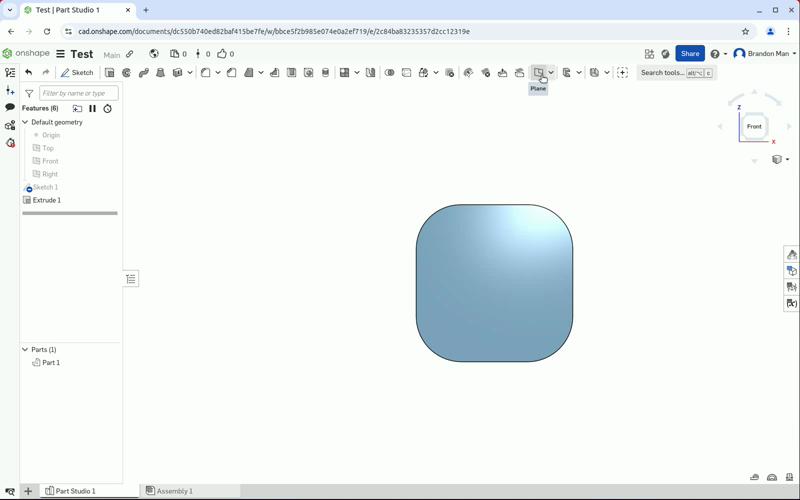
click(541, 75)
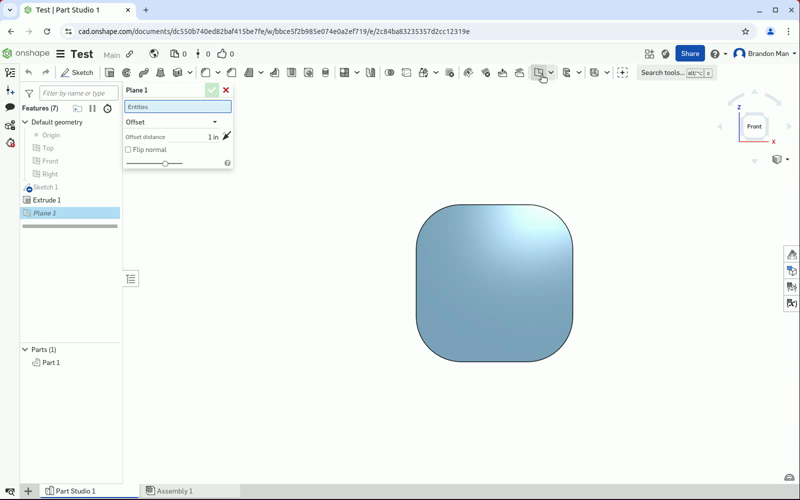
mouse_move(73, 163)
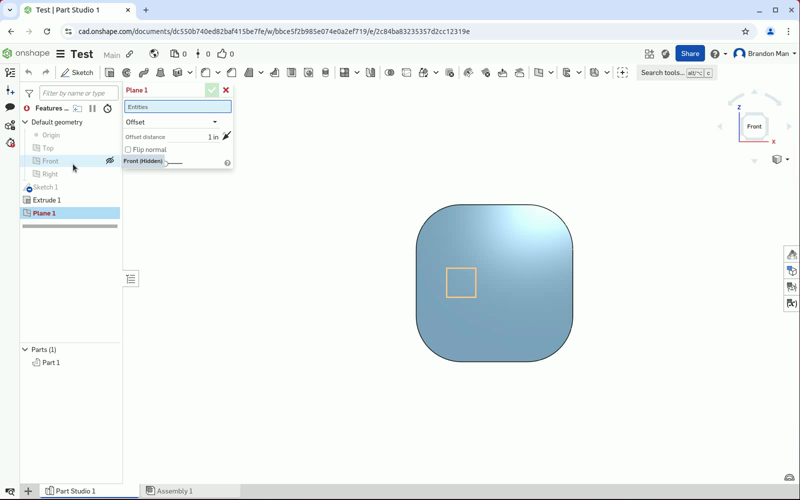
click(73, 163)
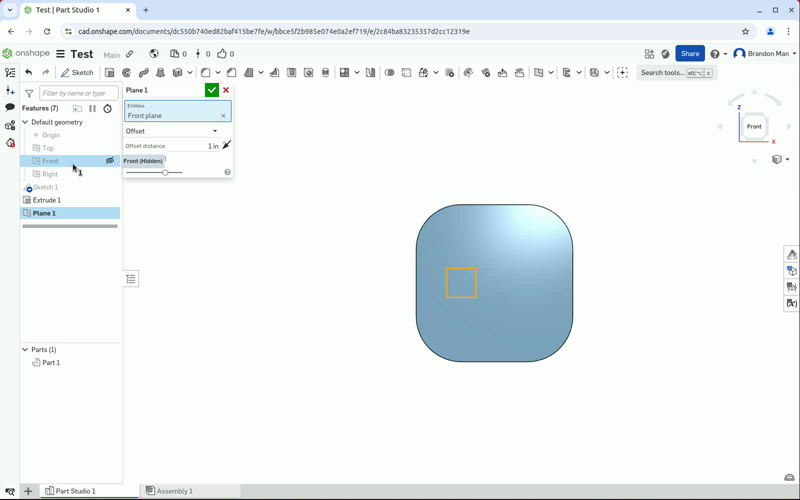
key(tab, 2)
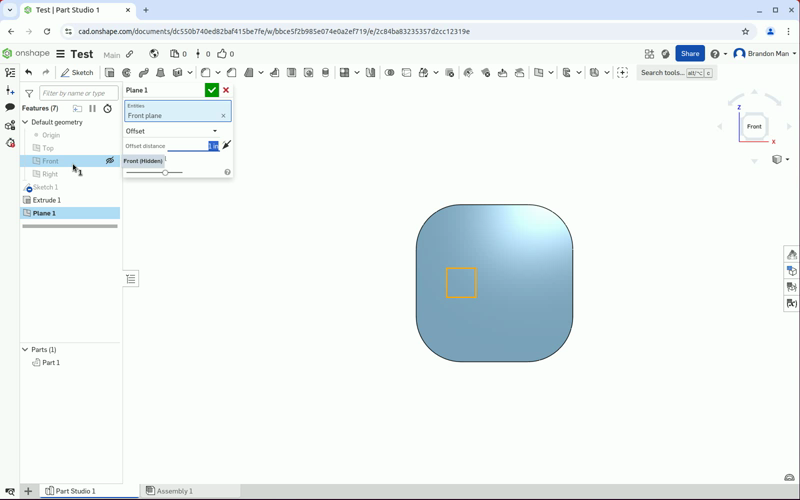
text(1.91)
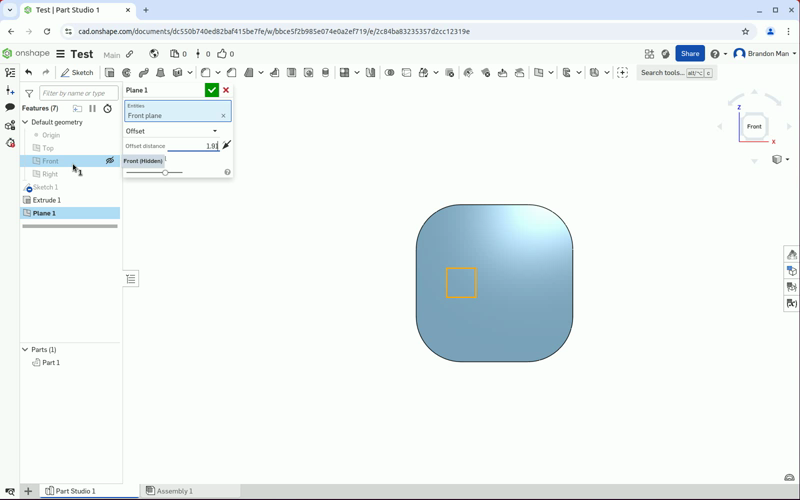
key(enter, 2)
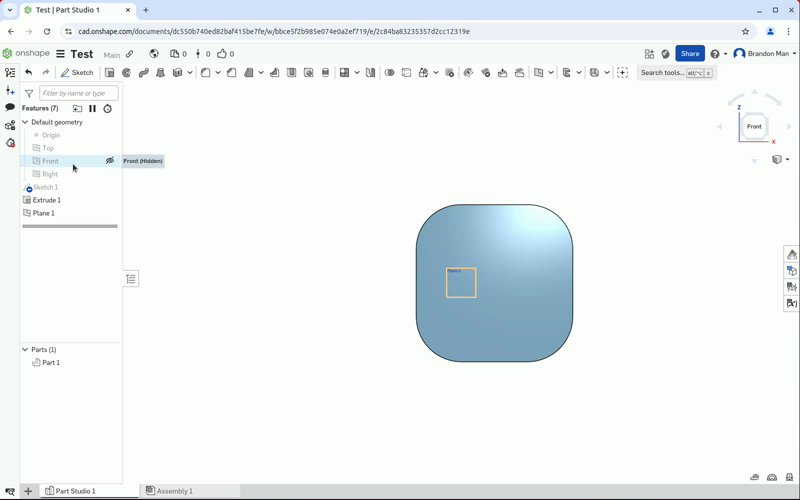
key(shift+s)
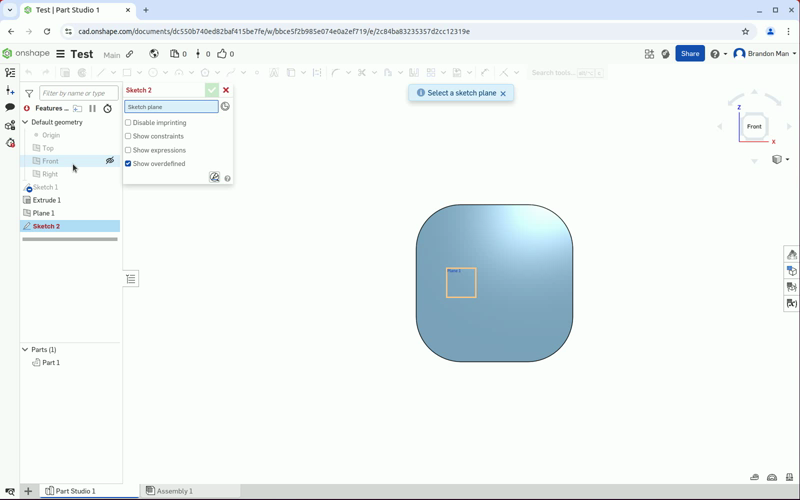
mouse_move(73, 215)
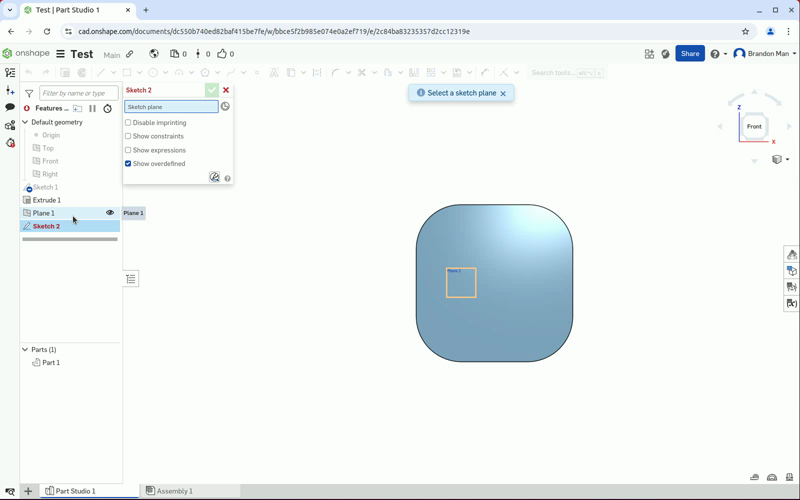
click(73, 215)
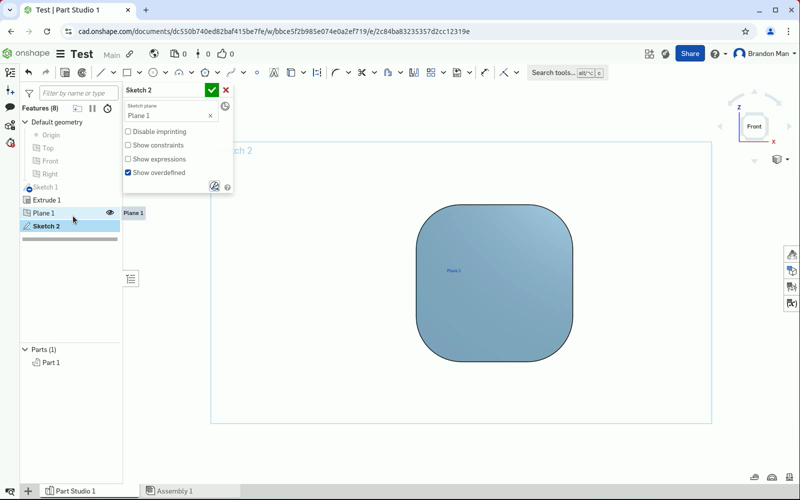
mouse_move(73, 352)
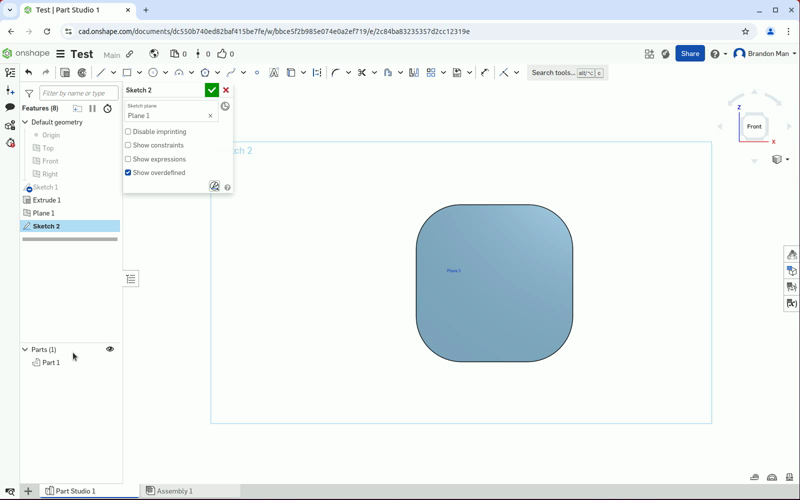
key(y)
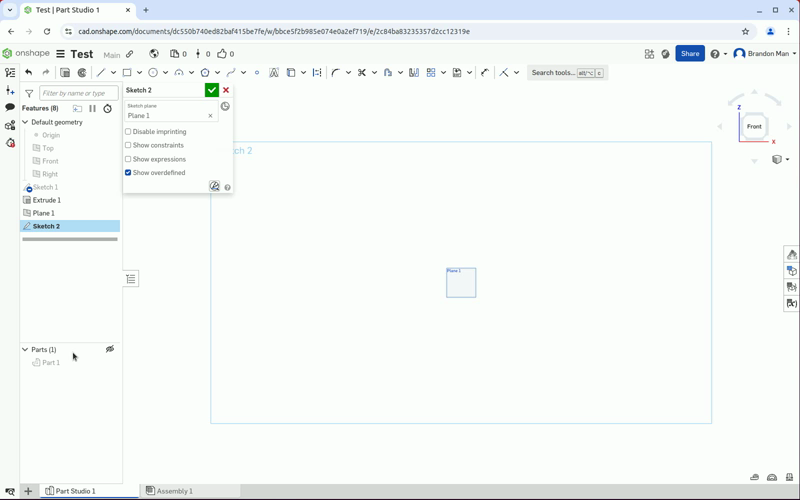
key(c)
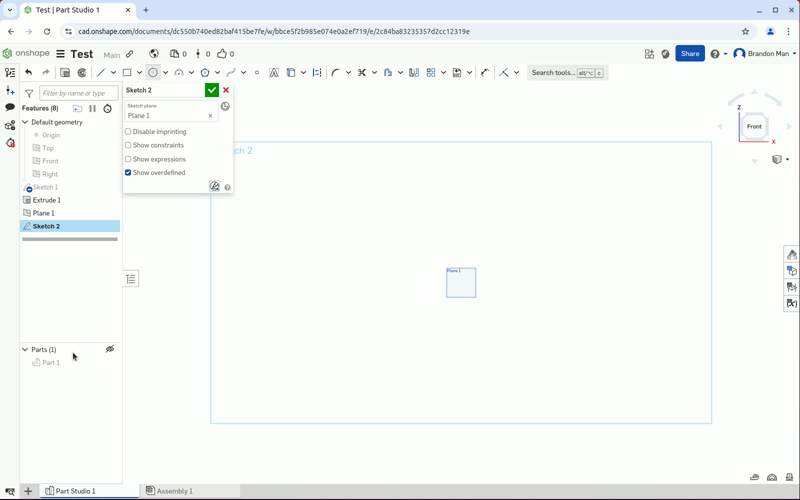
key_down(shift)
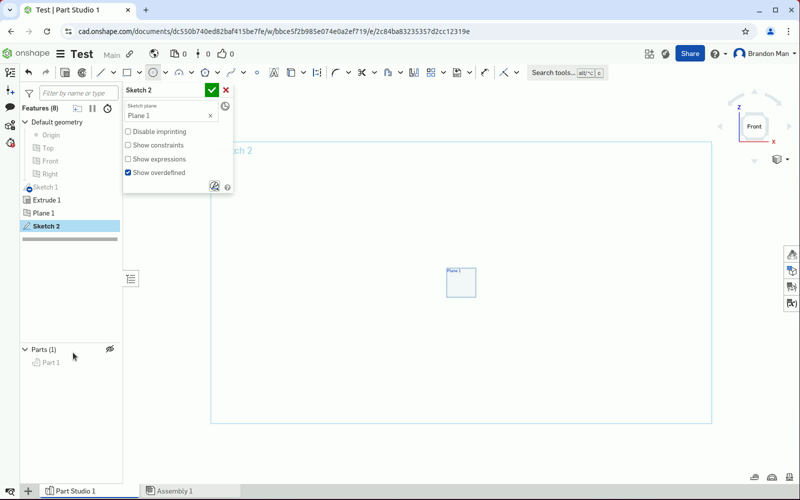
mouse_move(460, 249)
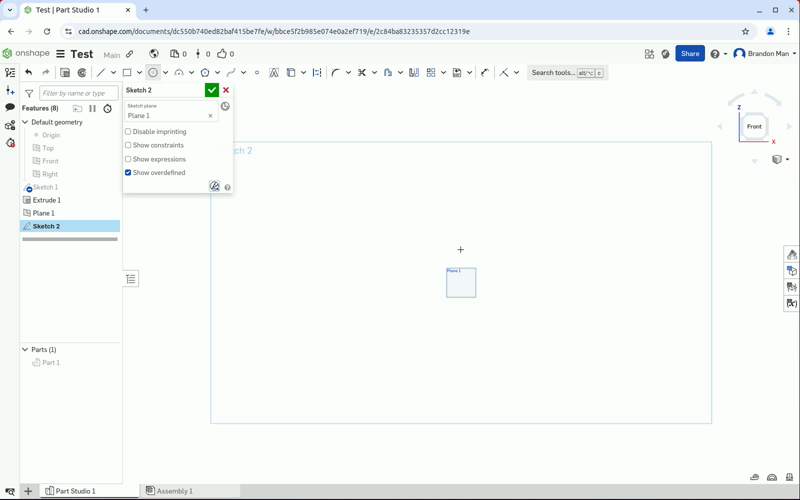
click(460, 249)
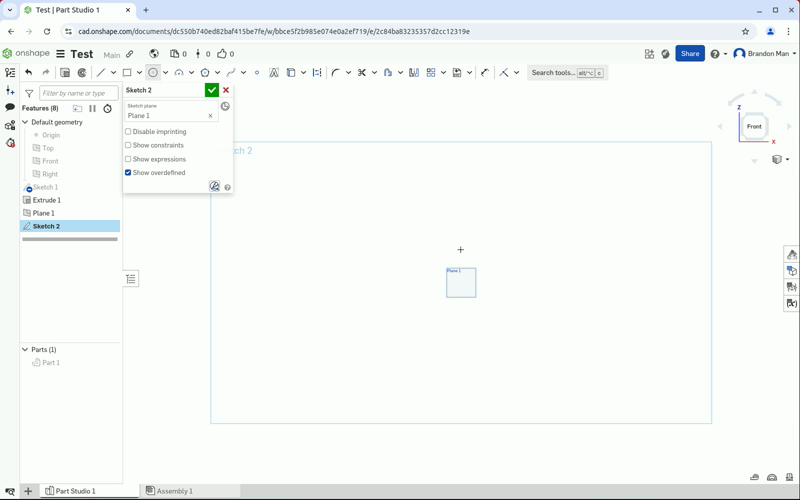
key_up(shift)
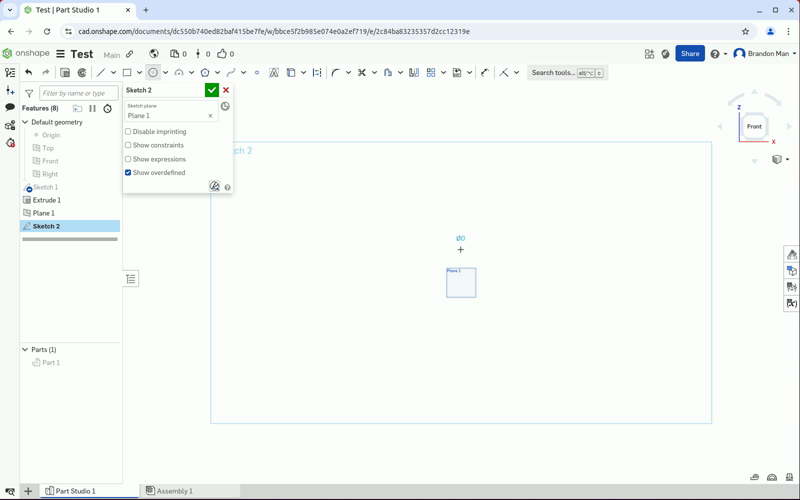
mouse_move(470, 249)
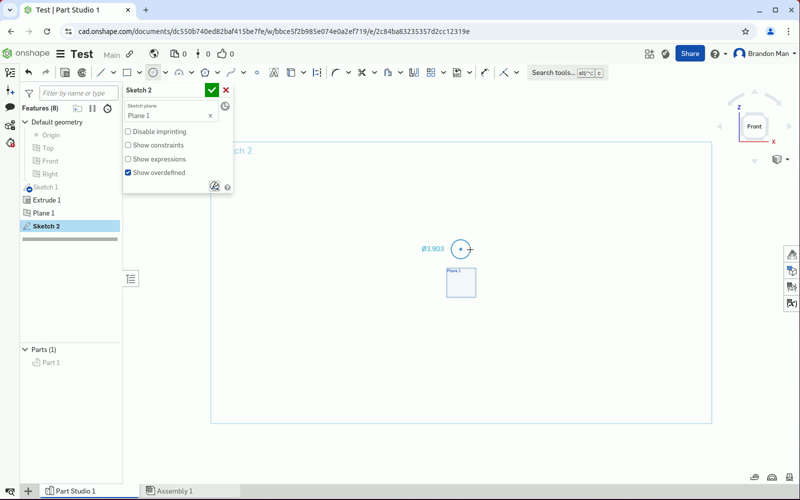
click(470, 249)
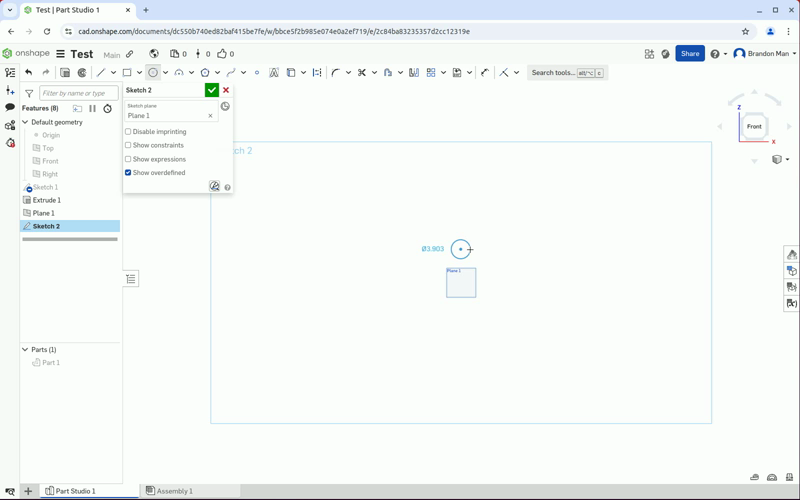
key(esc)
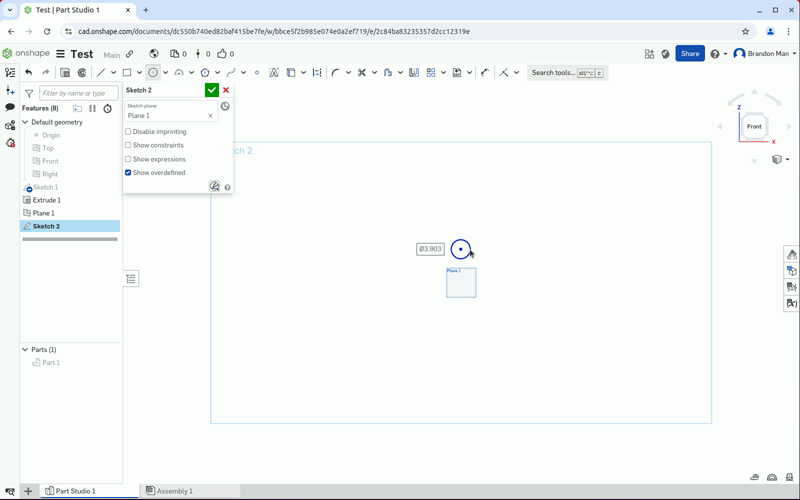
mouse_move(459, 254)
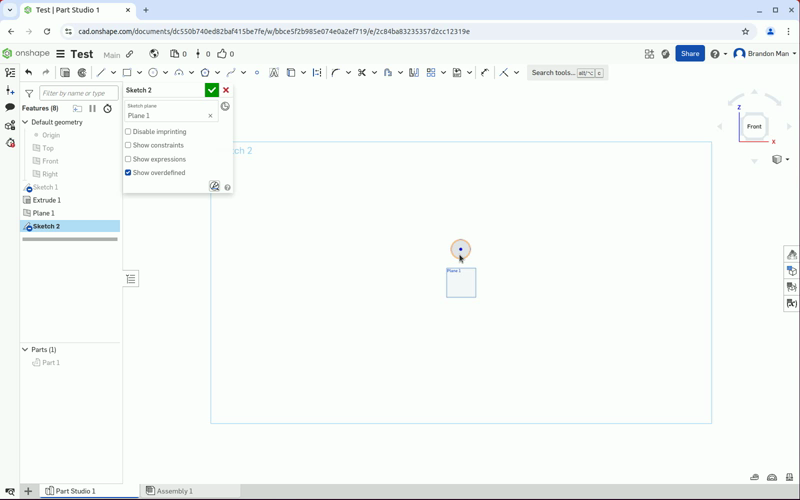
scroll(6)
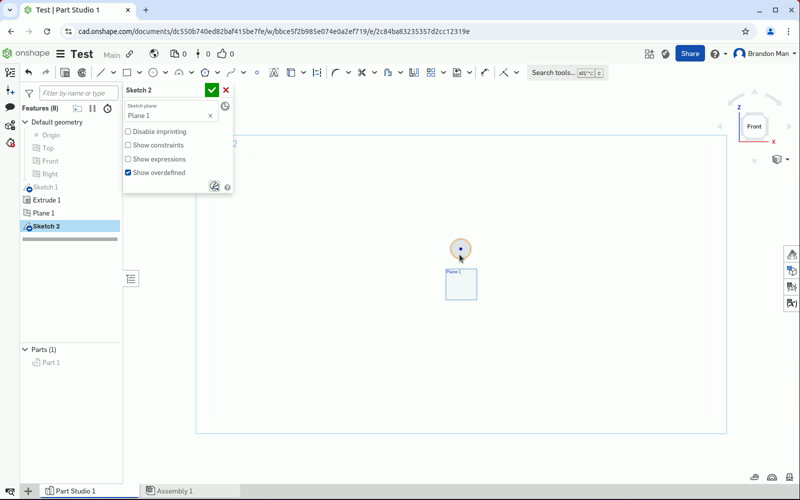
scroll(6)
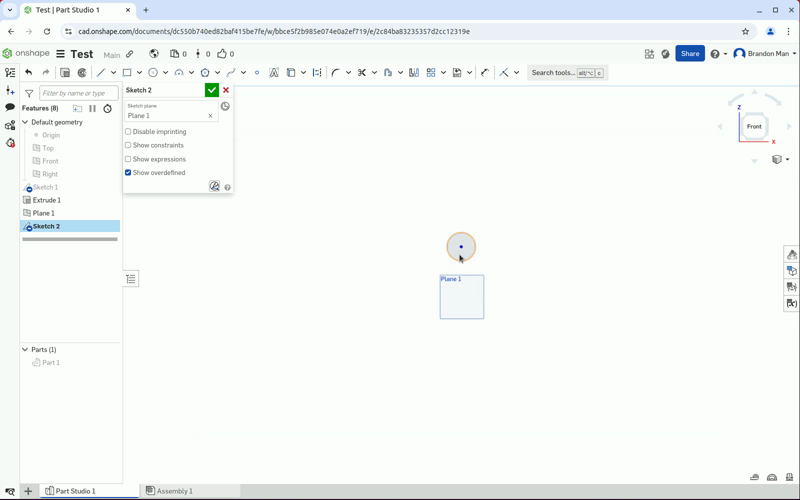
scroll(6)
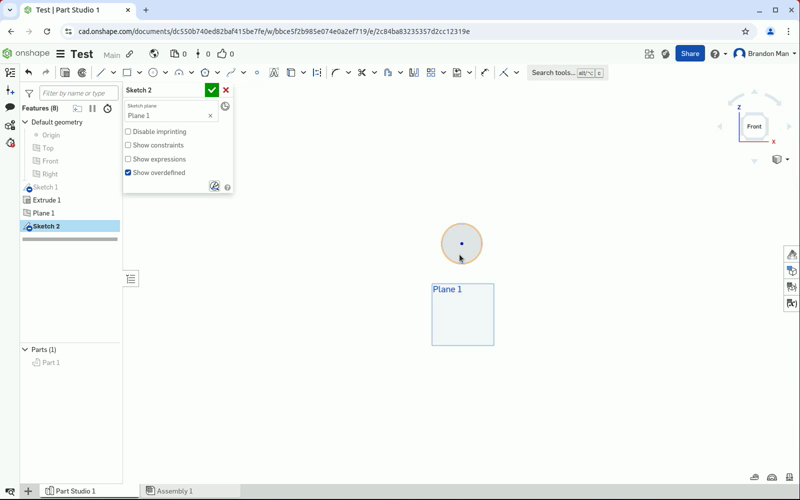
scroll(6)
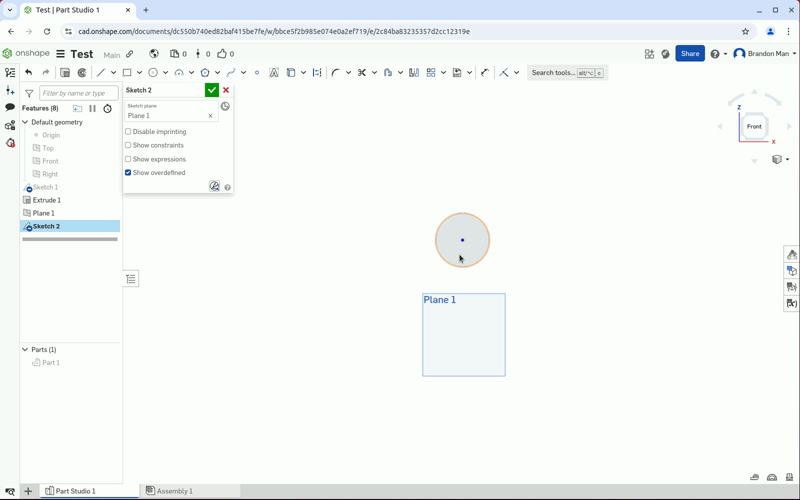
scroll(6)
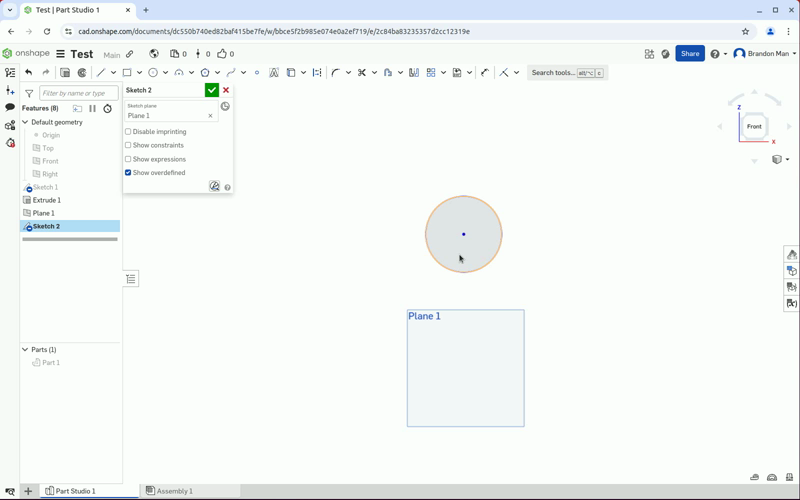
scroll(6)
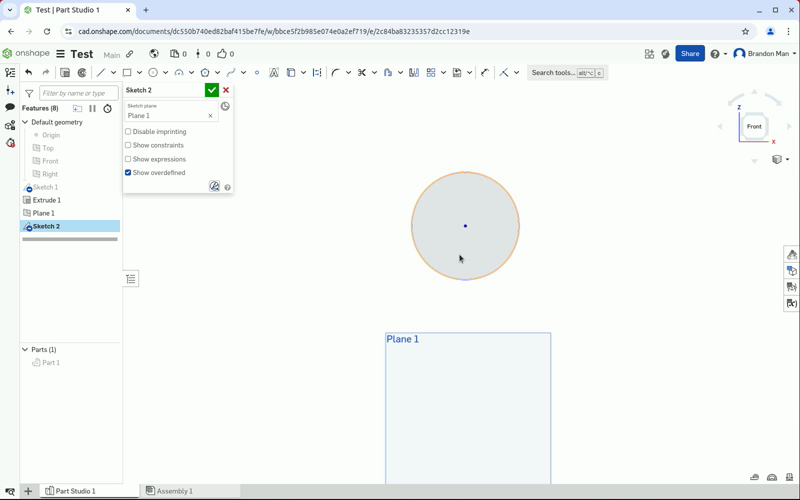
scroll(6)
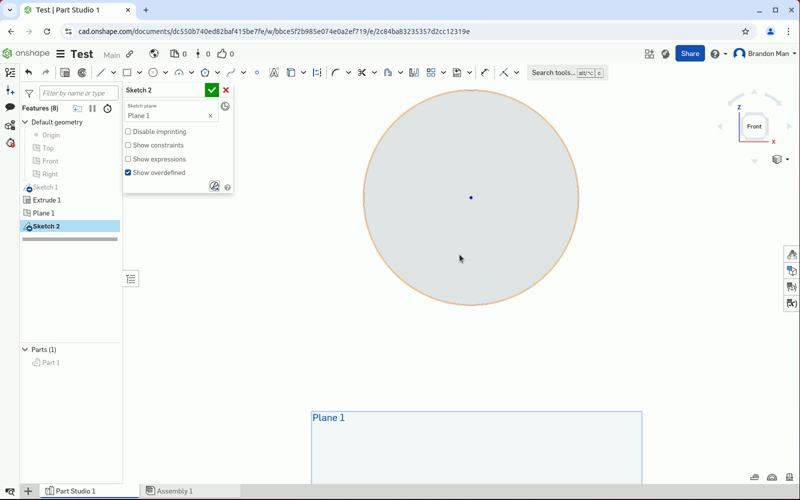
click(459, 254)
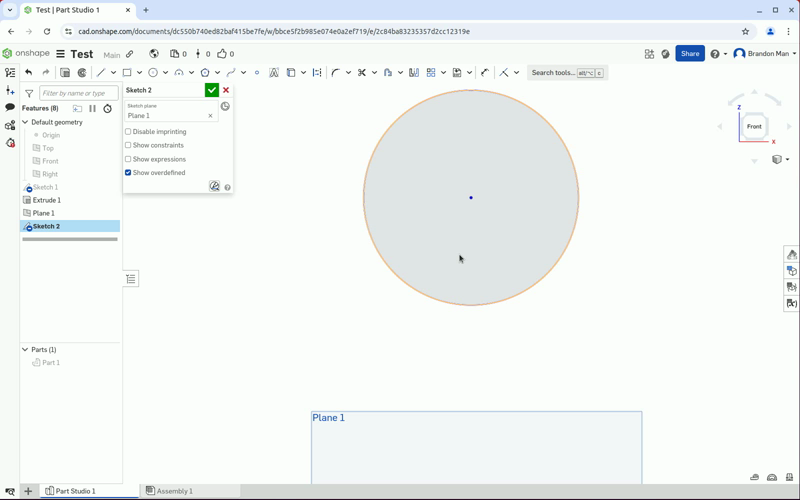
scroll(-6)
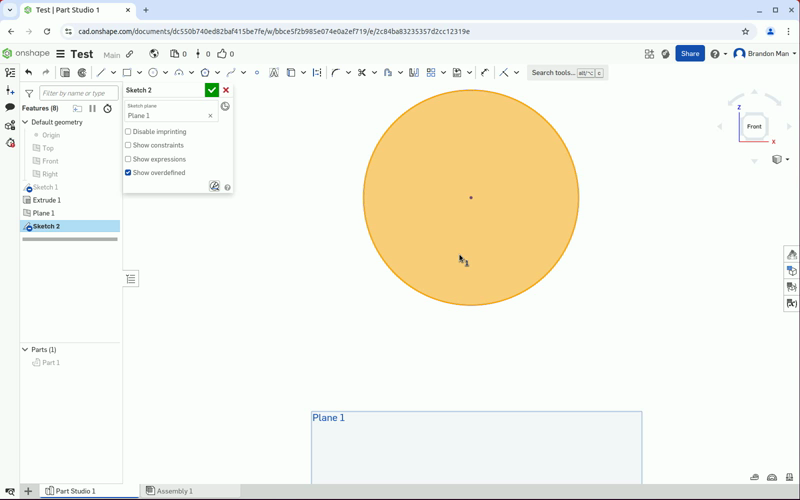
scroll(-6)
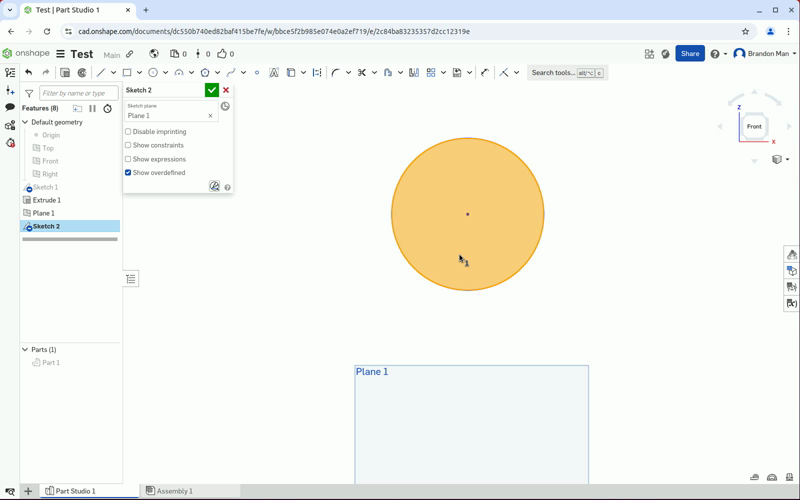
scroll(-6)
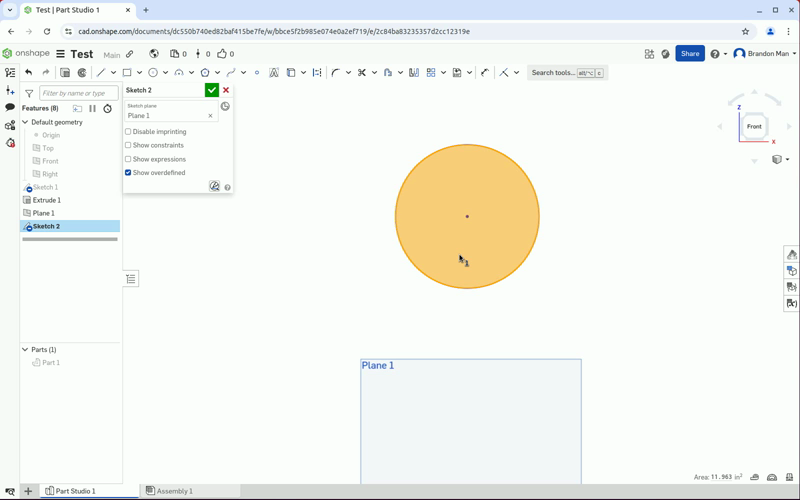
scroll(-6)
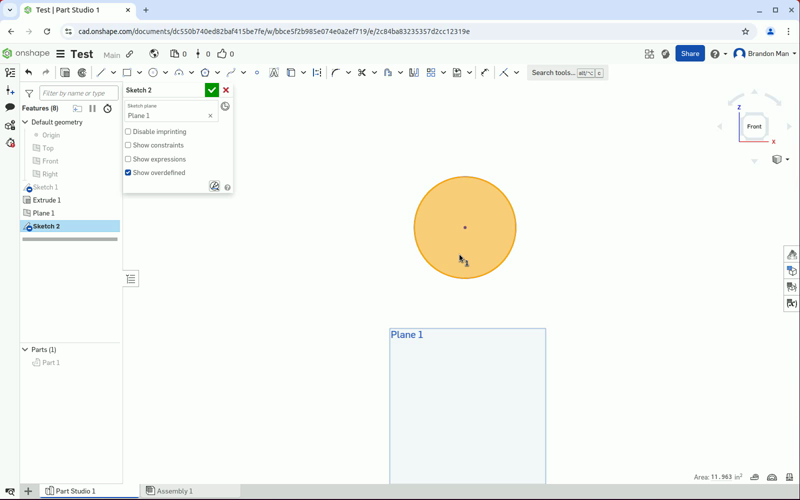
scroll(-6)
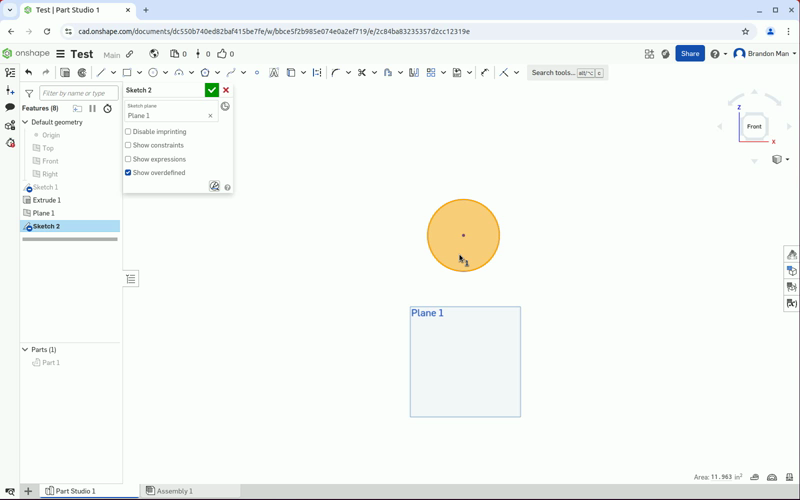
scroll(-6)
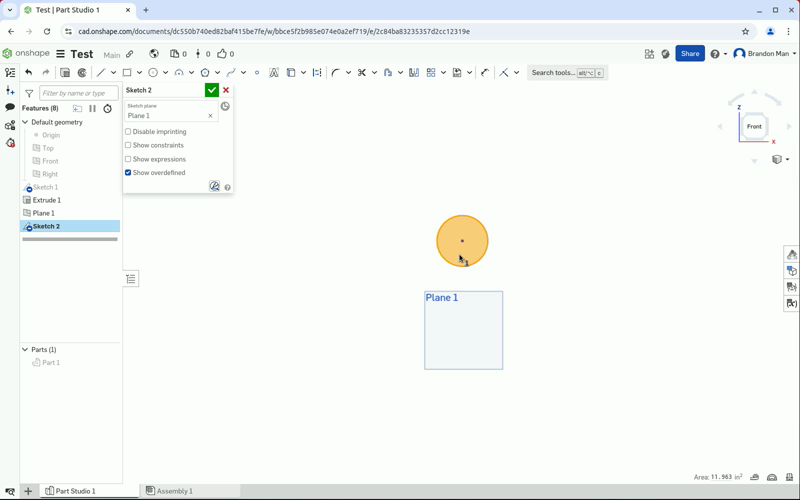
scroll(-6)
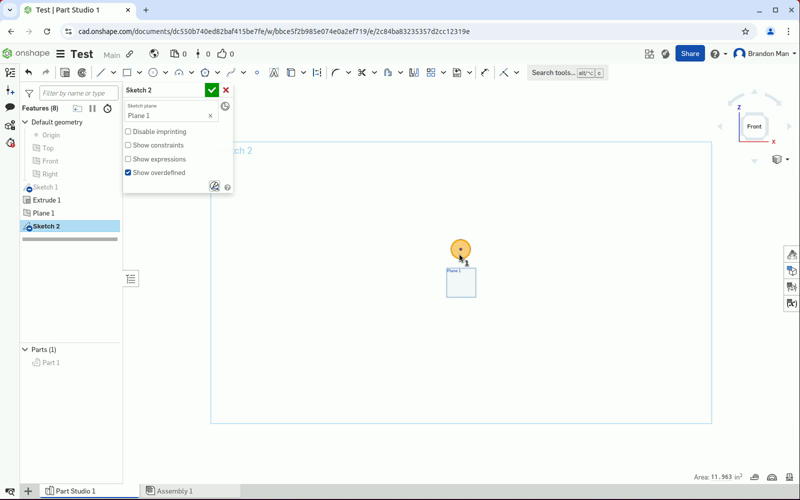
mouse_move(73, 352)
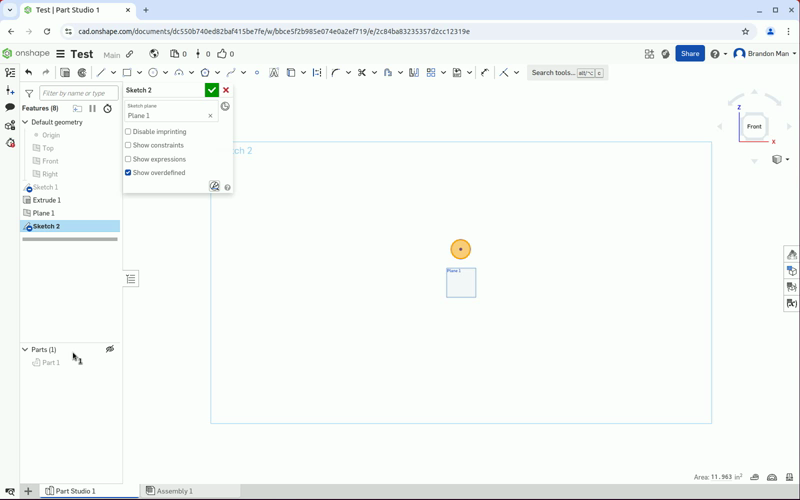
key(shift+y)
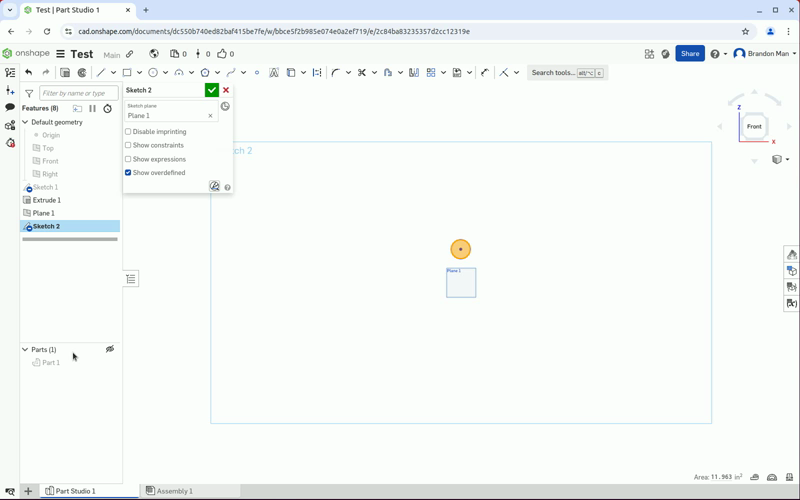
key(shift+e)
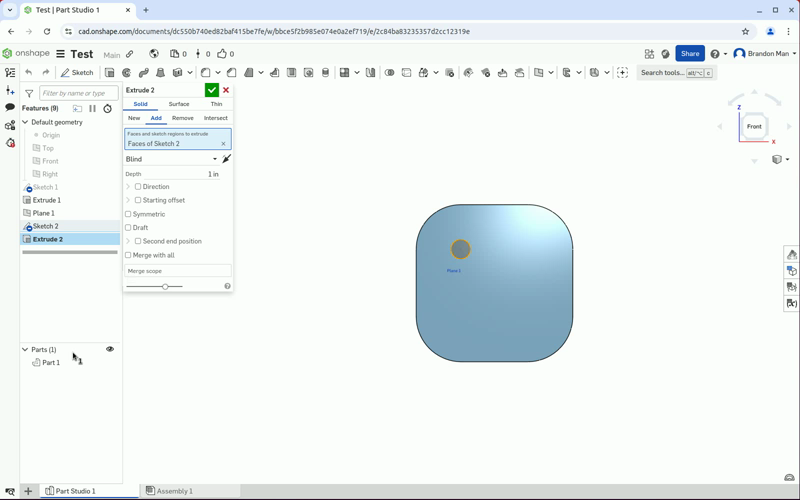
mouse_move(143, 106)
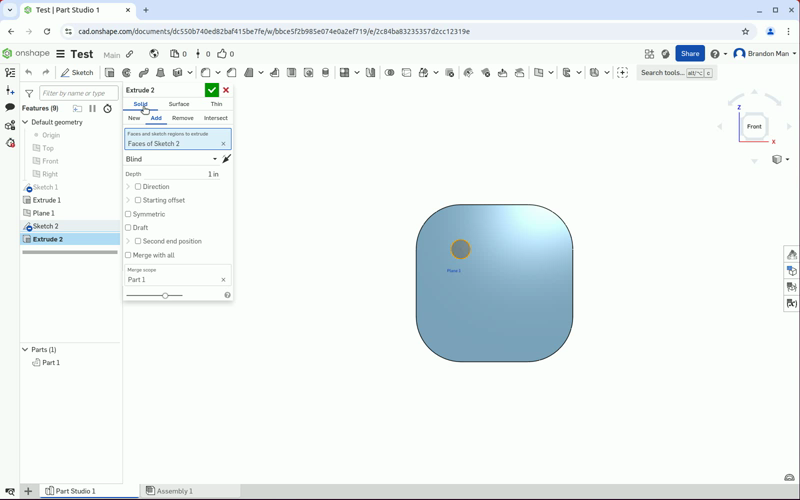
click(143, 106)
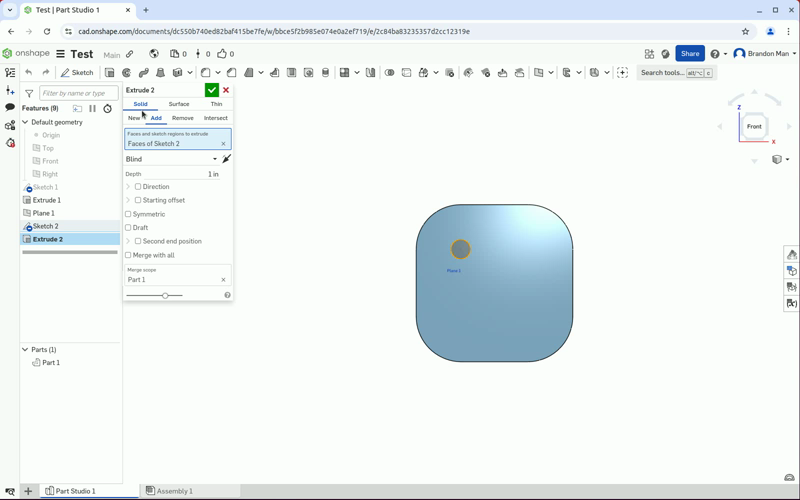
mouse_move(137, 120)
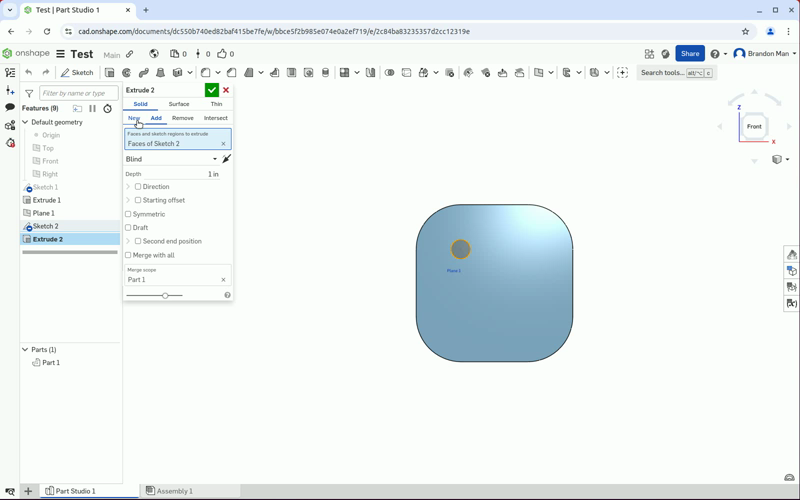
click(137, 120)
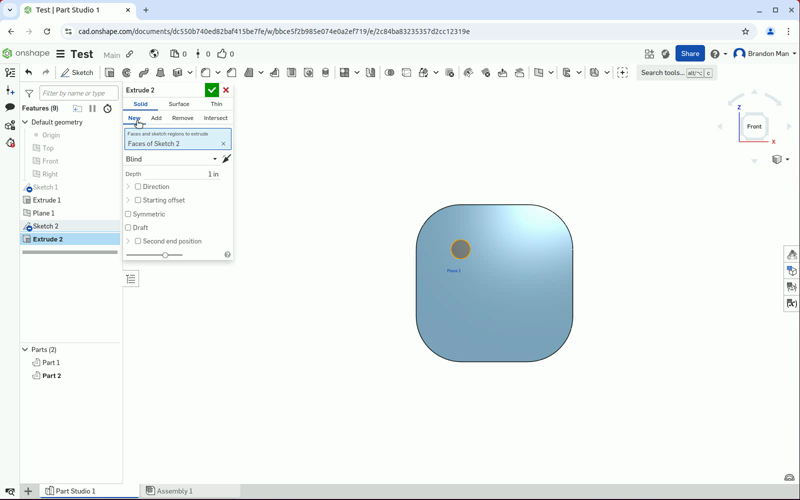
key(tab, 4)
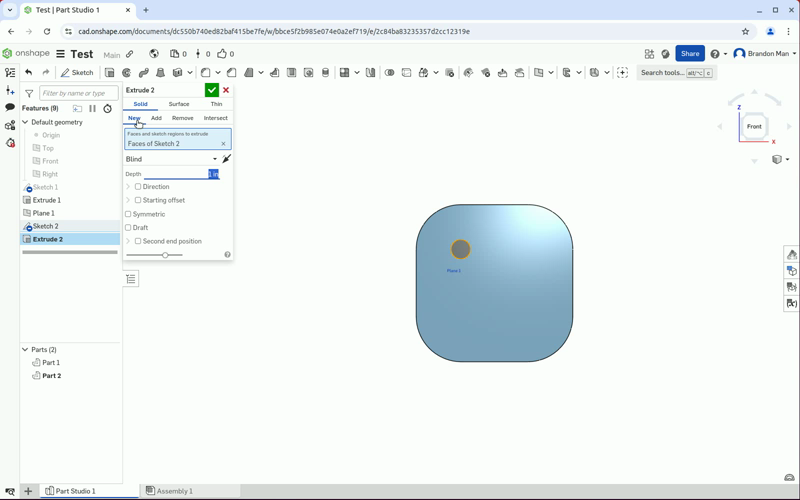
text(1.926)
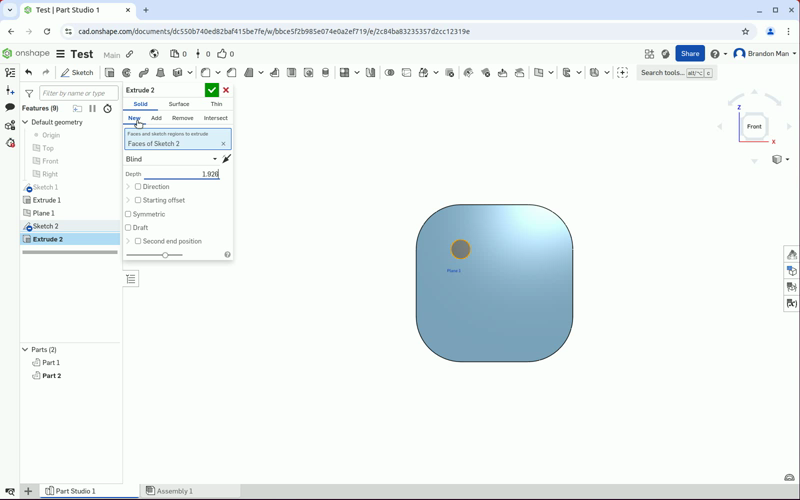
key(enter)
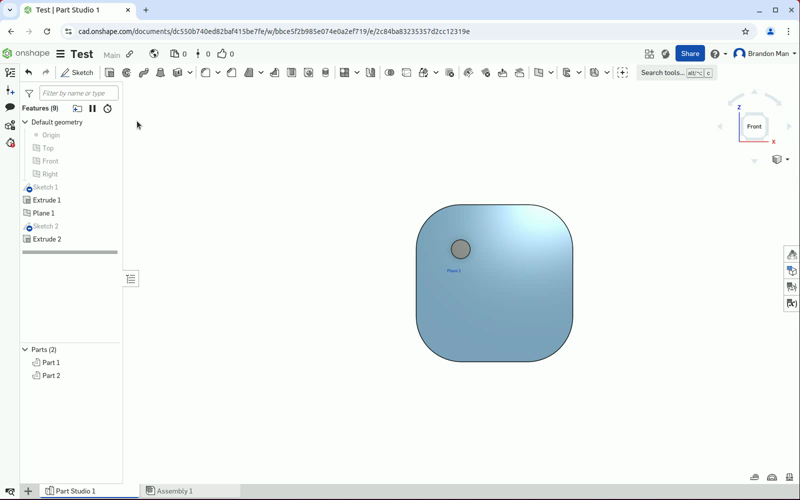
key(shift+h)
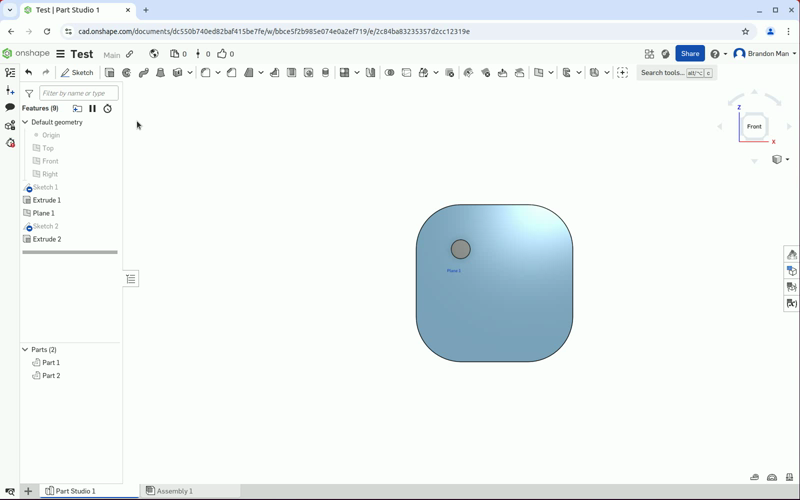
key(shift+h)
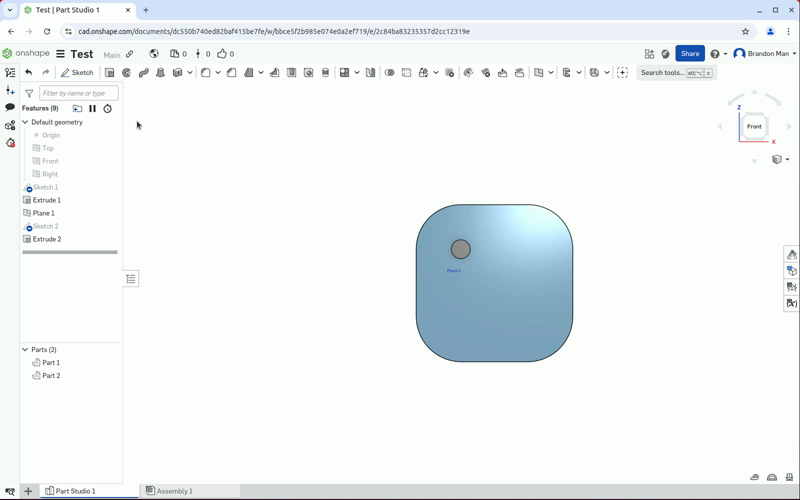
mouse_move(73, 189)
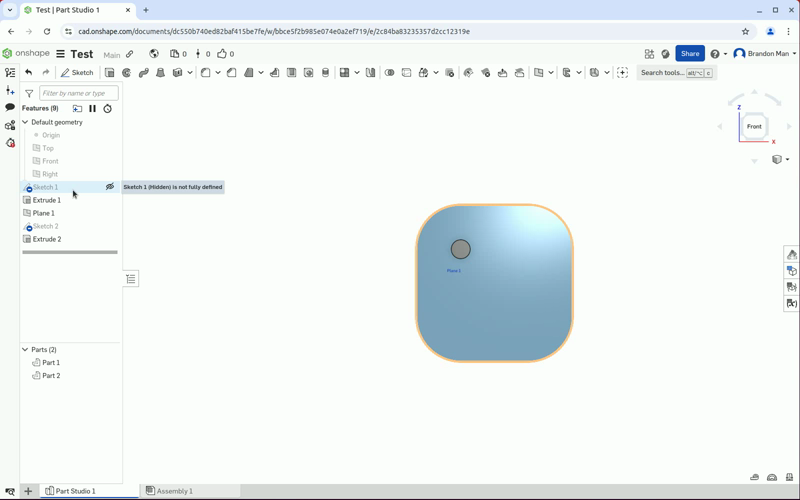
click(73, 189)
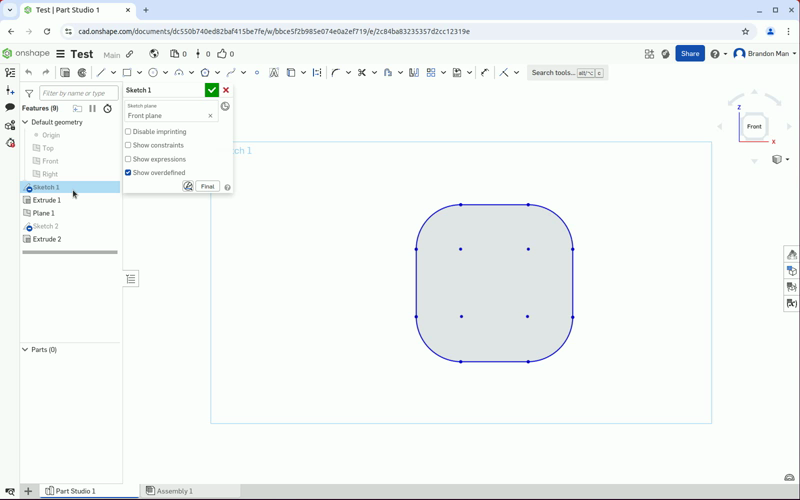
mouse_move(229, 92)
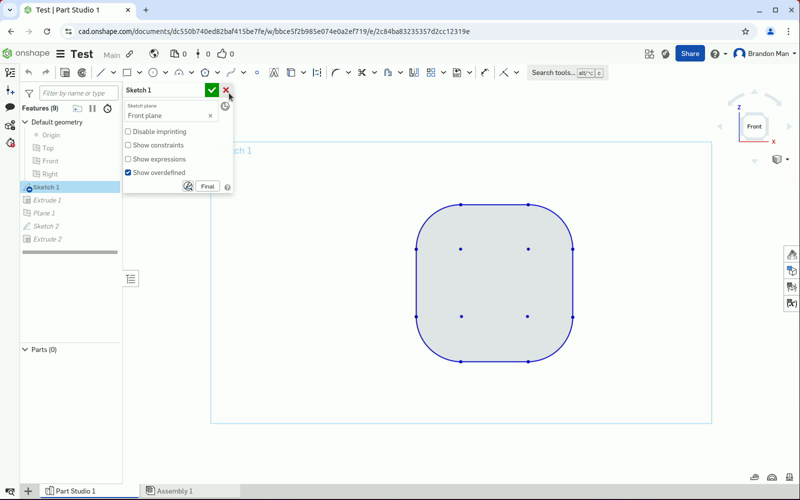
click(229, 92)
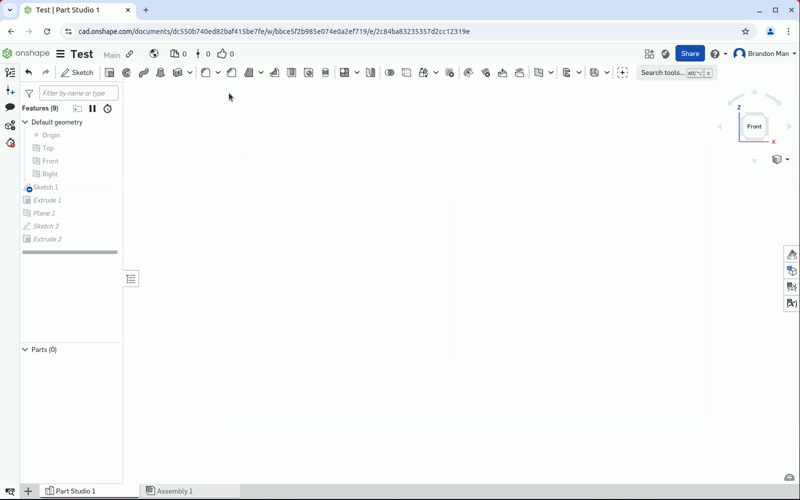
key(shift+s)
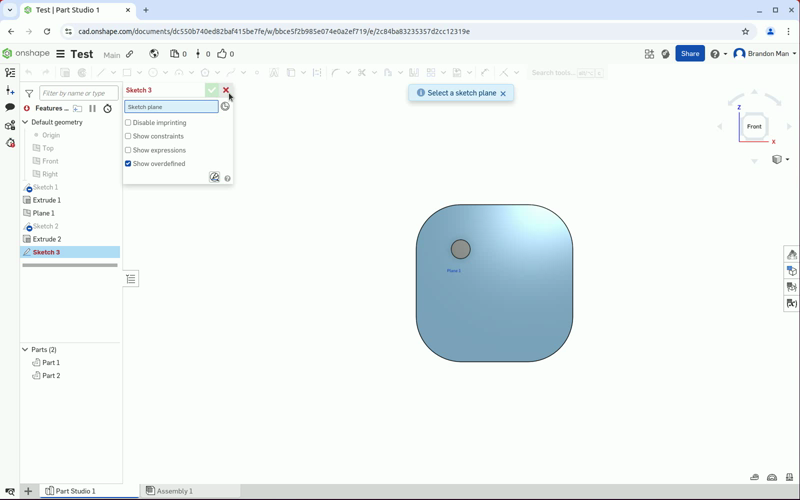
mouse_move(73, 215)
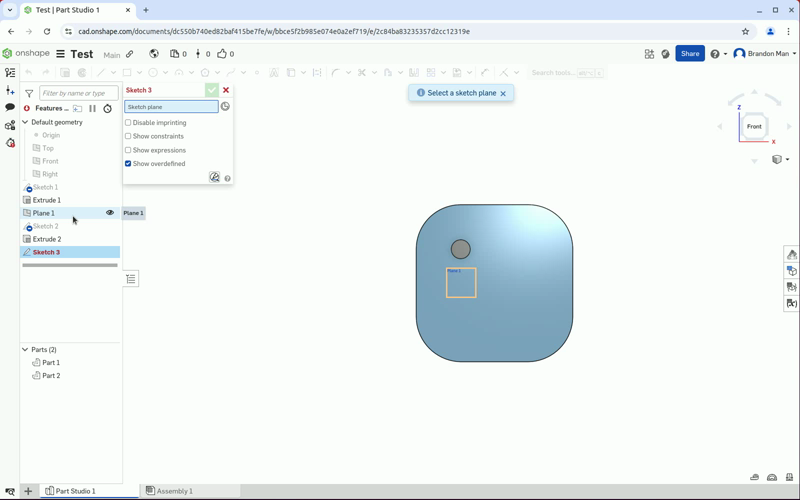
click(73, 215)
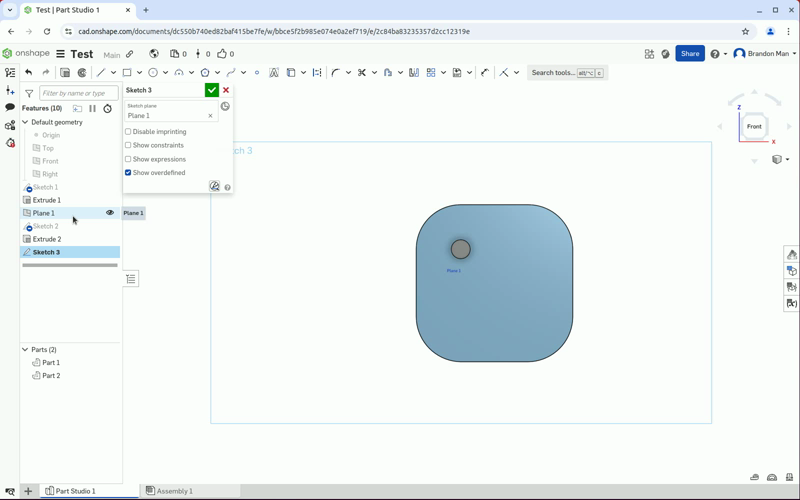
mouse_move(73, 352)
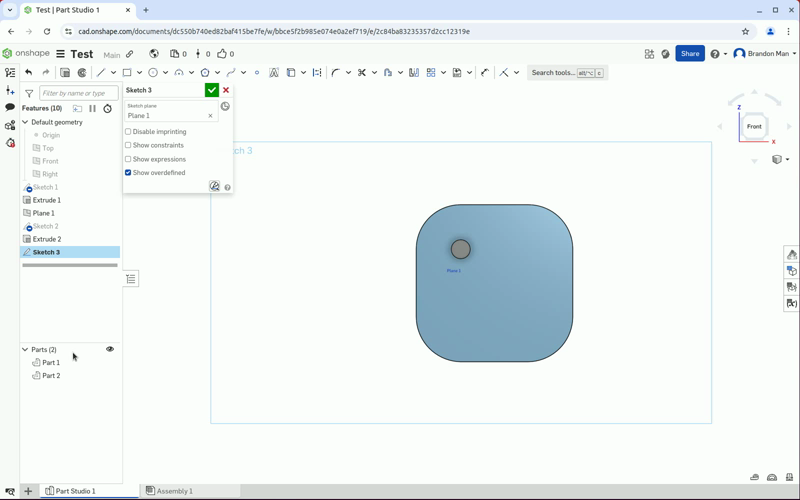
key(y)
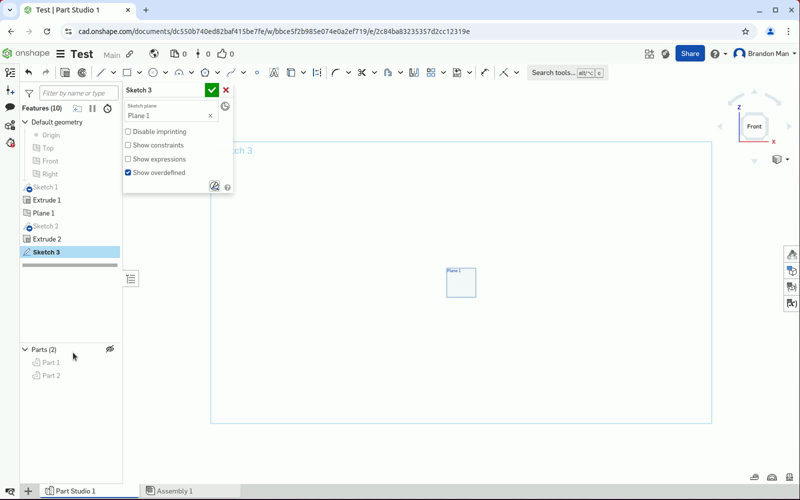
key(c)
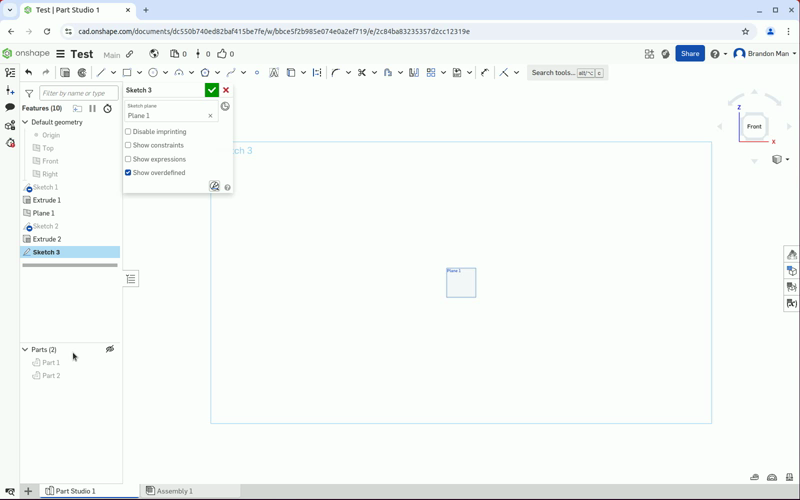
key_down(shift)
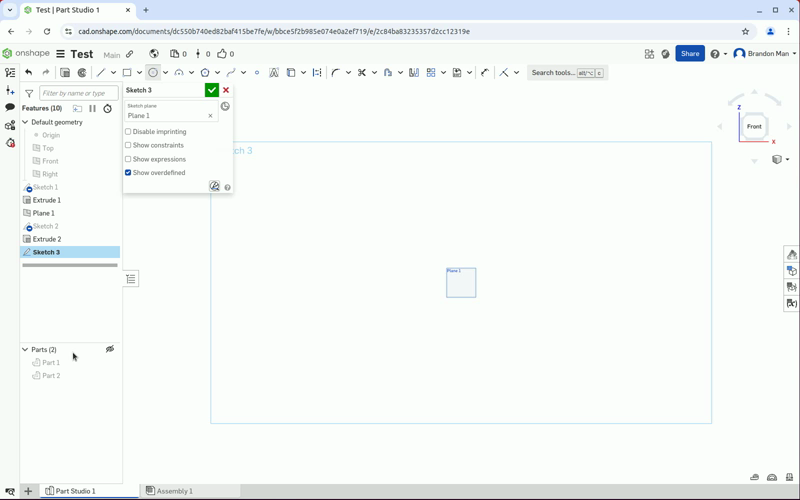
mouse_move(460, 316)
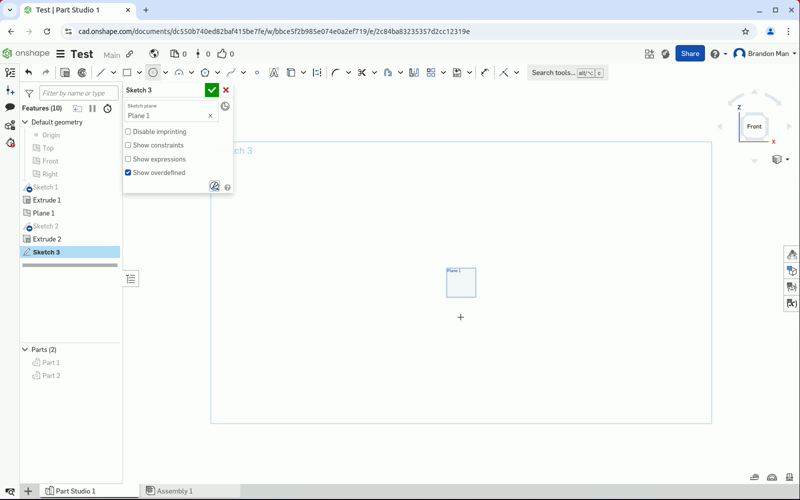
click(460, 316)
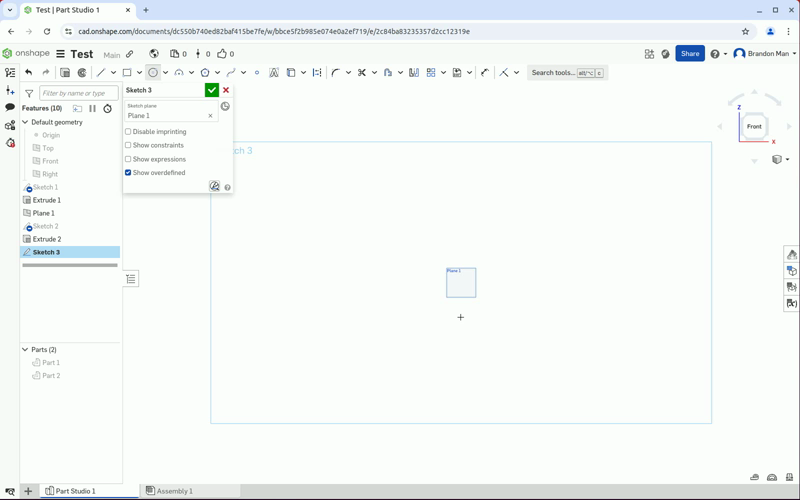
key_up(shift)
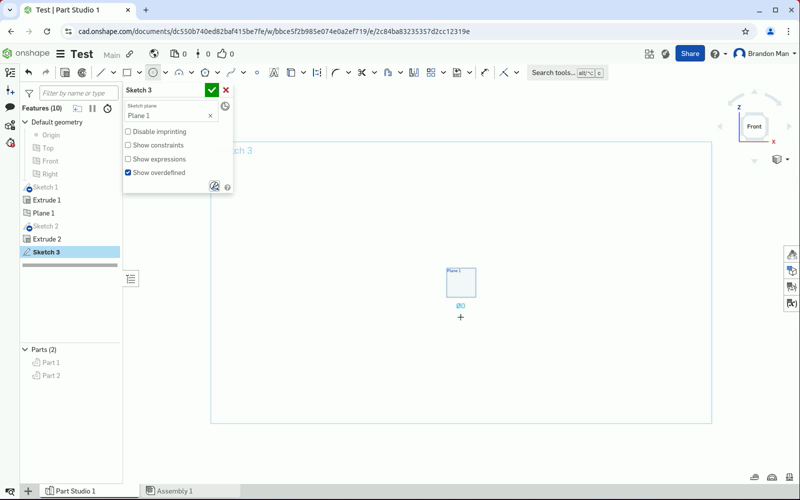
mouse_move(470, 316)
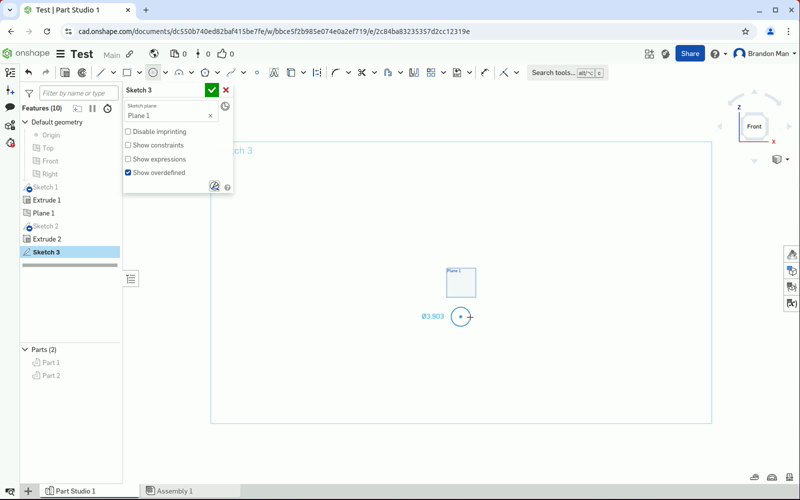
click(470, 316)
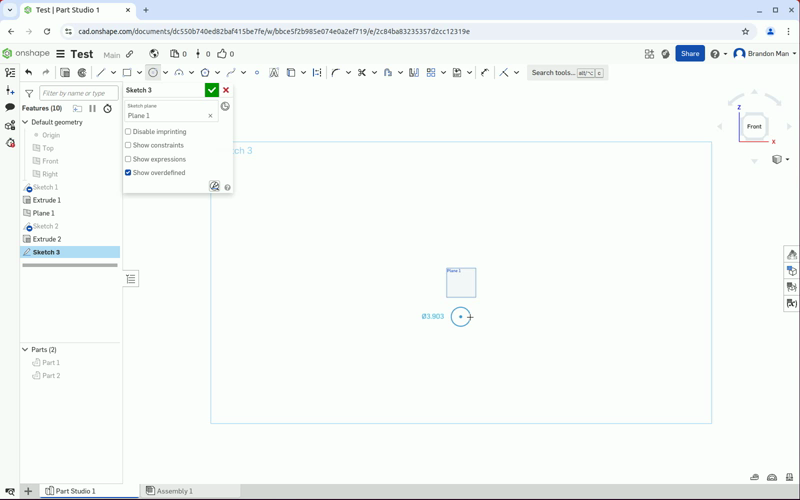
key(esc)
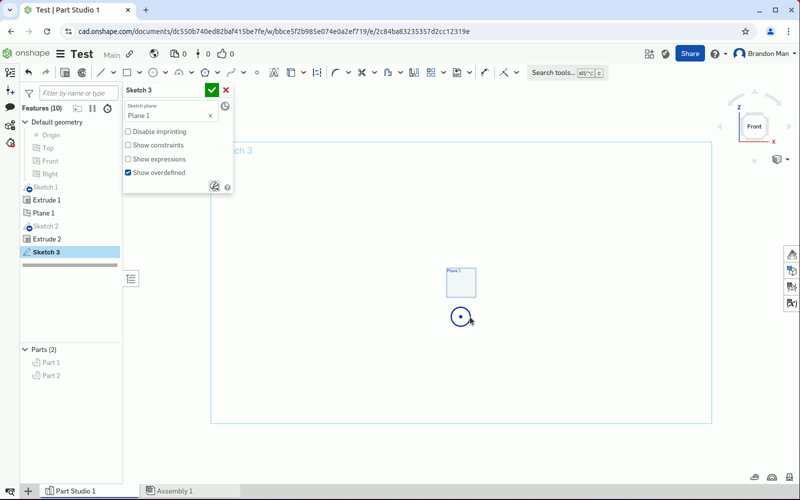
mouse_move(468, 320)
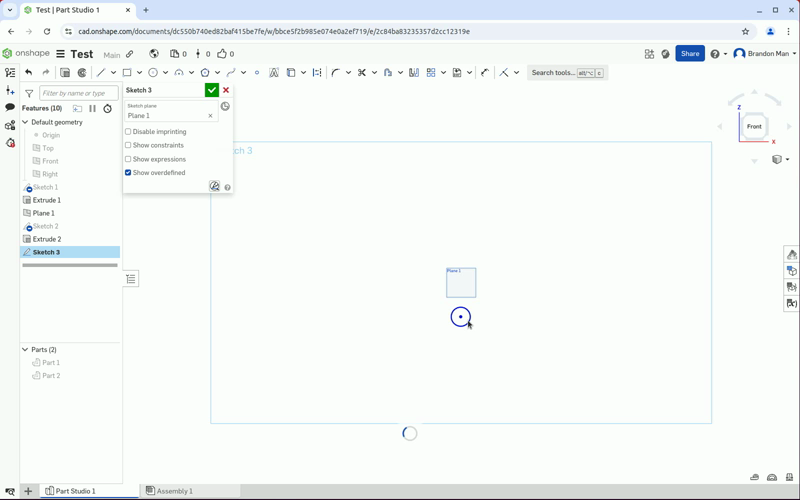
scroll(6)
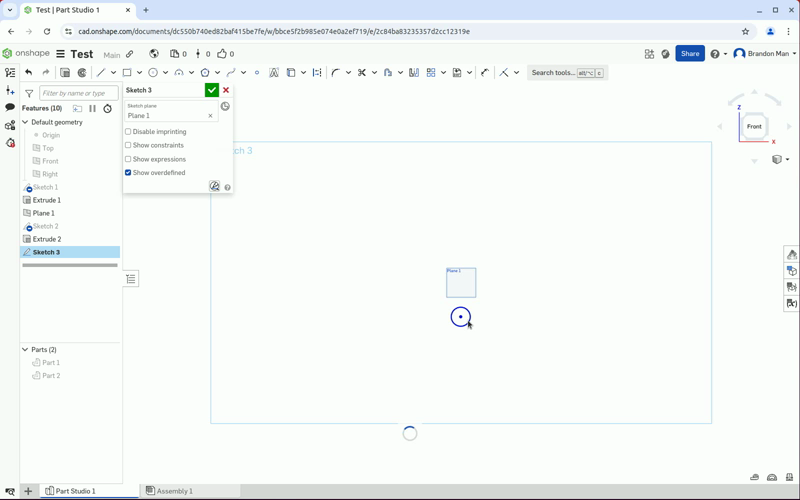
scroll(6)
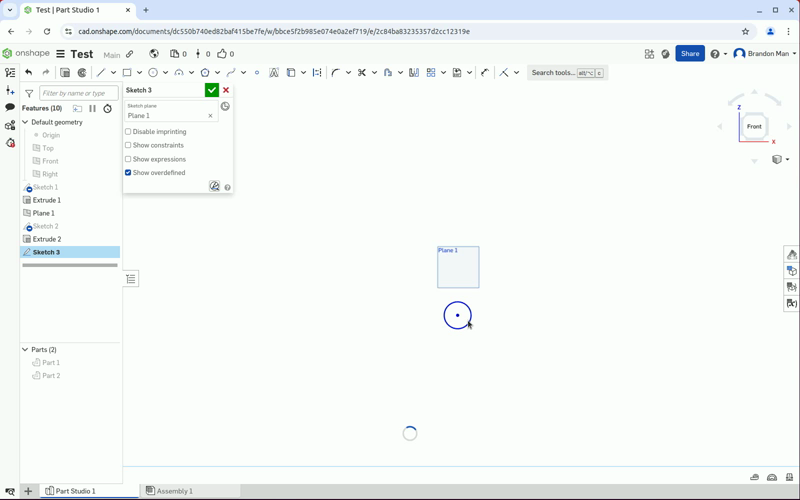
scroll(6)
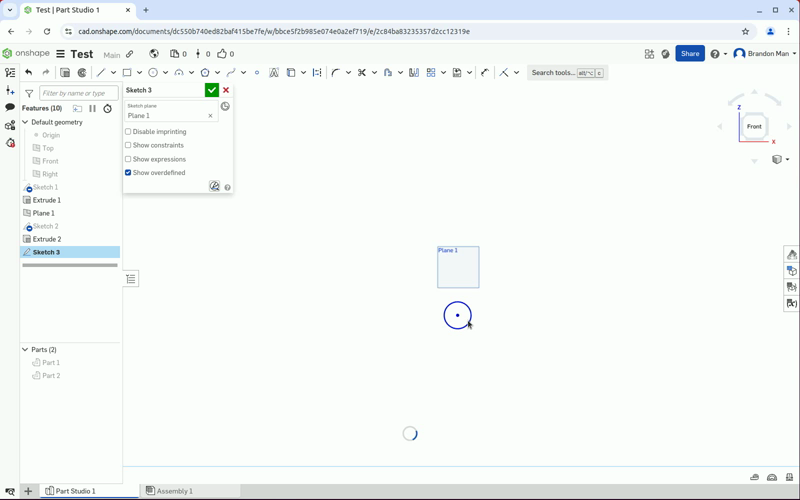
scroll(6)
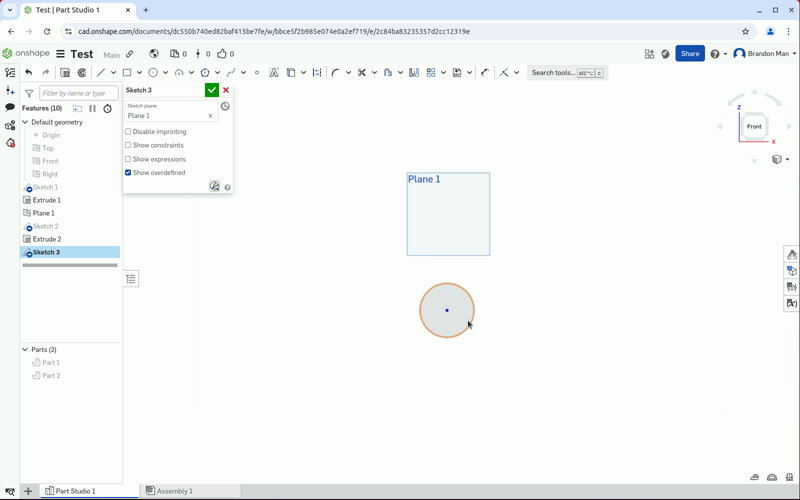
scroll(6)
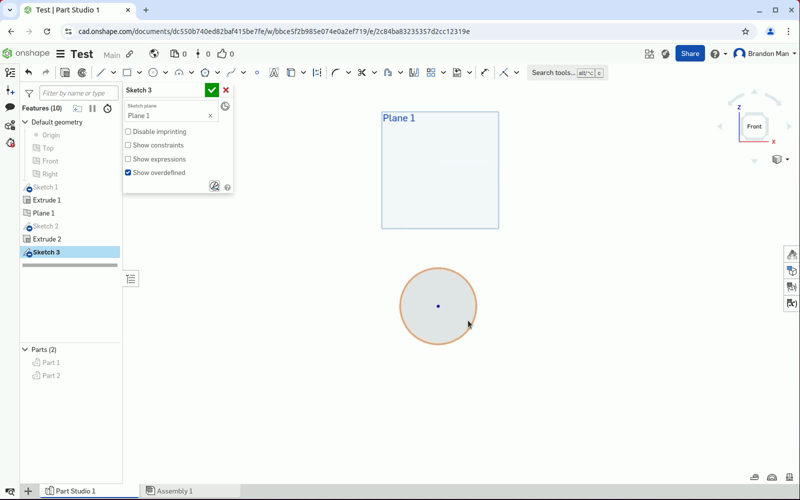
scroll(6)
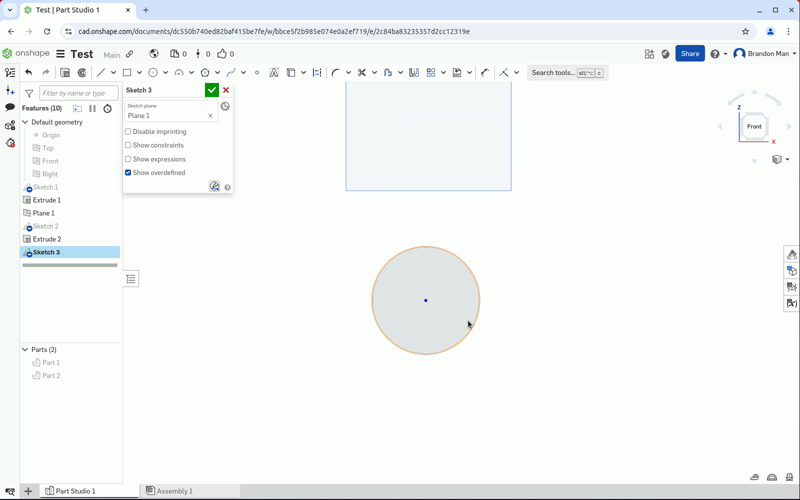
scroll(6)
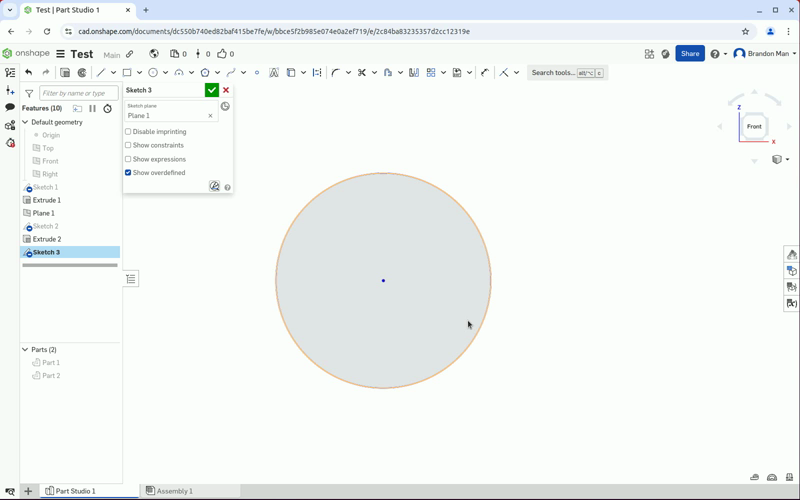
click(468, 320)
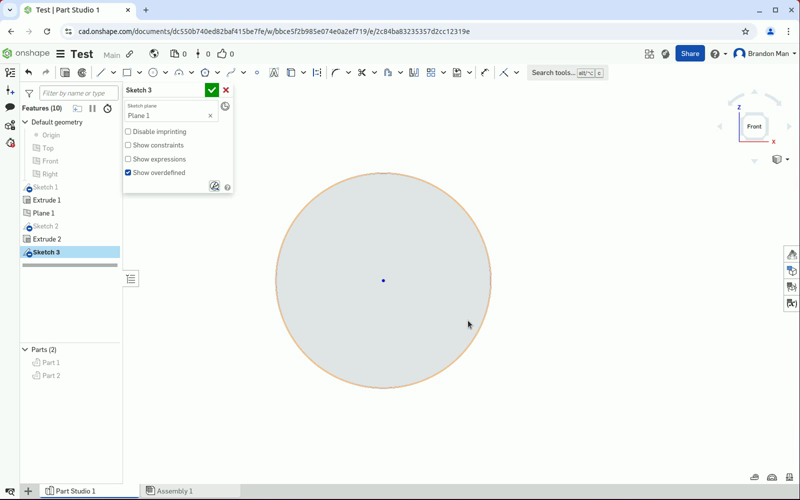
scroll(-6)
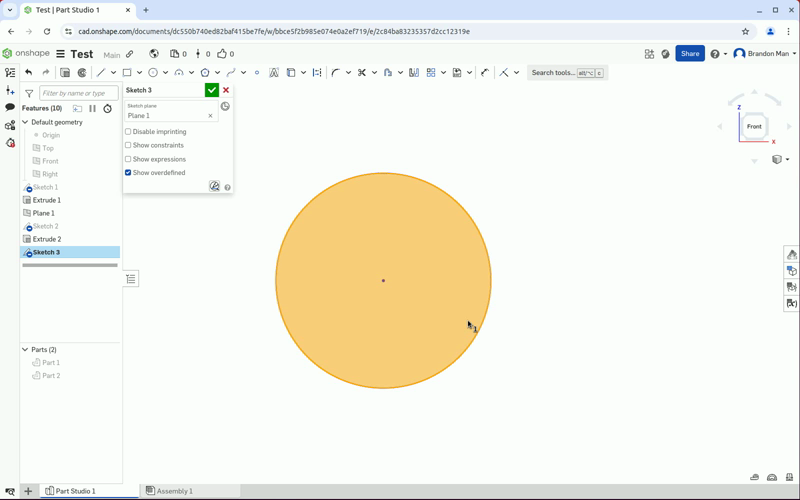
scroll(-6)
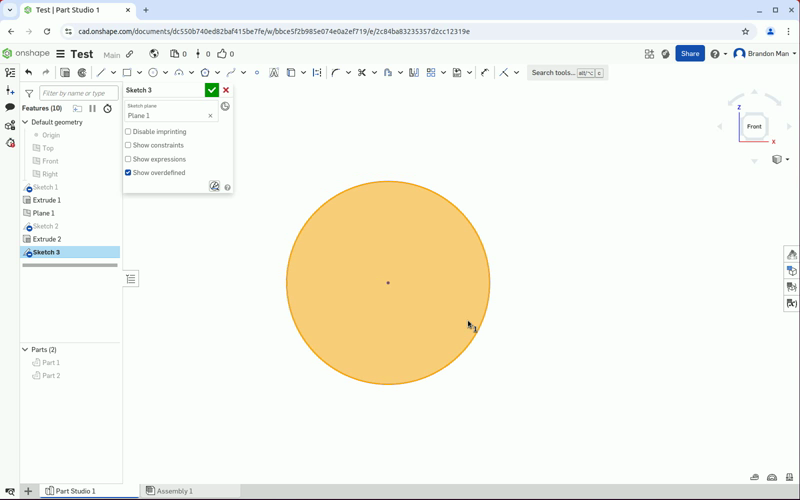
scroll(-6)
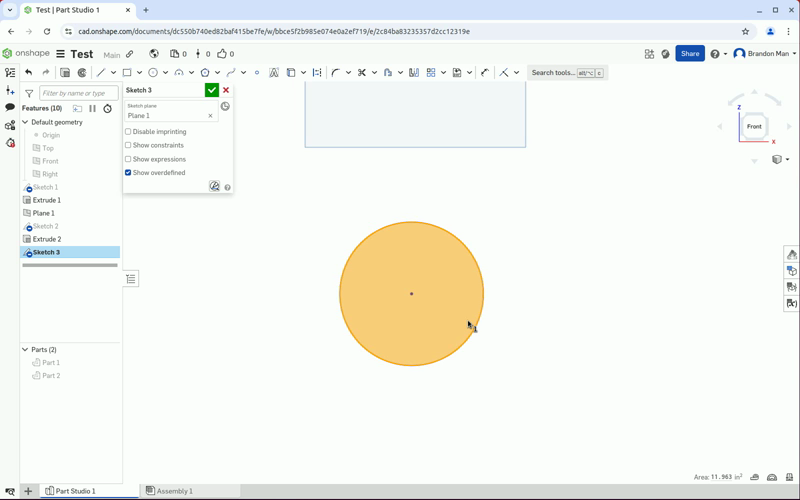
scroll(-6)
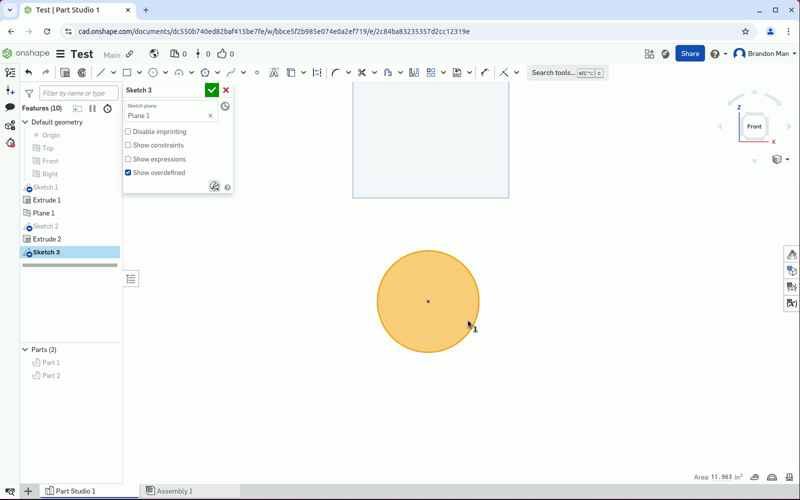
scroll(-6)
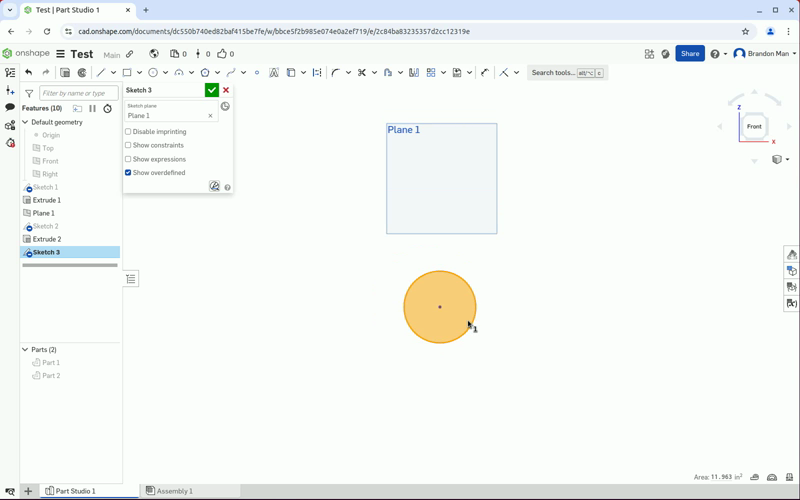
scroll(-6)
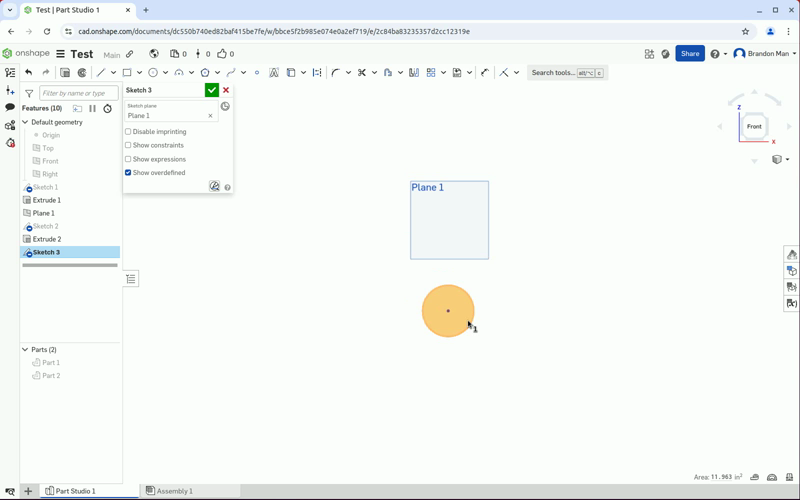
scroll(-6)
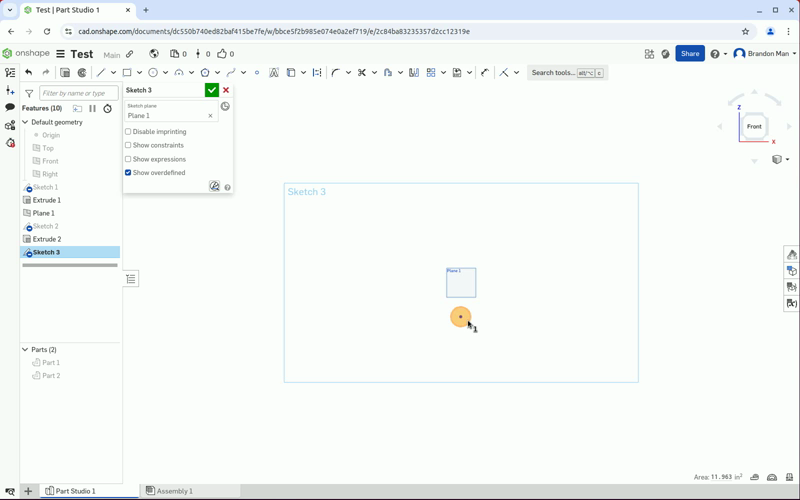
mouse_move(73, 352)
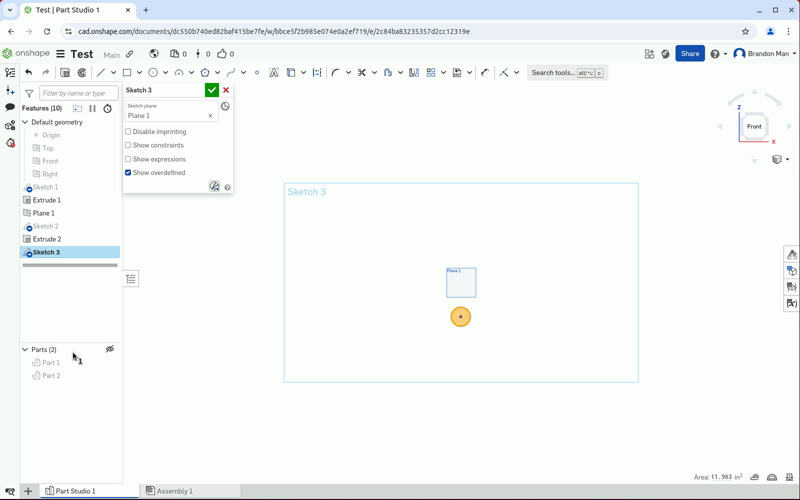
key(shift+y)
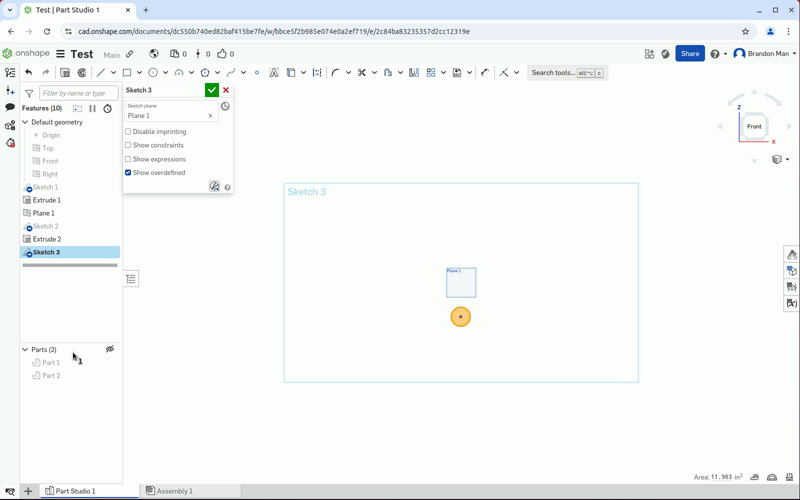
key(shift+e)
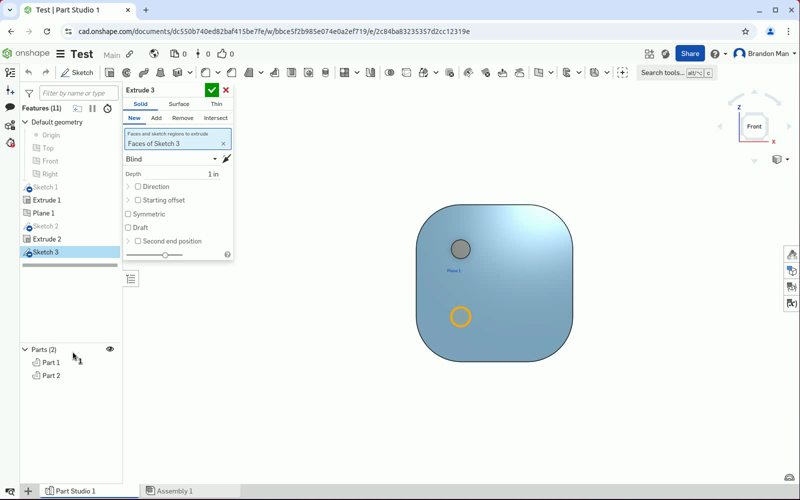
mouse_move(143, 106)
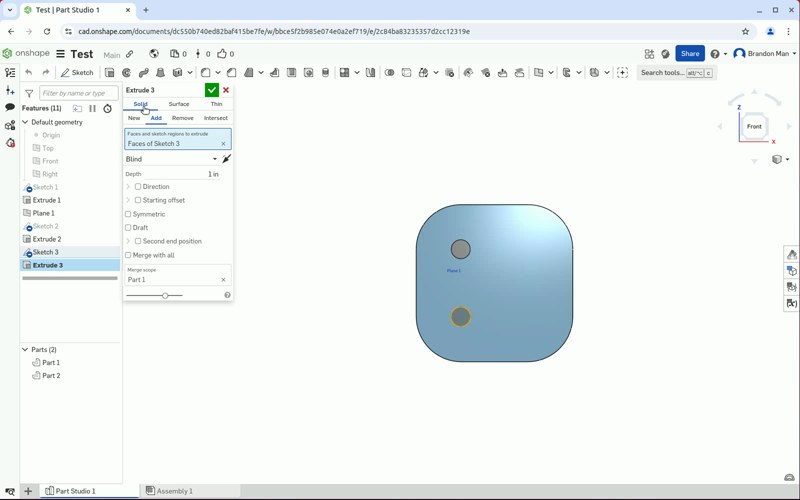
click(143, 106)
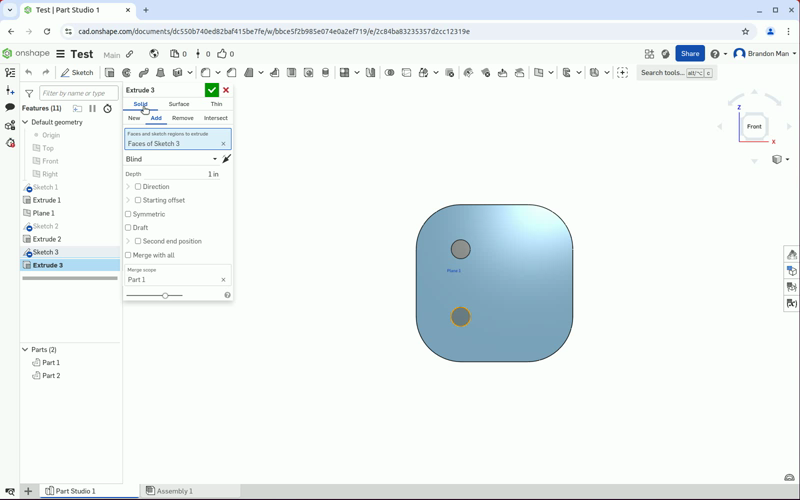
mouse_move(137, 120)
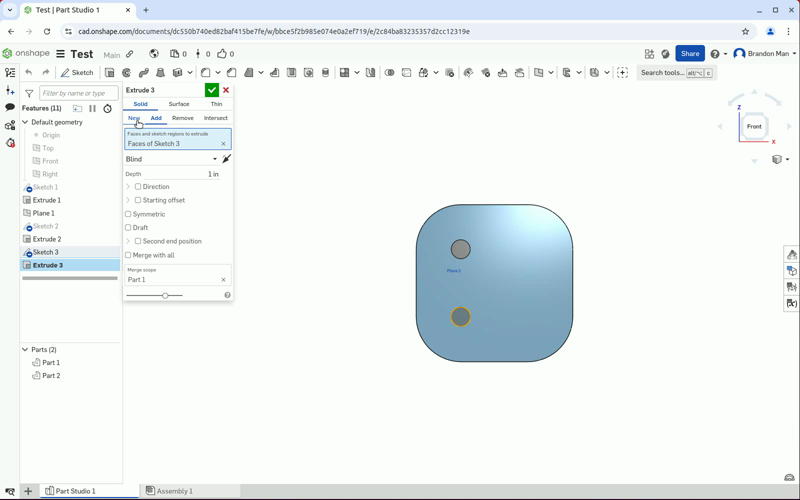
click(137, 120)
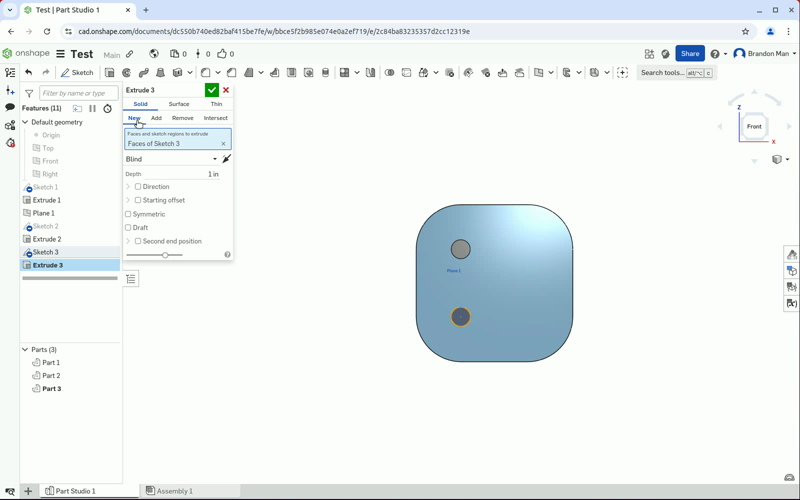
key(tab, 4)
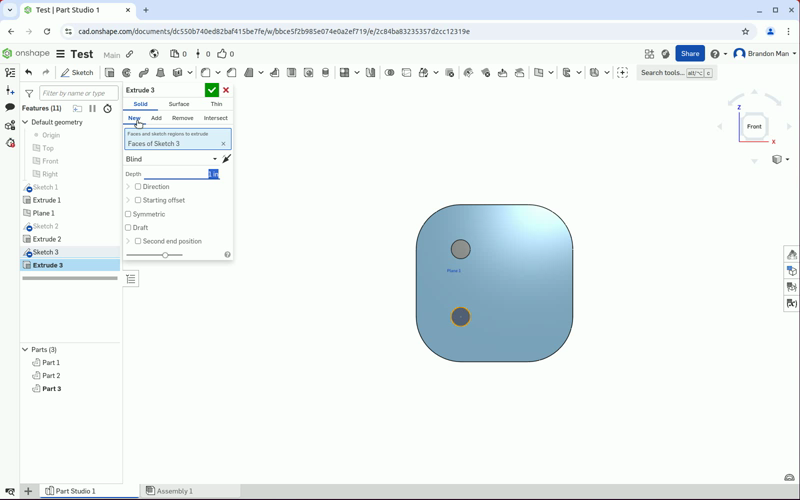
text(1.926)
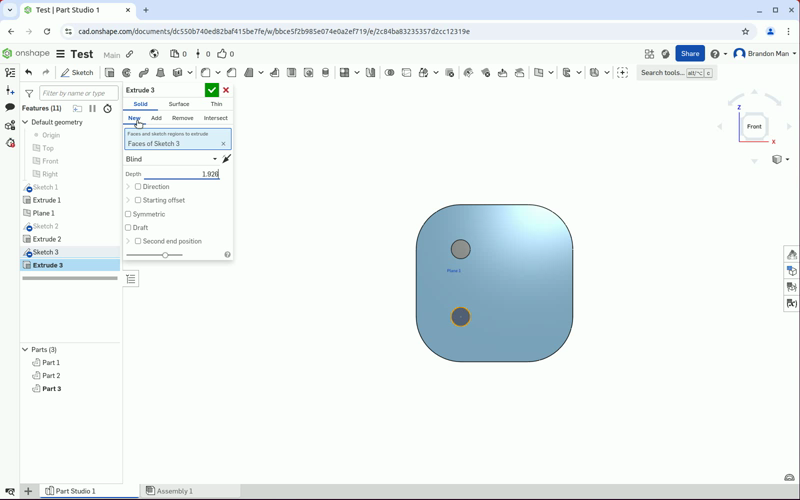
key(enter)
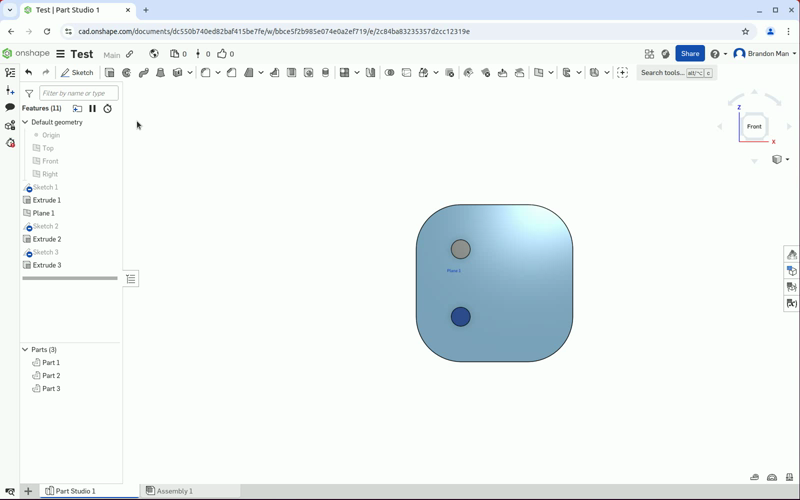
key(shift+h)
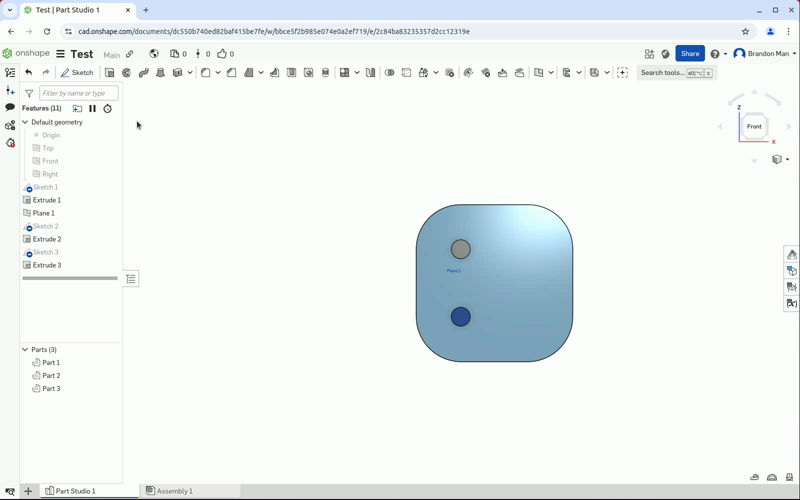
key(shift+h)
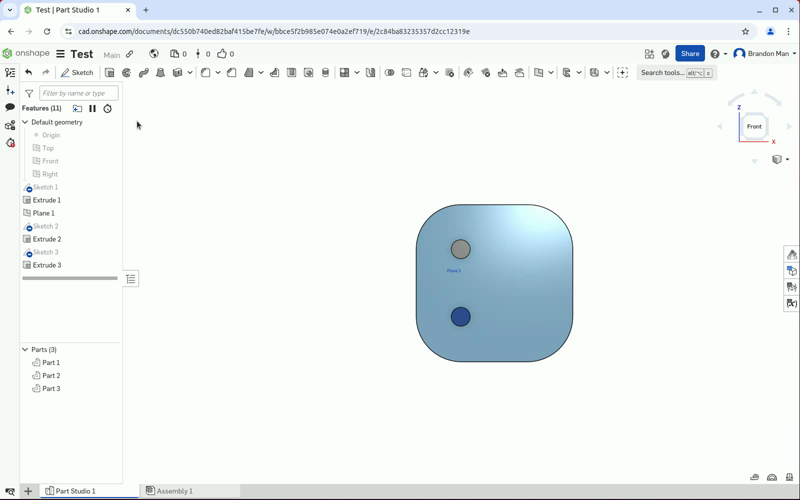
mouse_move(73, 189)
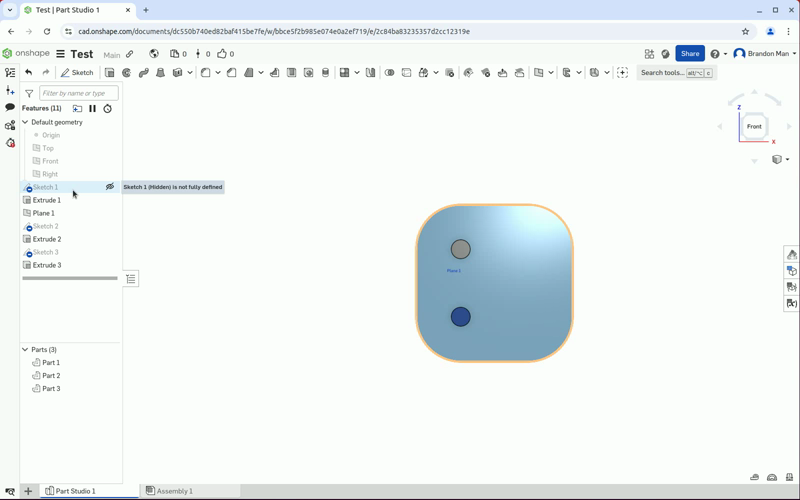
click(73, 189)
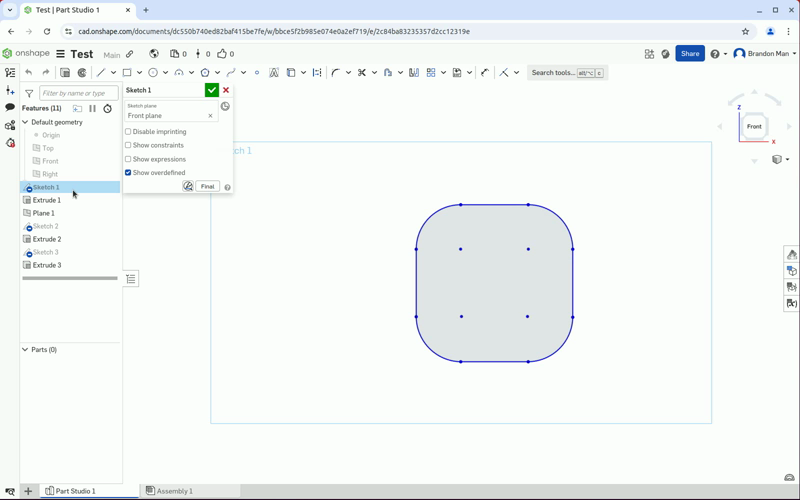
mouse_move(229, 92)
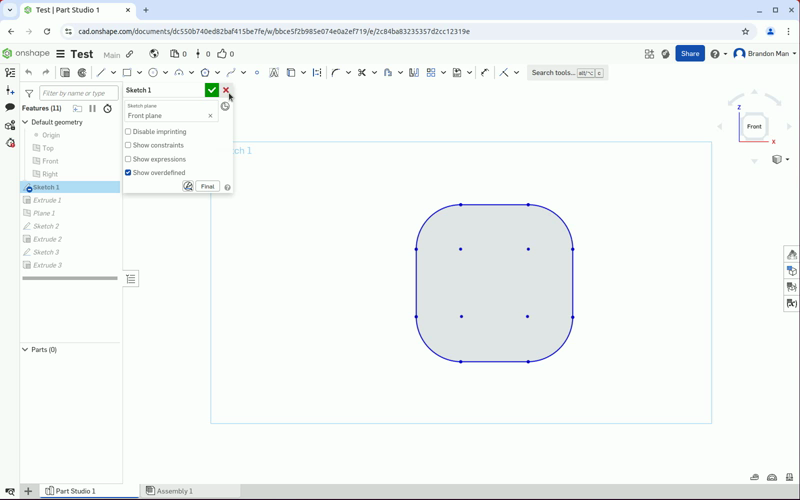
click(229, 92)
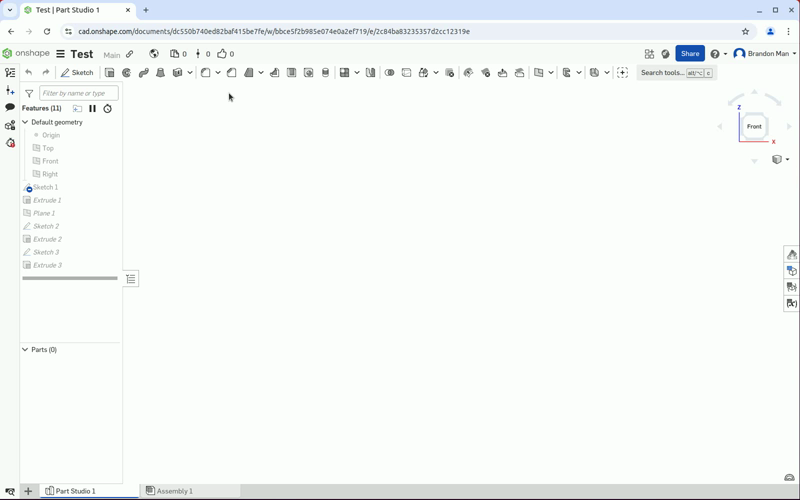
key(shift+s)
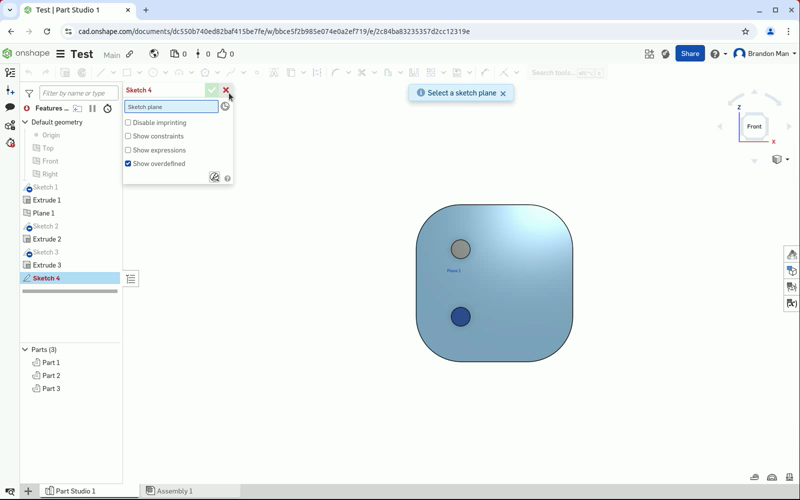
mouse_move(73, 215)
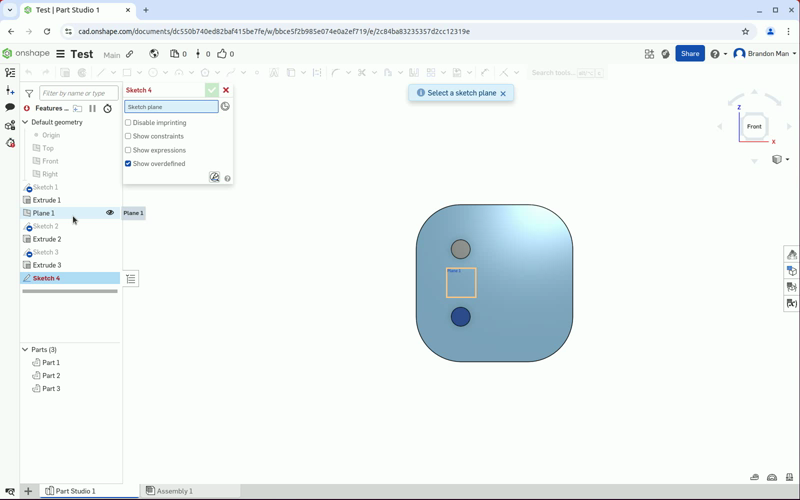
click(73, 215)
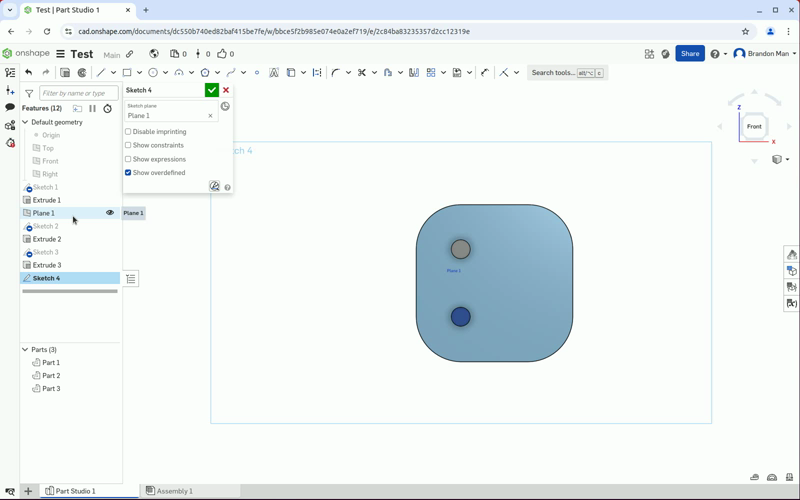
mouse_move(73, 352)
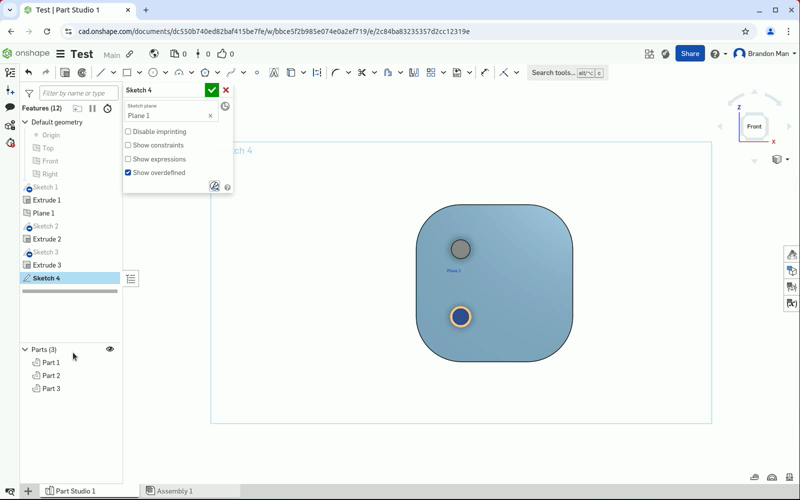
key(y)
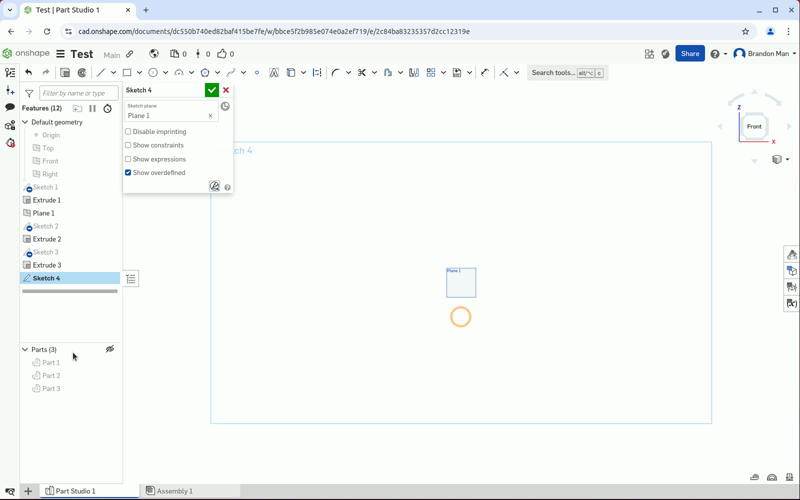
key(c)
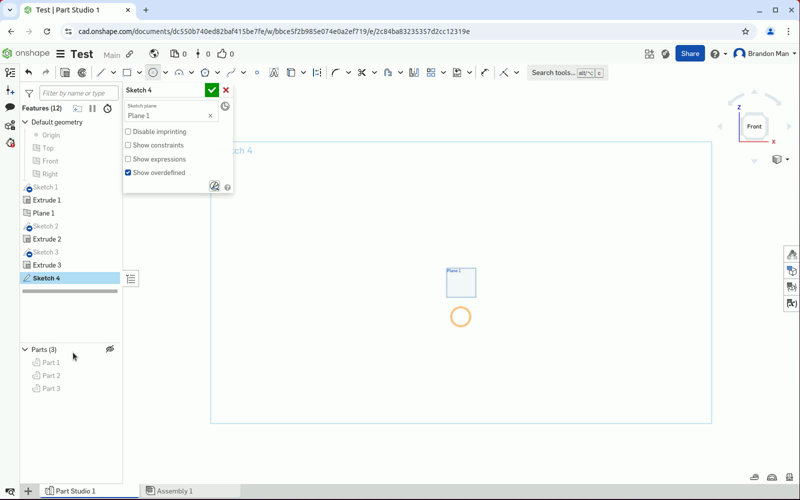
key_down(shift)
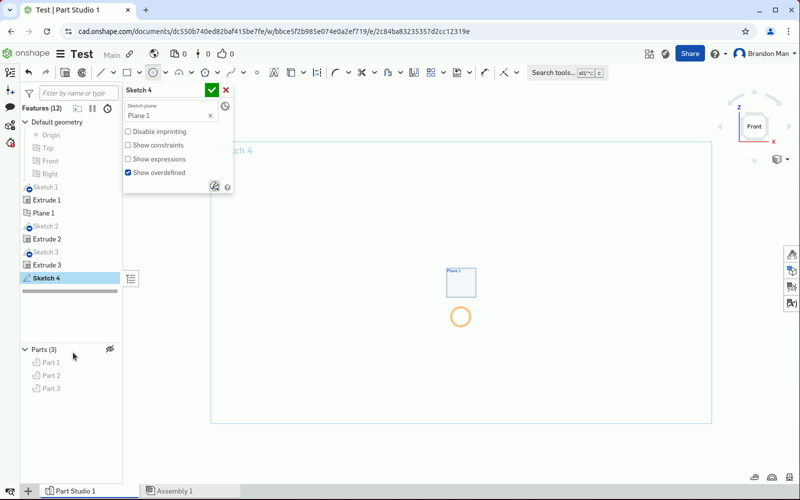
mouse_move(488, 340)
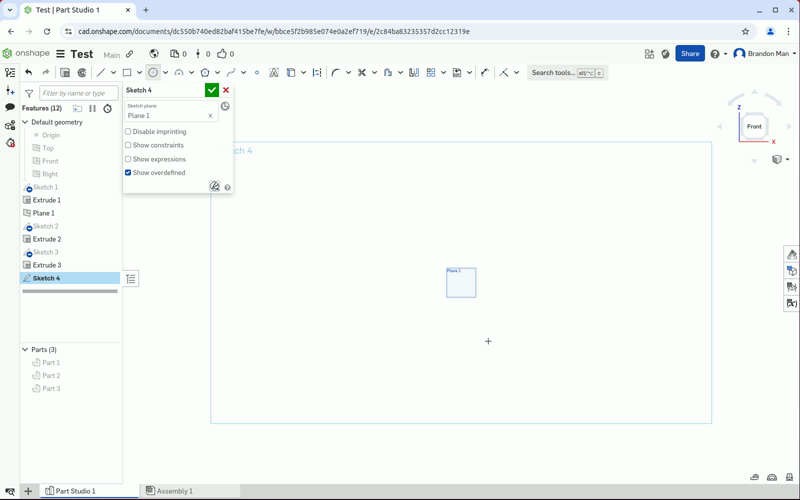
click(488, 340)
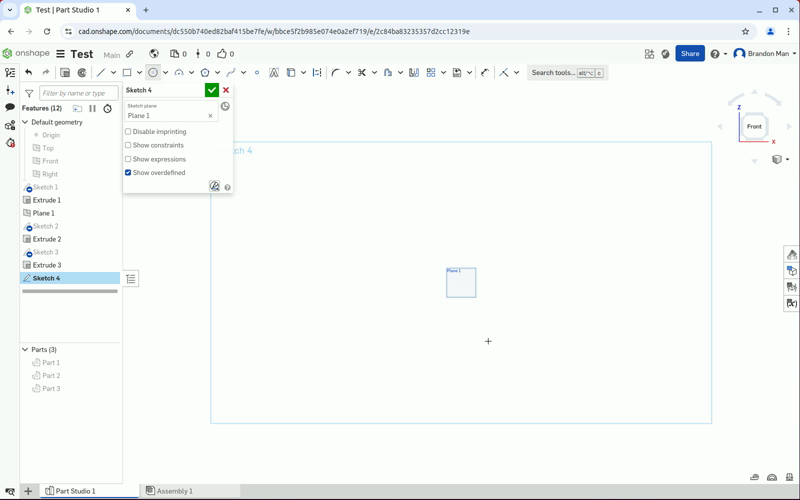
key_up(shift)
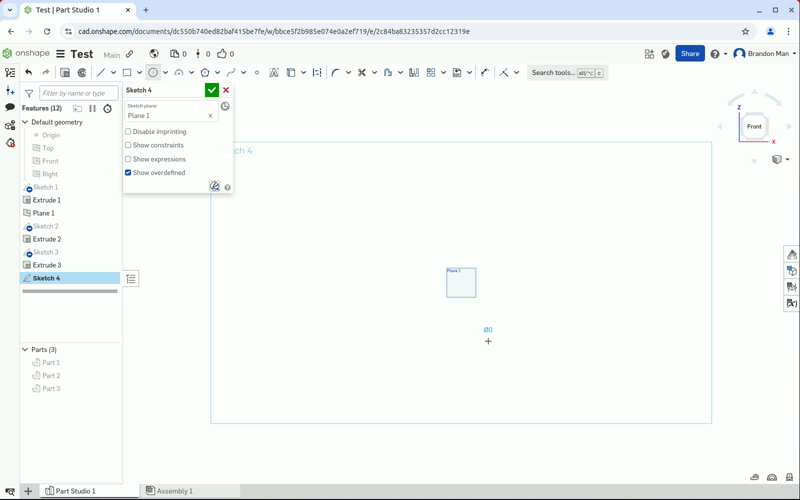
mouse_move(493, 340)
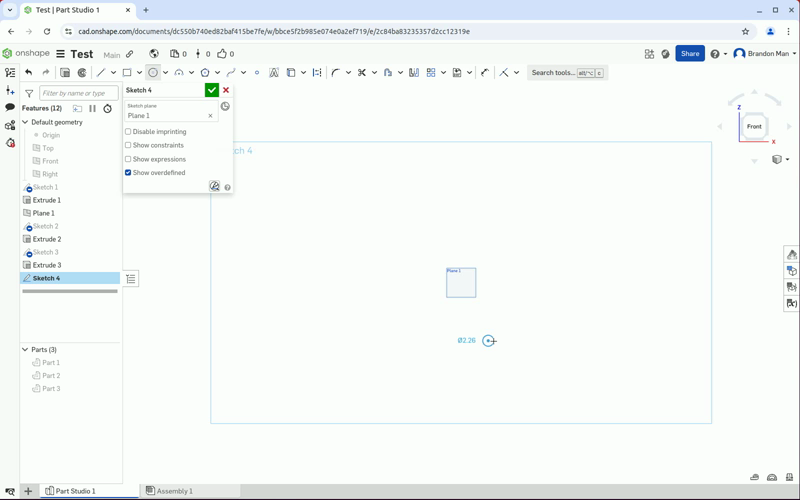
click(493, 340)
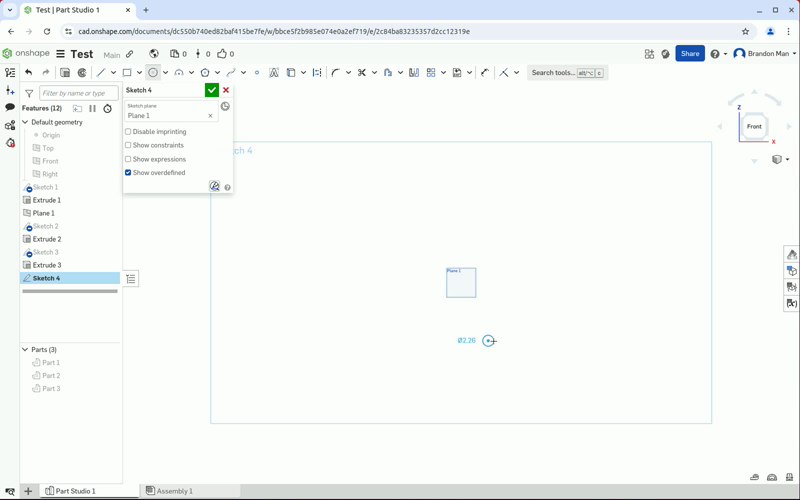
key(esc)
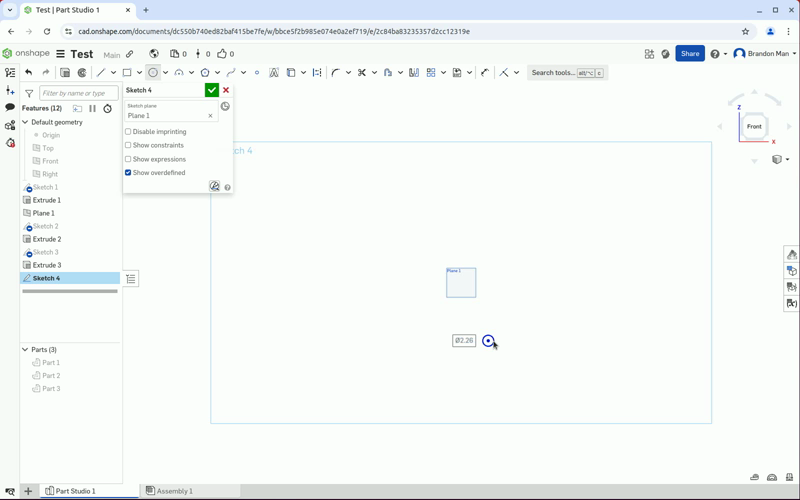
mouse_move(490, 340)
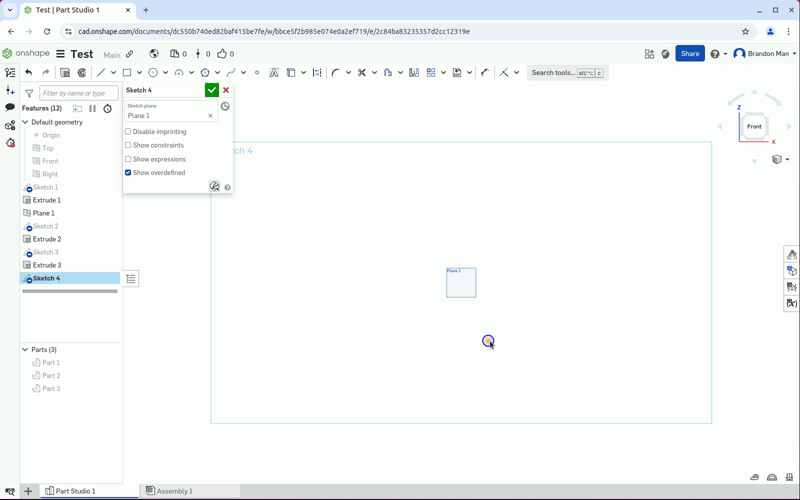
scroll(6)
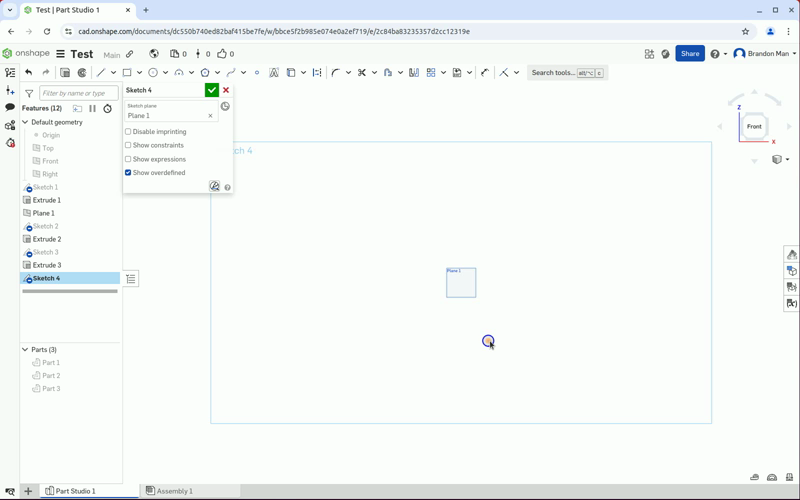
scroll(6)
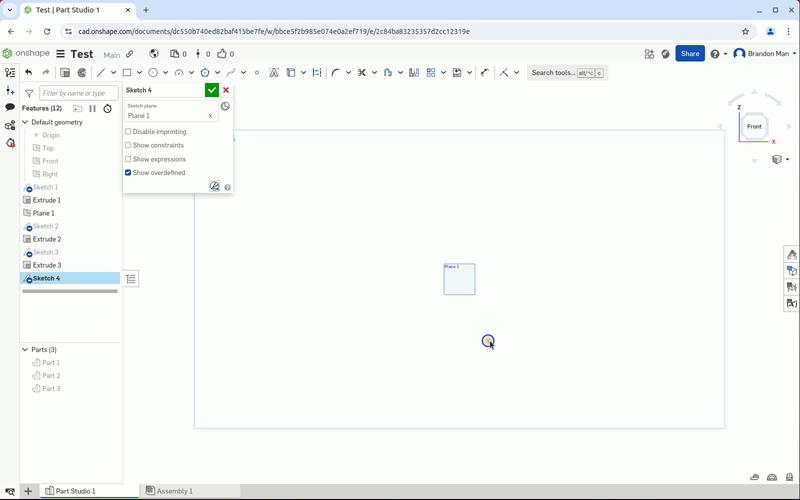
scroll(6)
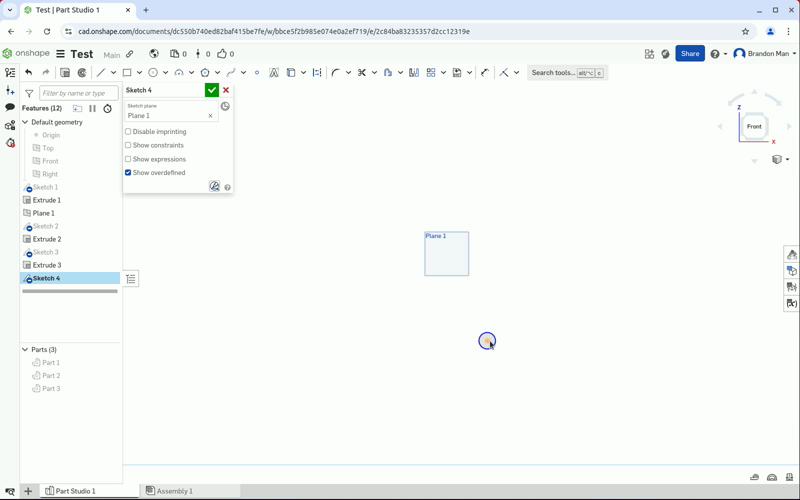
scroll(6)
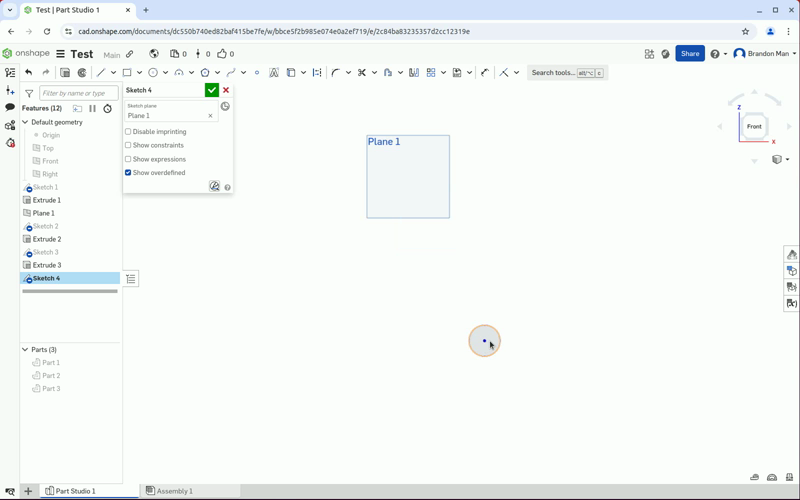
scroll(6)
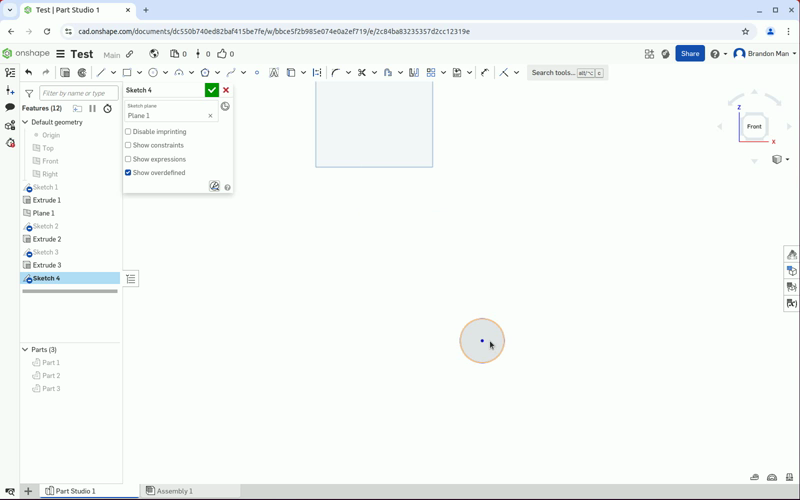
scroll(6)
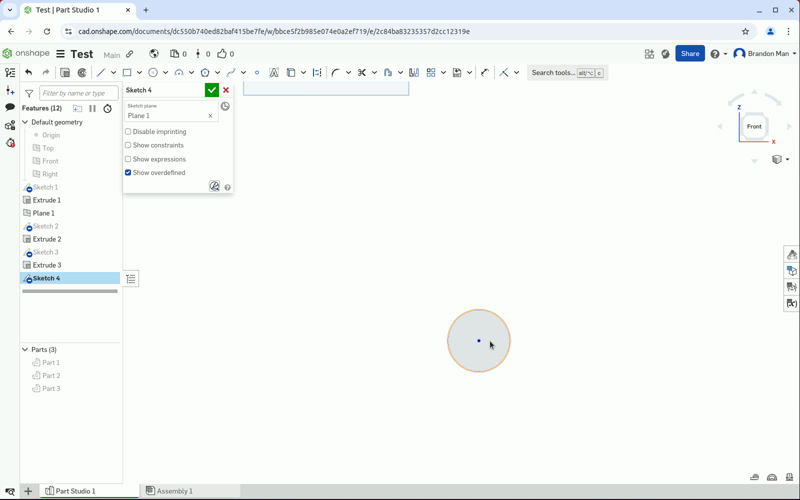
scroll(6)
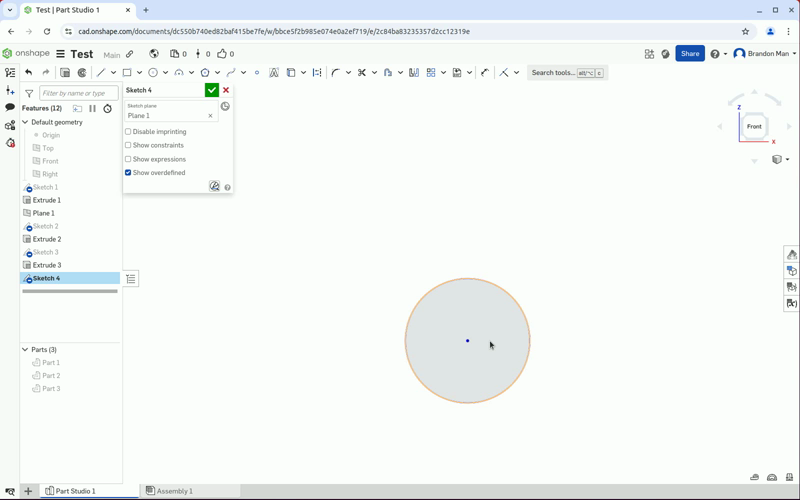
click(490, 340)
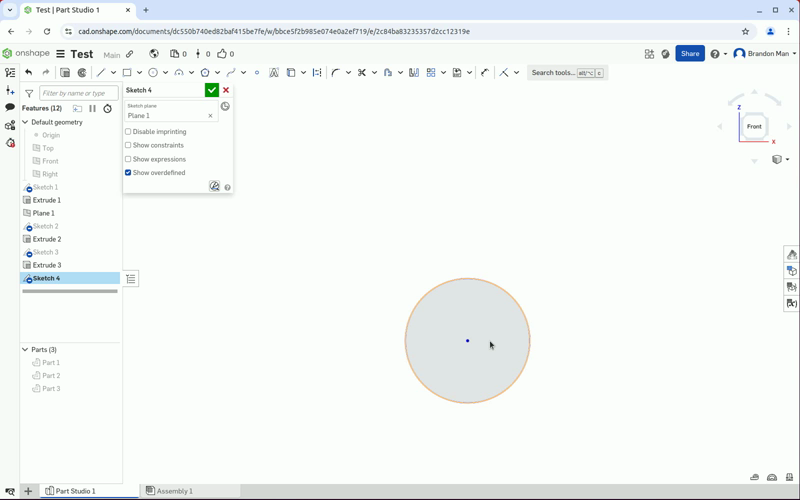
scroll(-6)
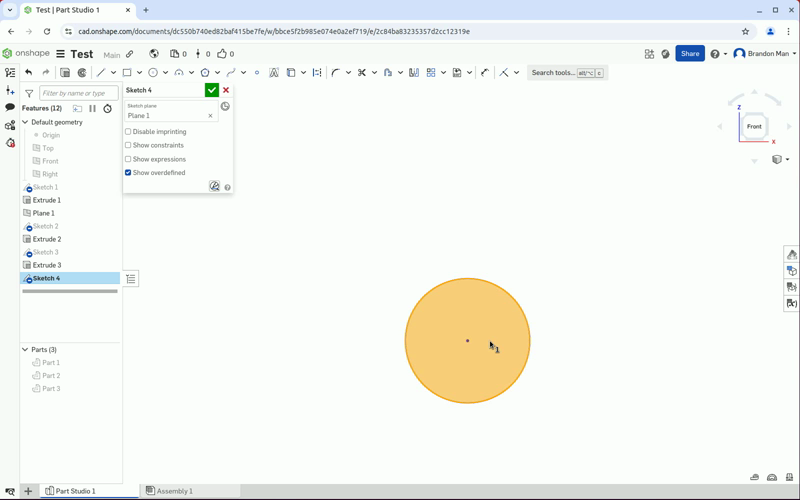
scroll(-6)
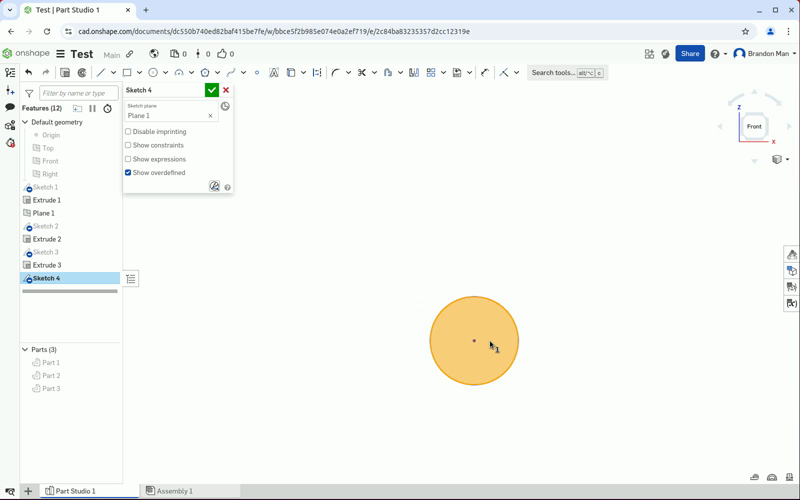
scroll(-6)
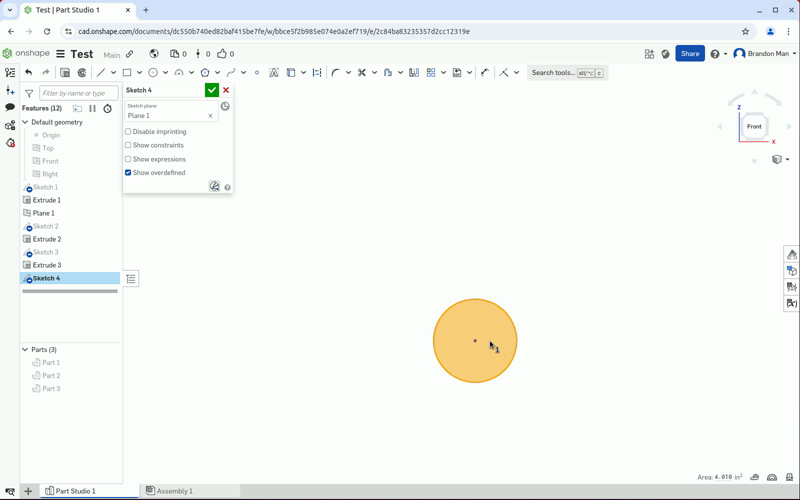
scroll(-6)
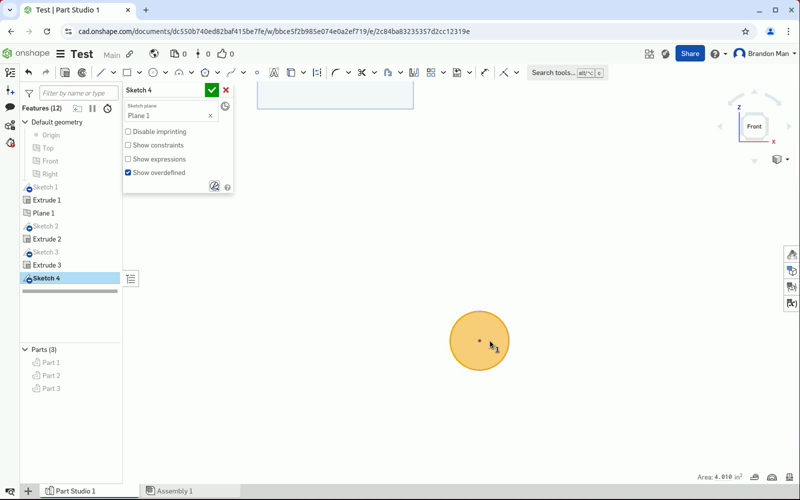
scroll(-6)
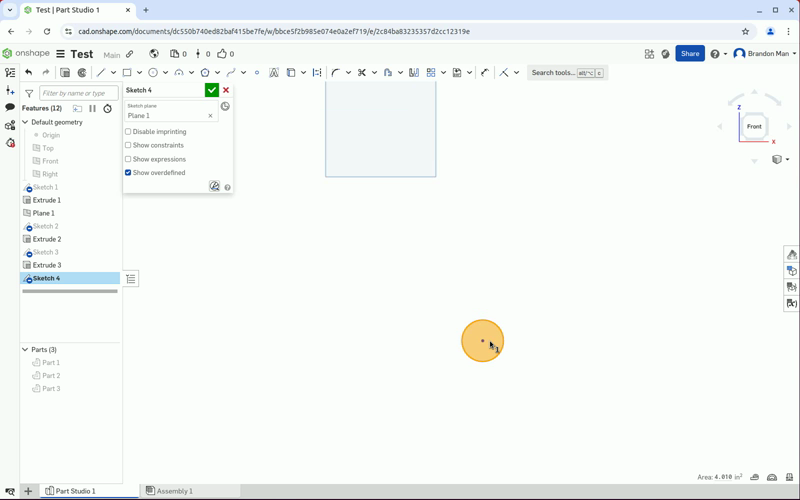
scroll(-6)
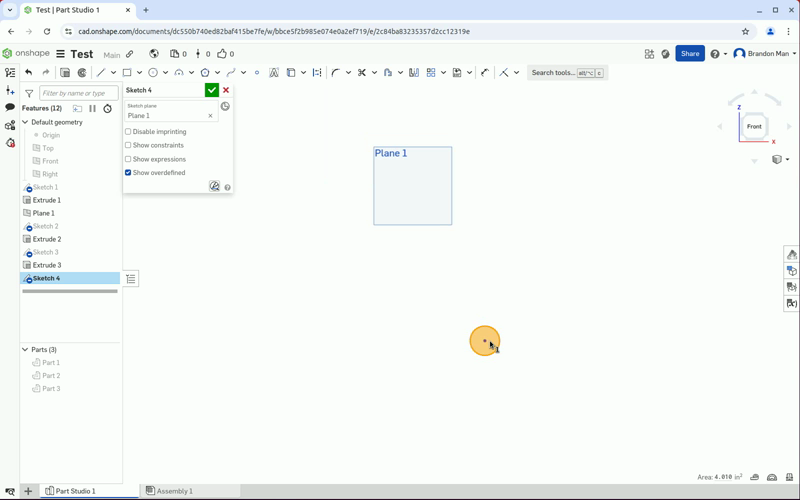
scroll(-6)
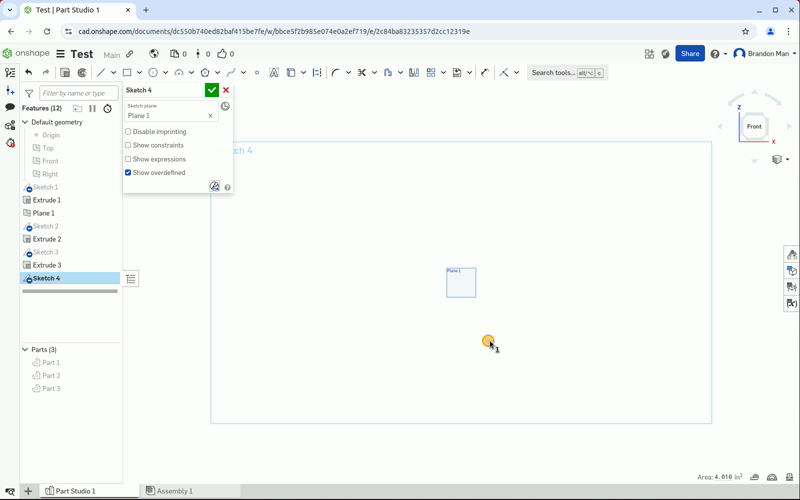
mouse_move(73, 352)
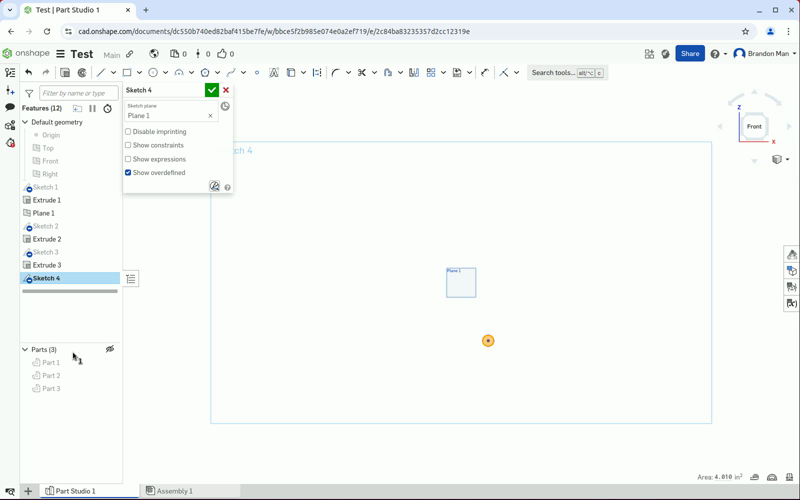
key(shift+y)
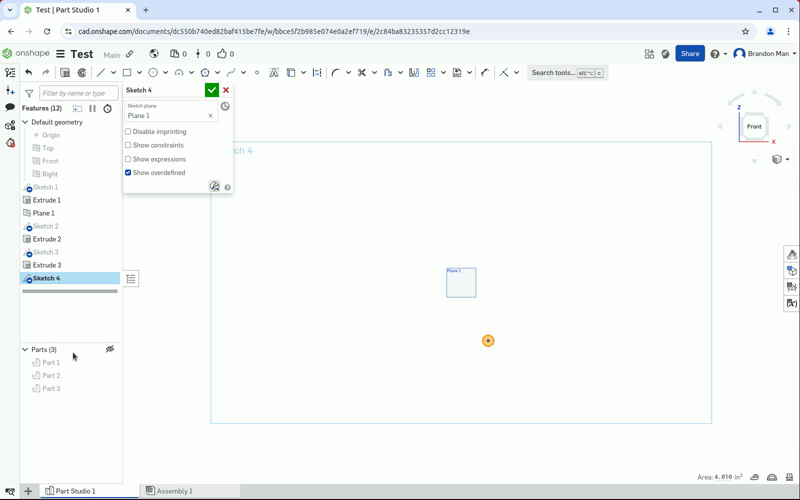
key(shift+e)
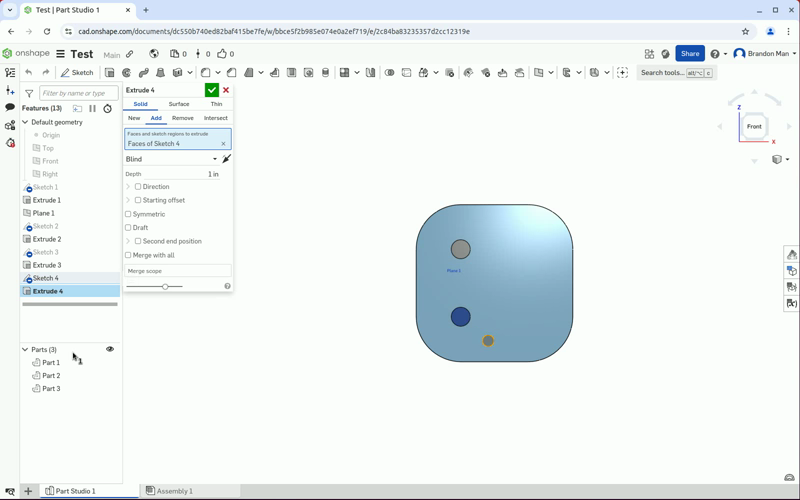
mouse_move(143, 106)
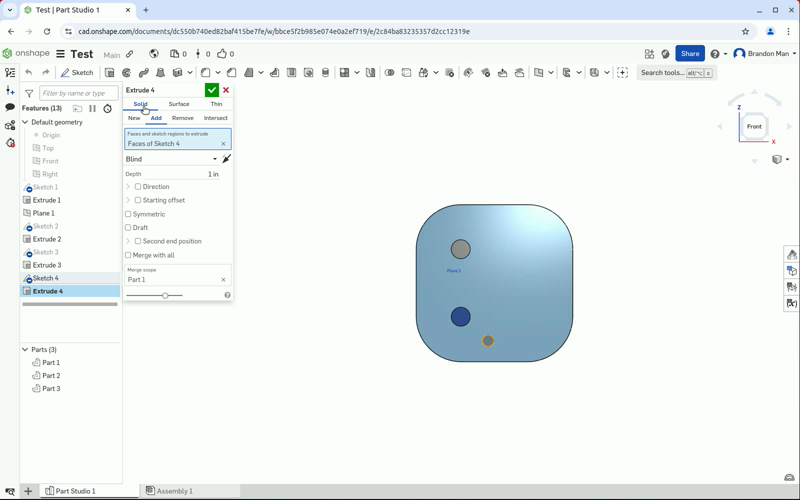
click(143, 106)
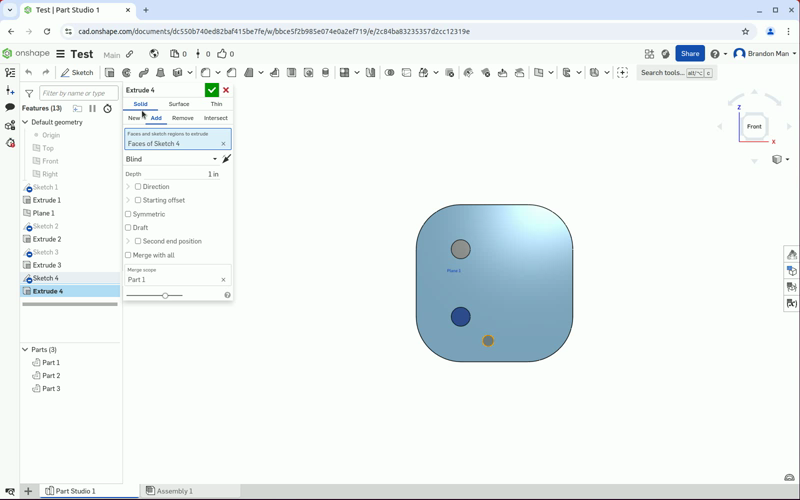
mouse_move(137, 120)
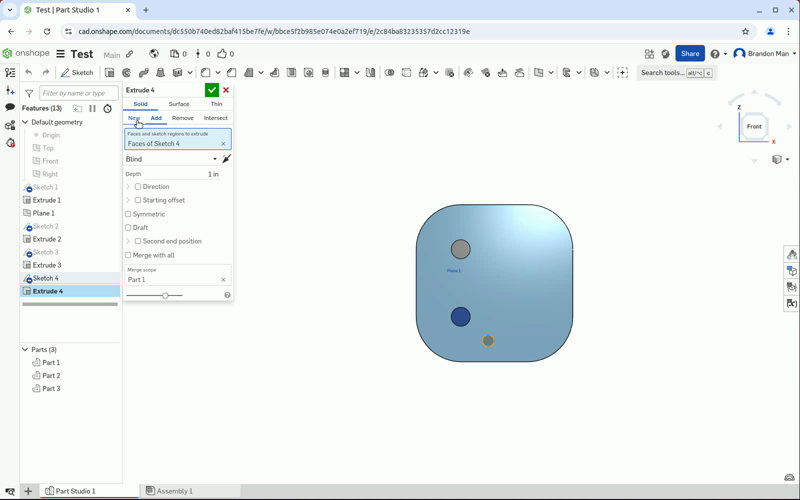
click(137, 120)
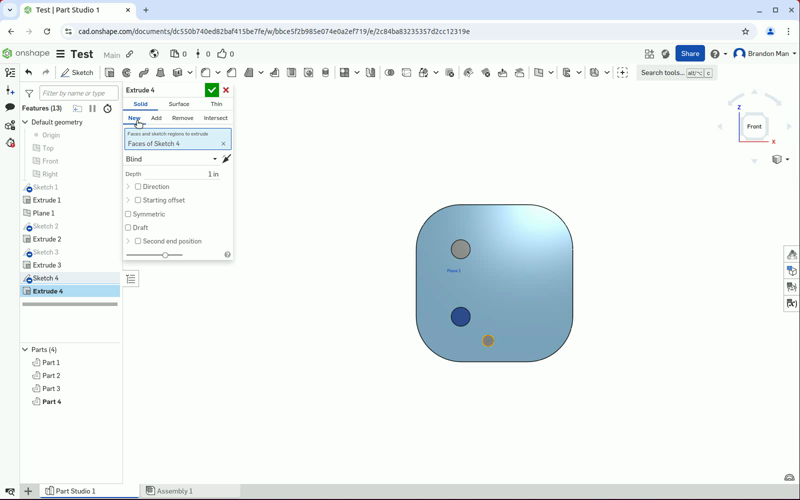
key(tab, 4)
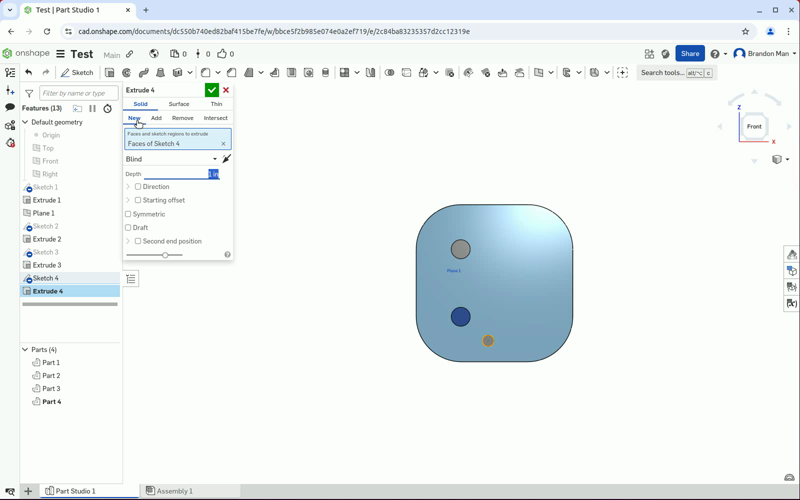
text(1.926)
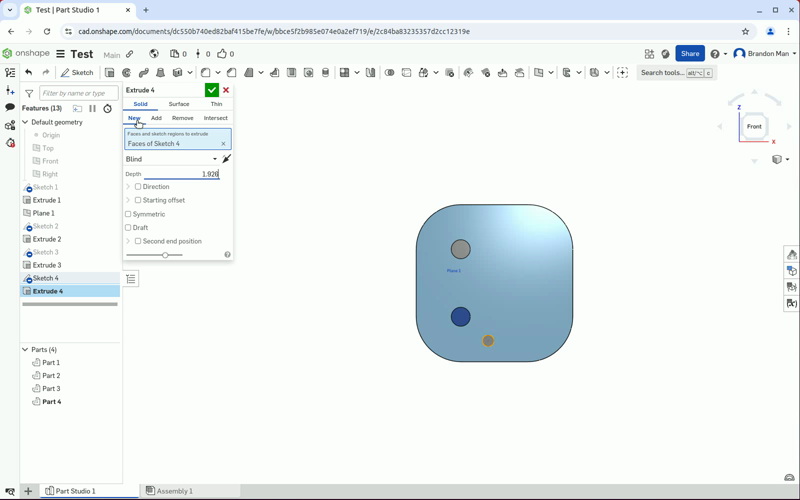
key(enter)
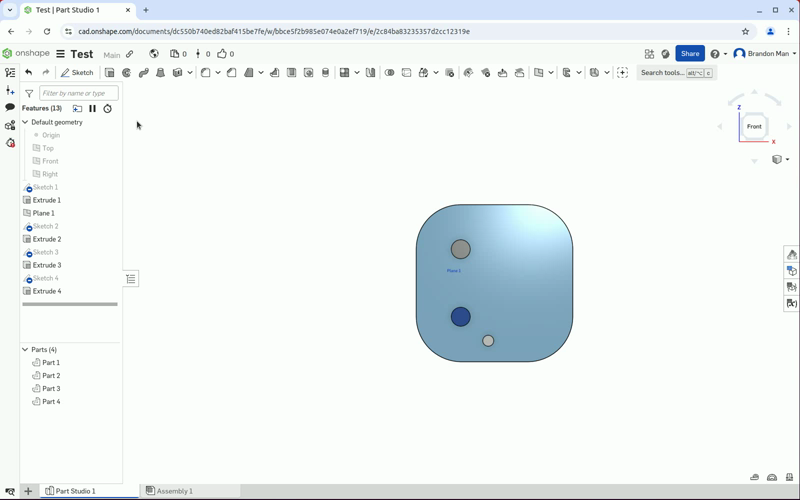
key(shift+h)
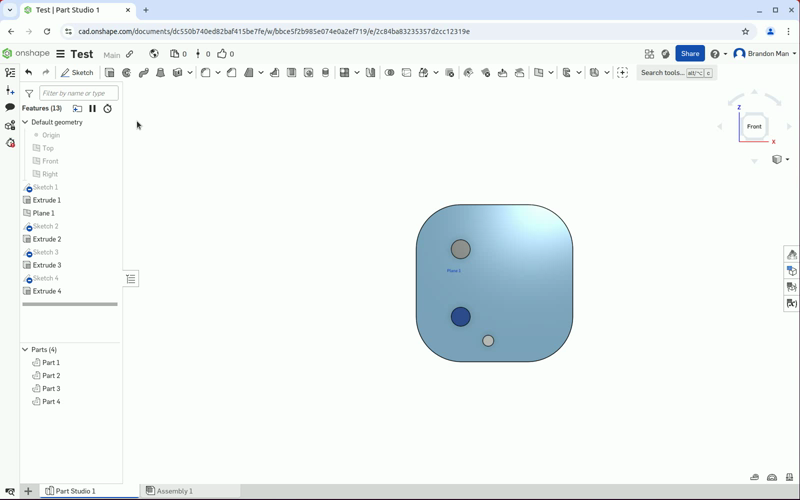
key(shift+h)
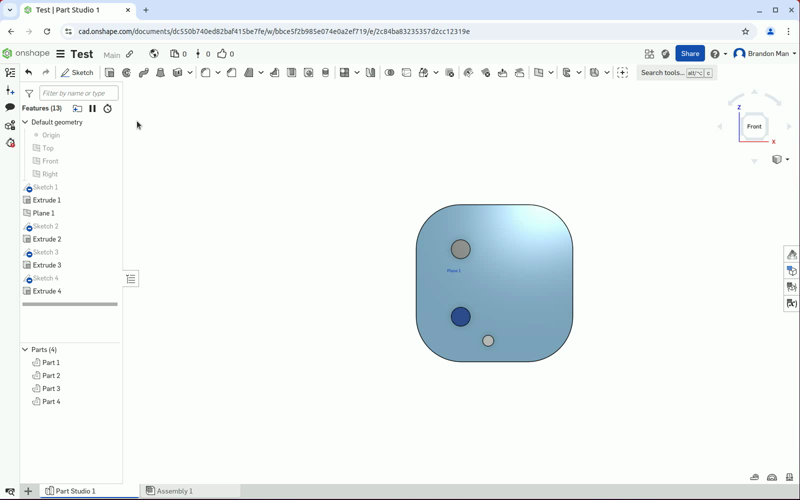
mouse_move(73, 189)
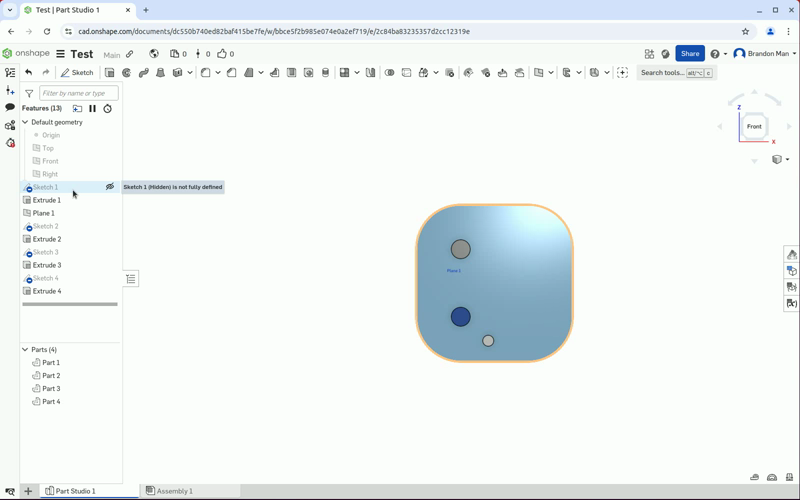
click(73, 189)
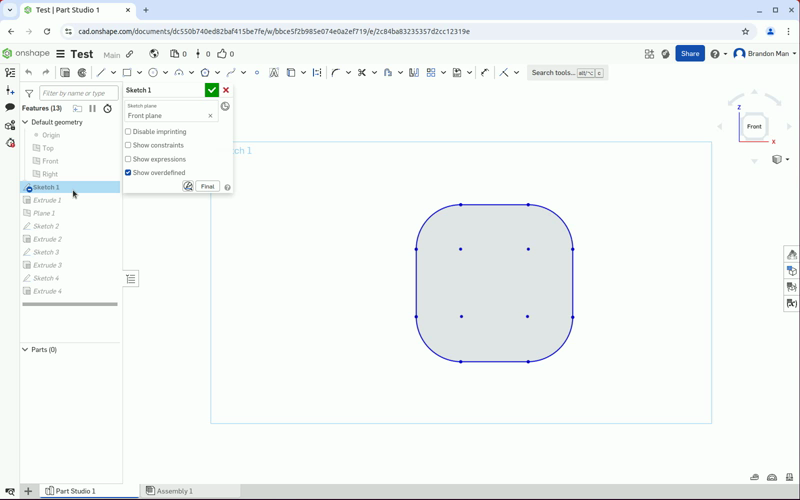
mouse_move(229, 92)
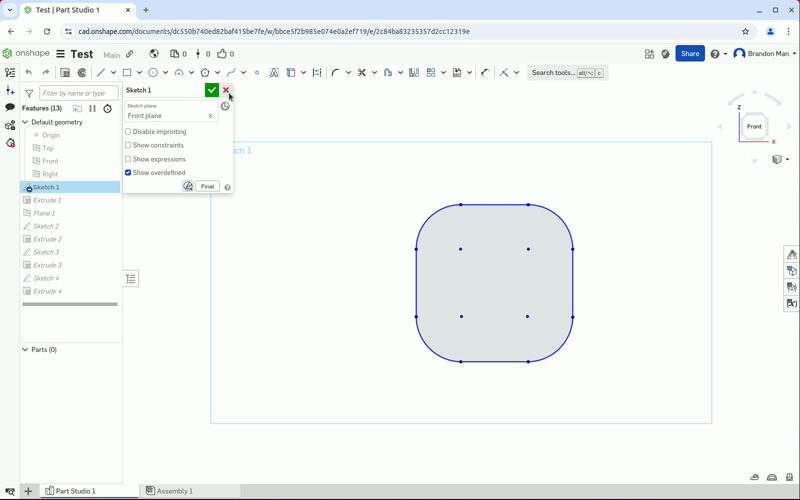
click(229, 92)
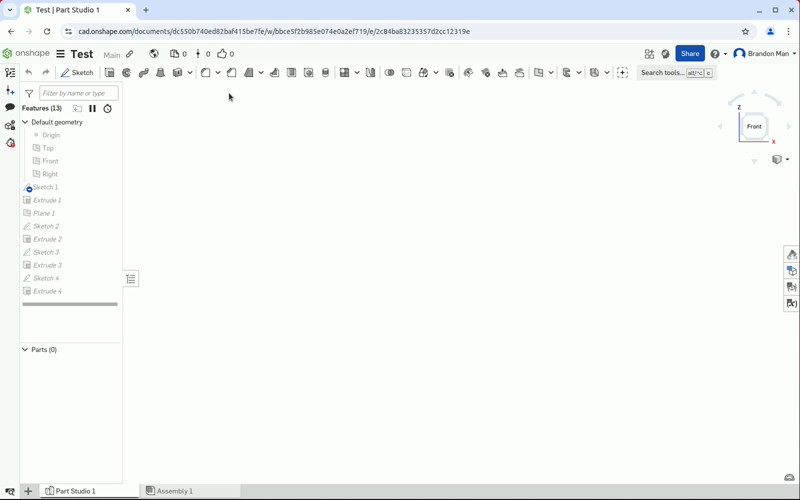
key(shift+s)
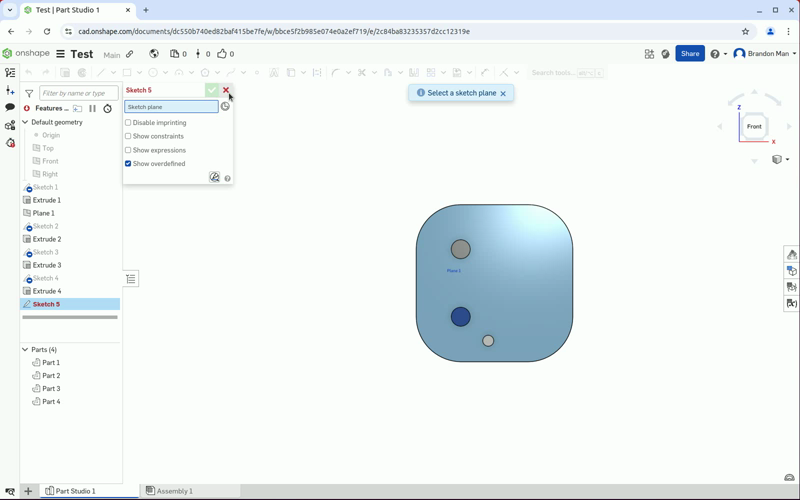
mouse_move(73, 215)
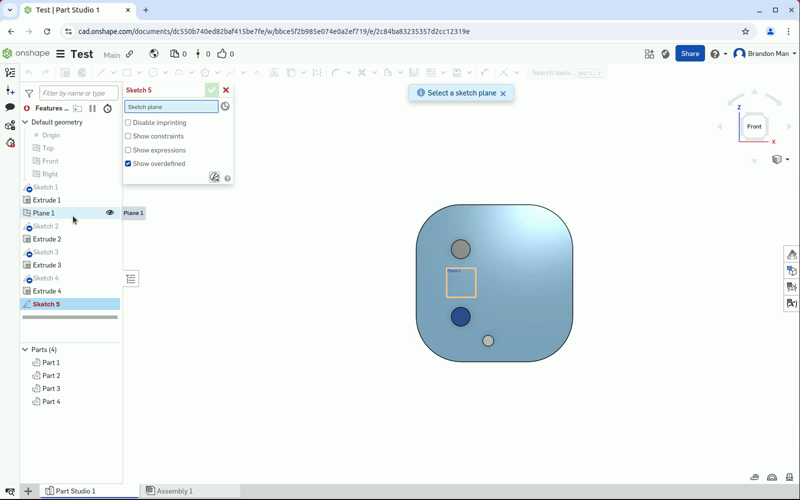
click(73, 215)
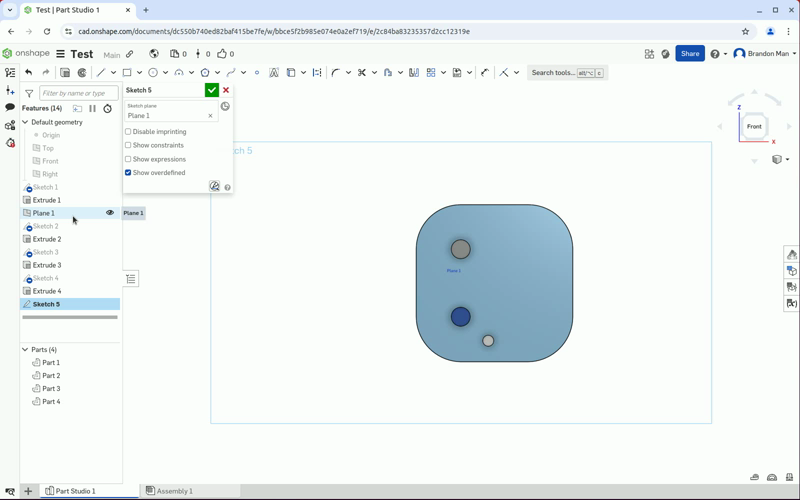
mouse_move(73, 352)
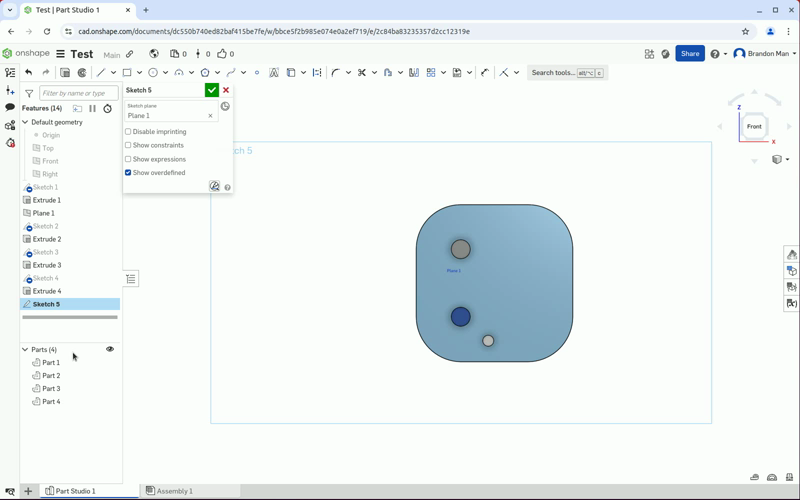
key(y)
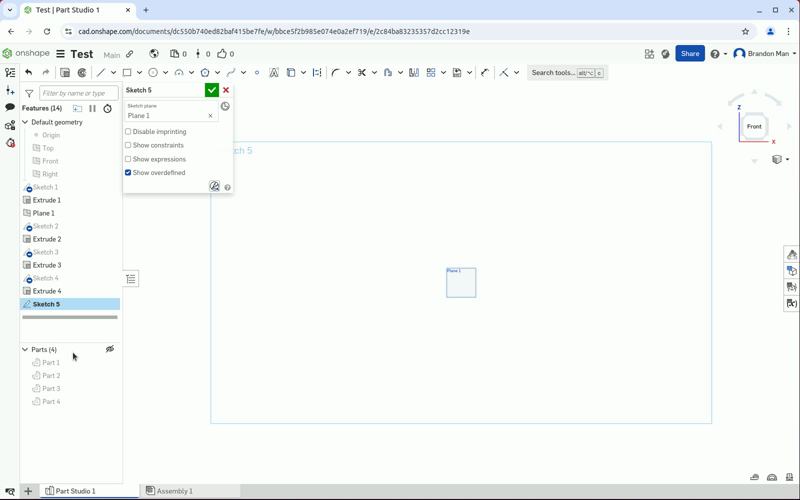
key(c)
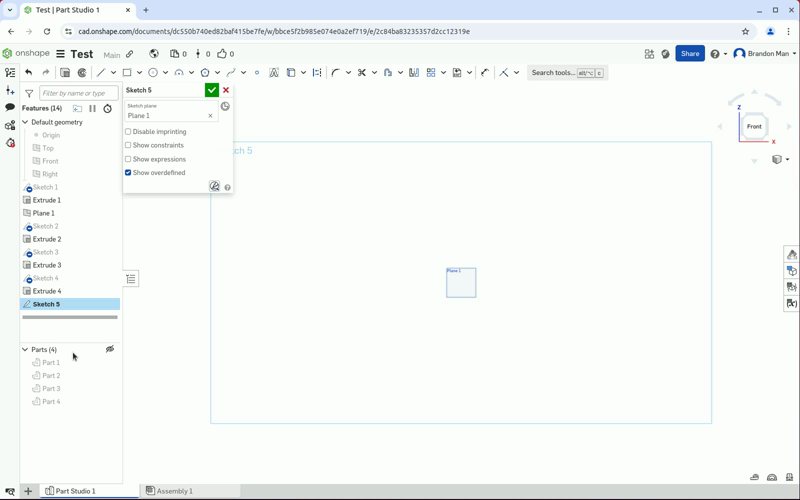
key_down(shift)
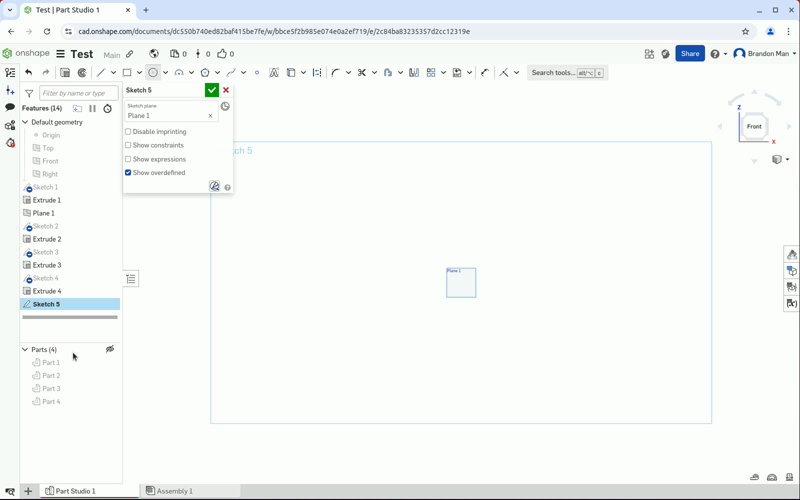
mouse_move(516, 249)
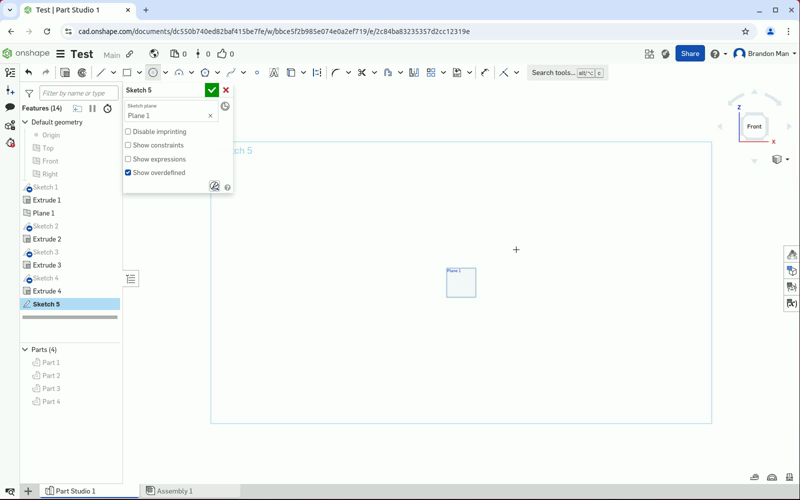
click(516, 249)
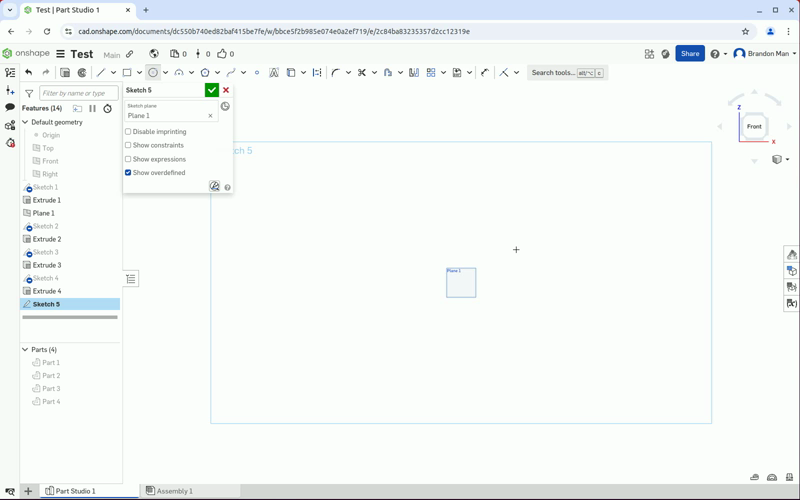
key_up(shift)
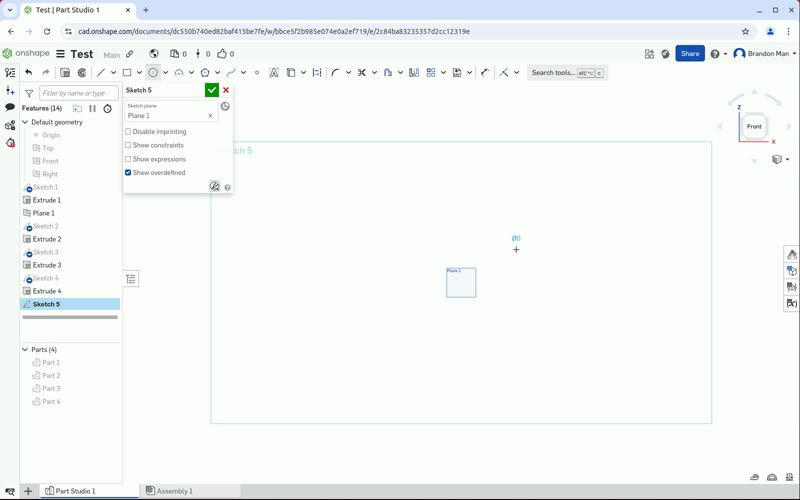
mouse_move(519, 249)
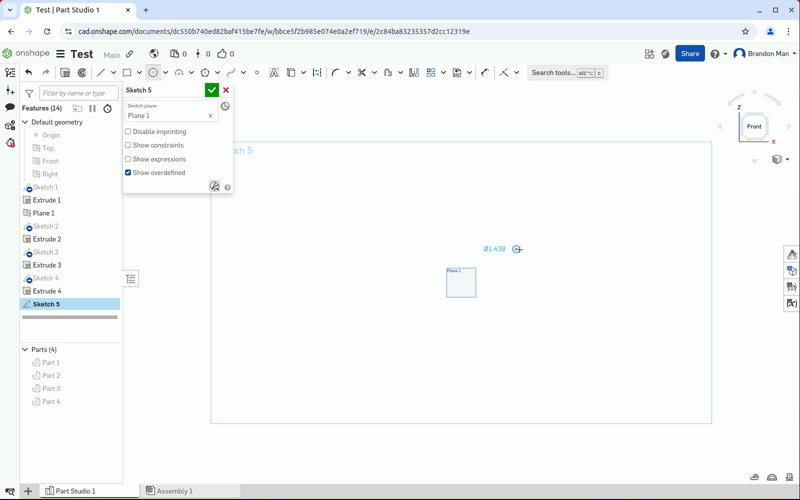
click(519, 249)
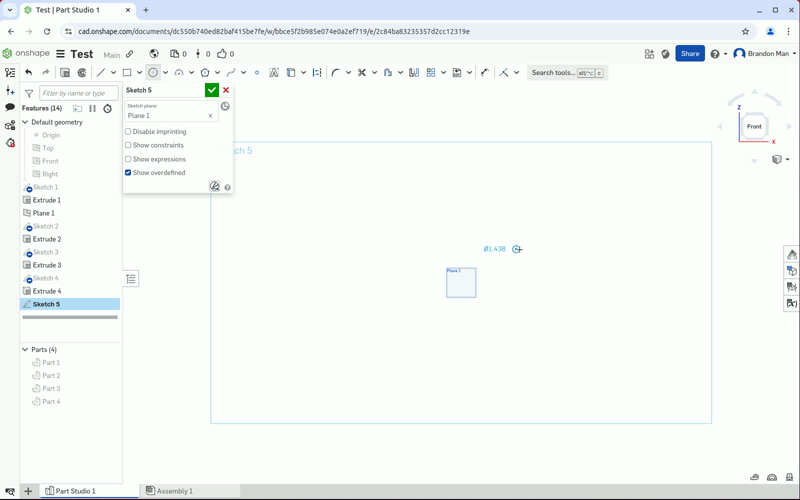
key(esc)
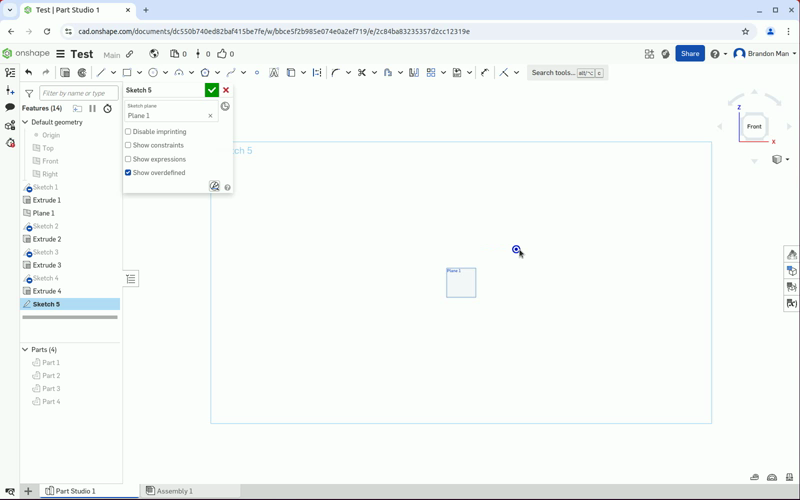
mouse_move(516, 245)
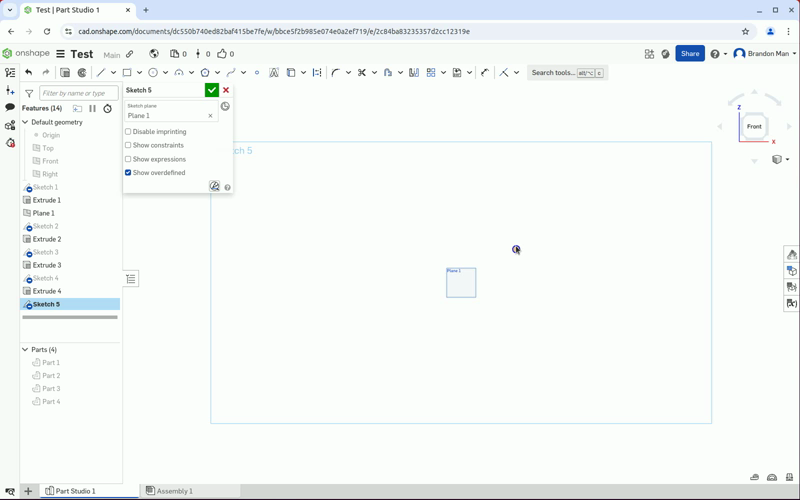
scroll(6)
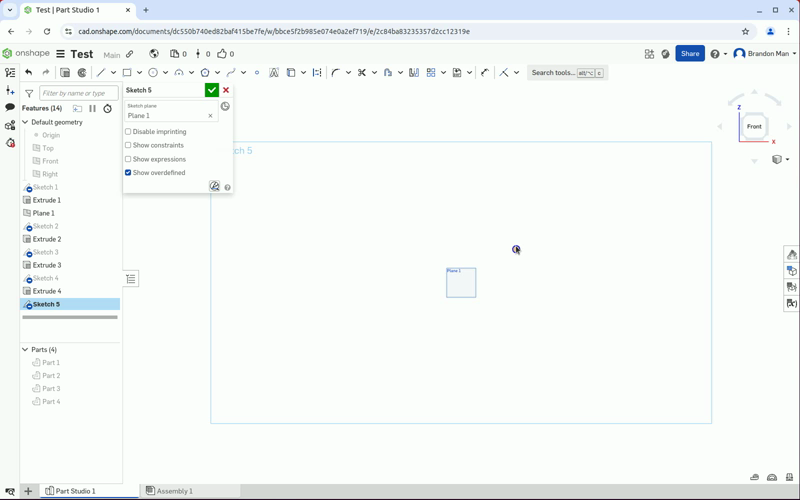
scroll(6)
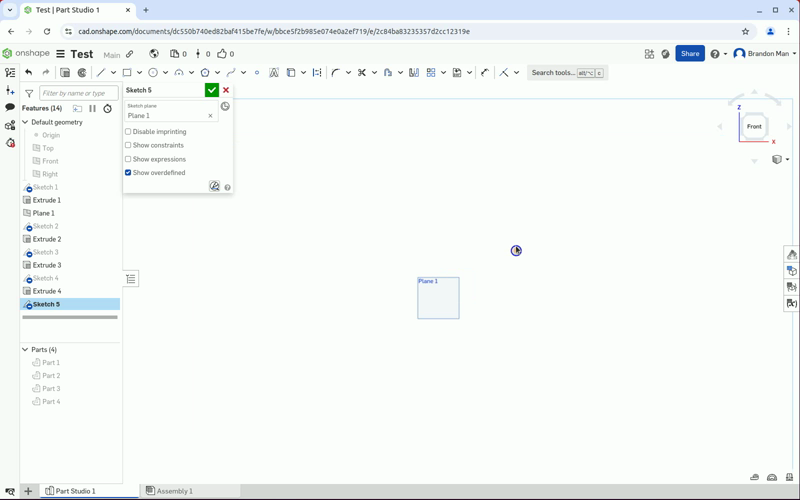
scroll(6)
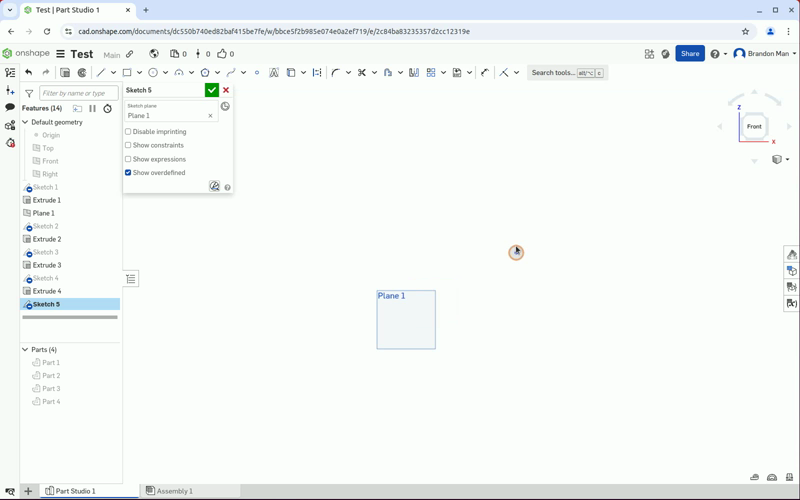
scroll(6)
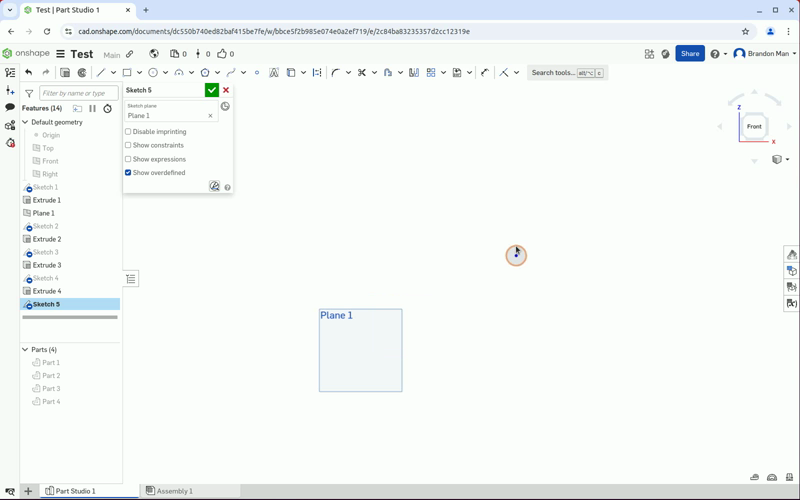
scroll(6)
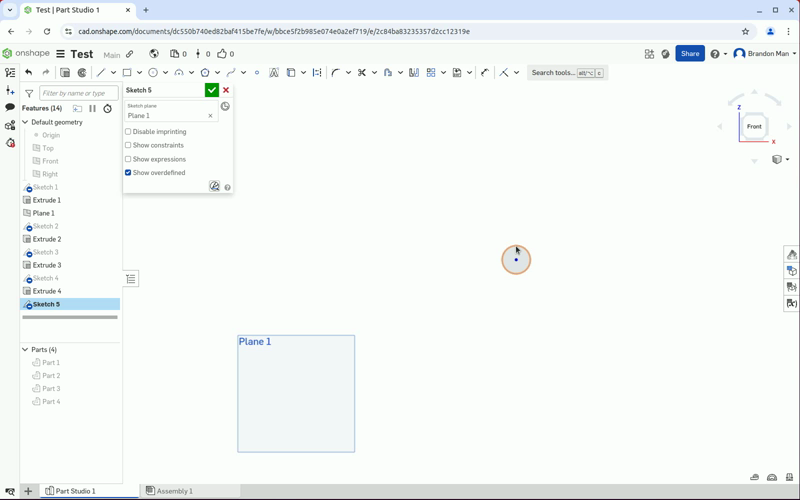
scroll(6)
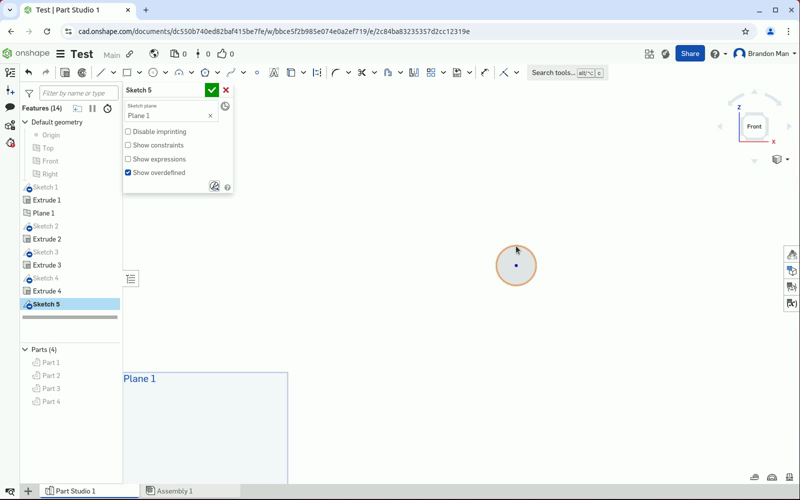
scroll(6)
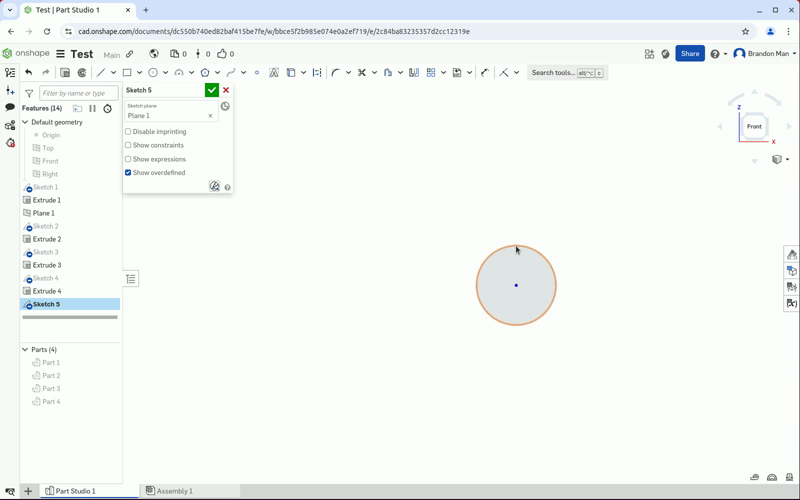
click(516, 245)
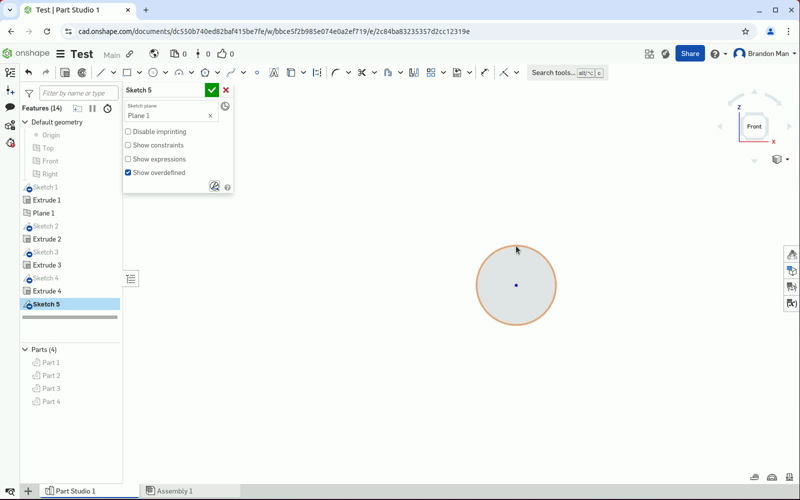
scroll(-6)
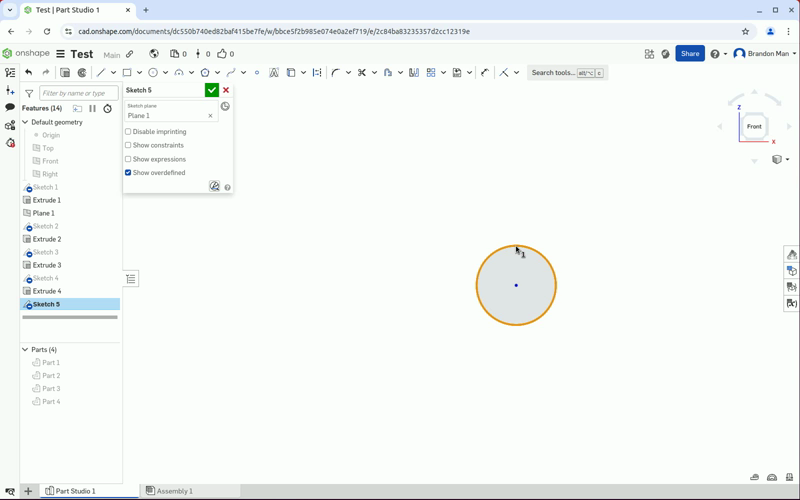
scroll(-6)
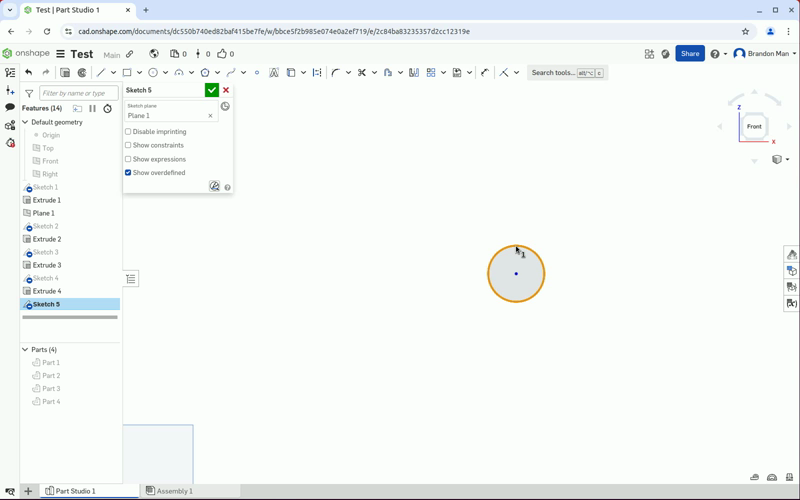
scroll(-6)
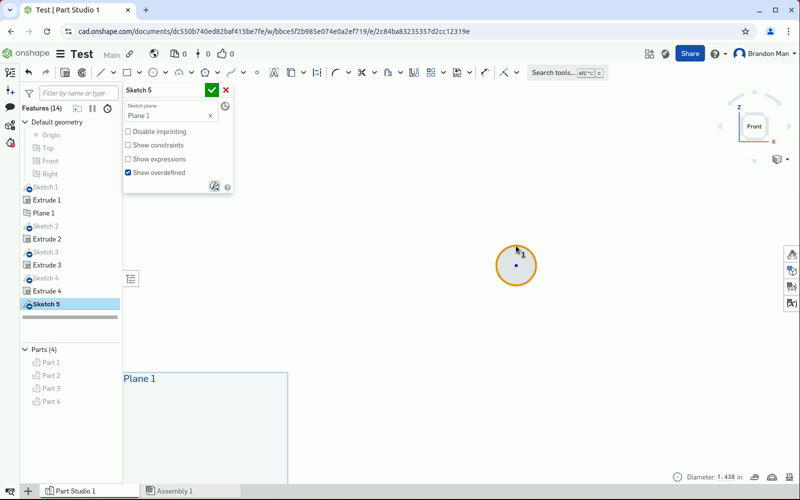
scroll(-6)
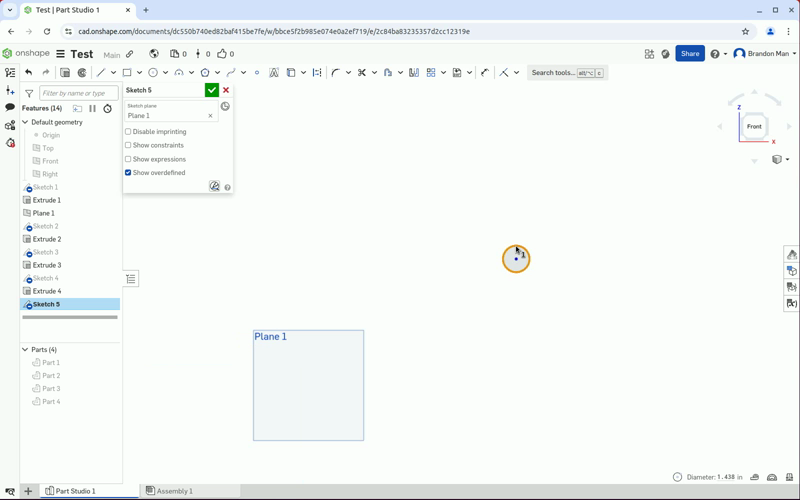
scroll(-6)
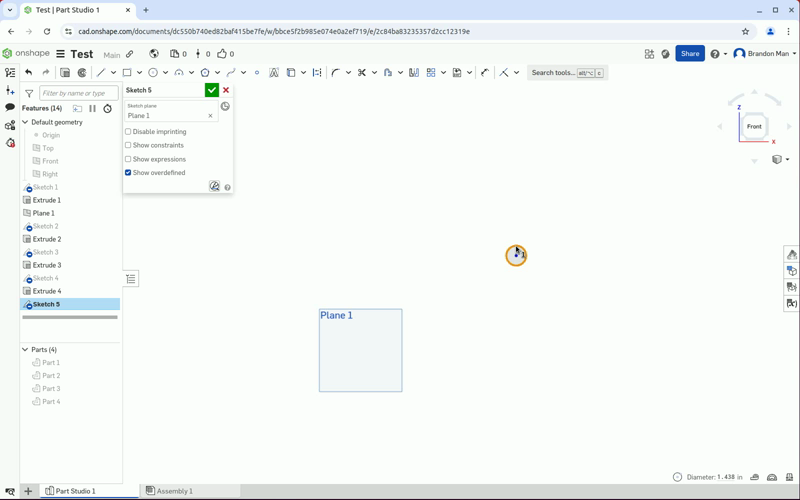
scroll(-6)
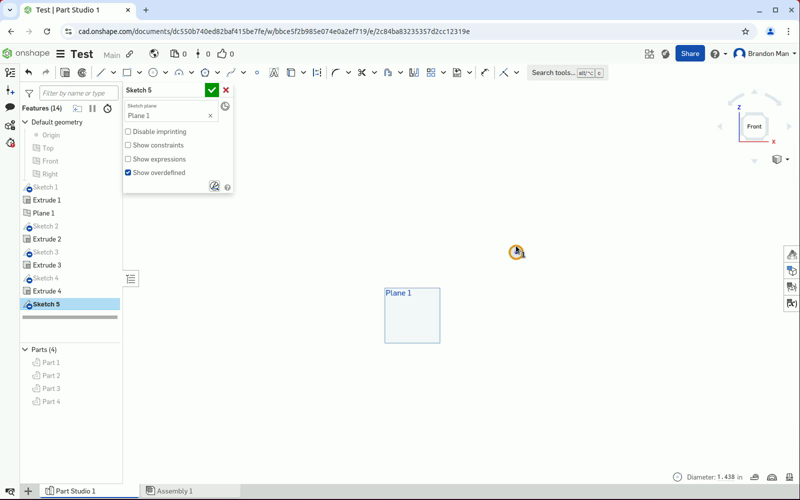
scroll(-6)
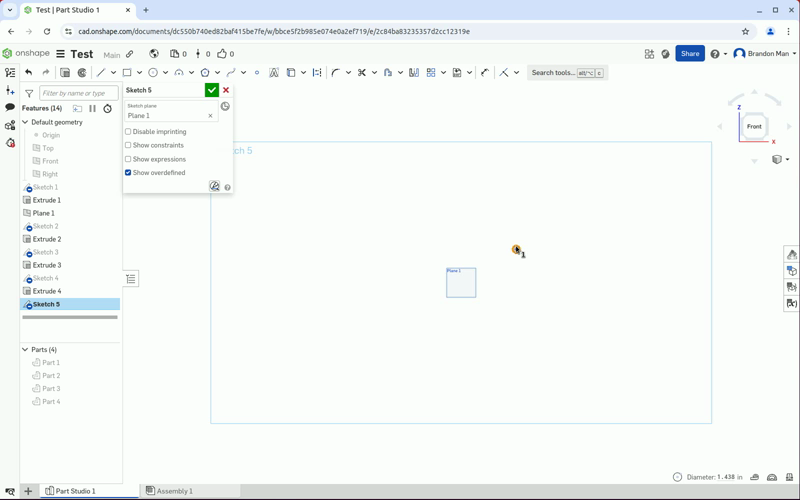
mouse_move(73, 352)
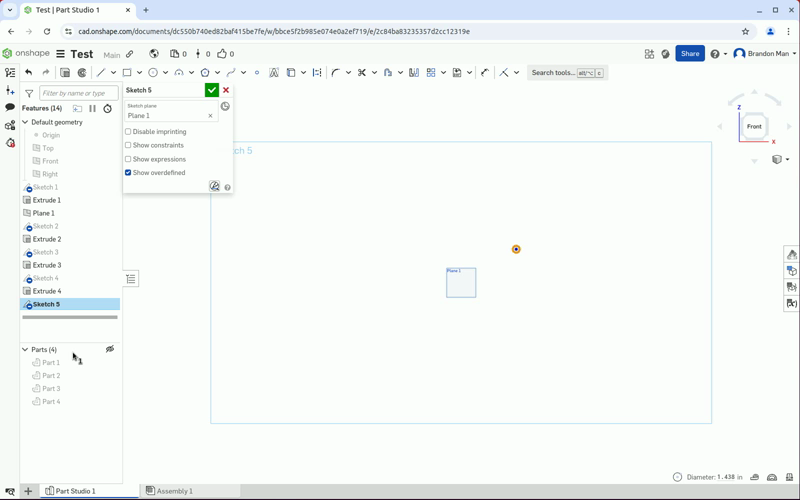
key(shift+y)
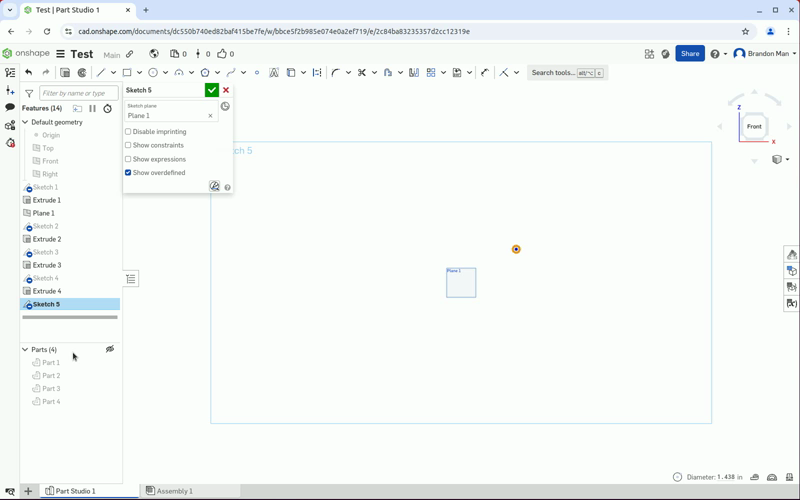
key(shift+e)
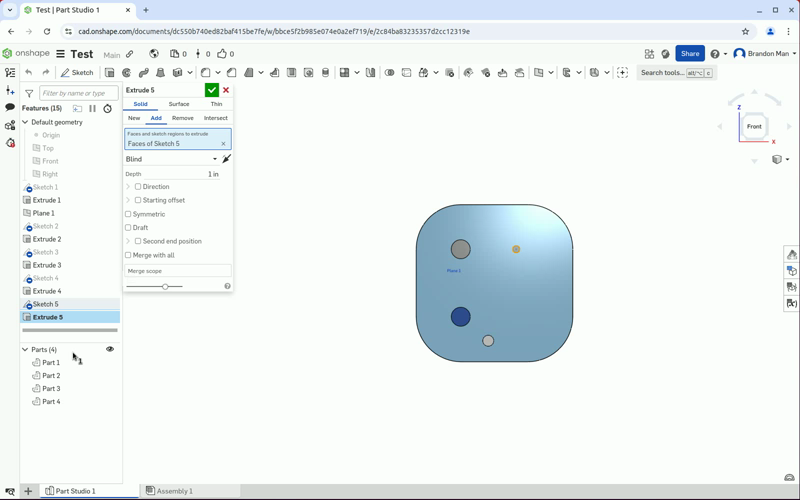
mouse_move(143, 106)
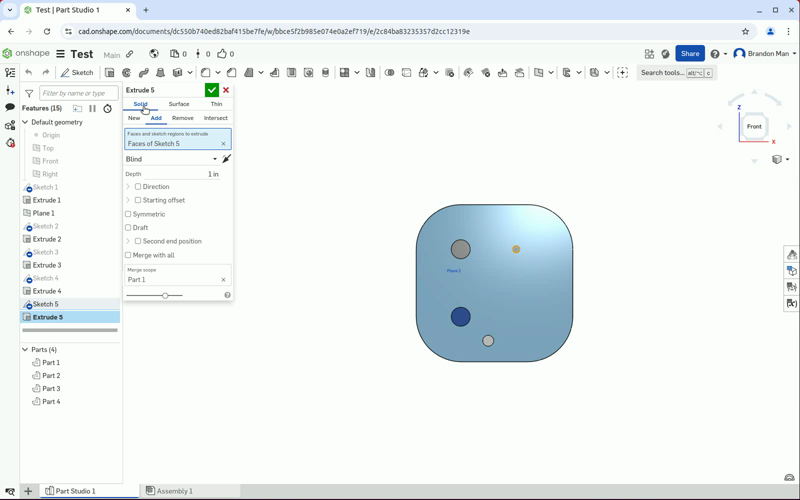
click(143, 106)
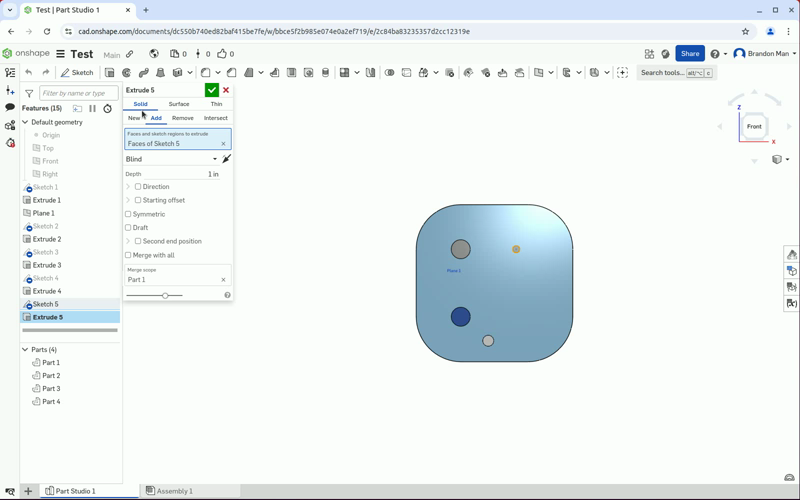
mouse_move(137, 120)
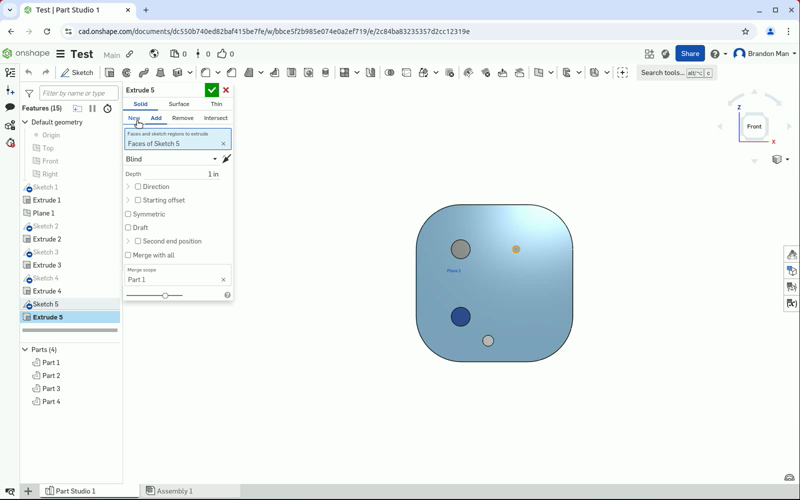
click(137, 120)
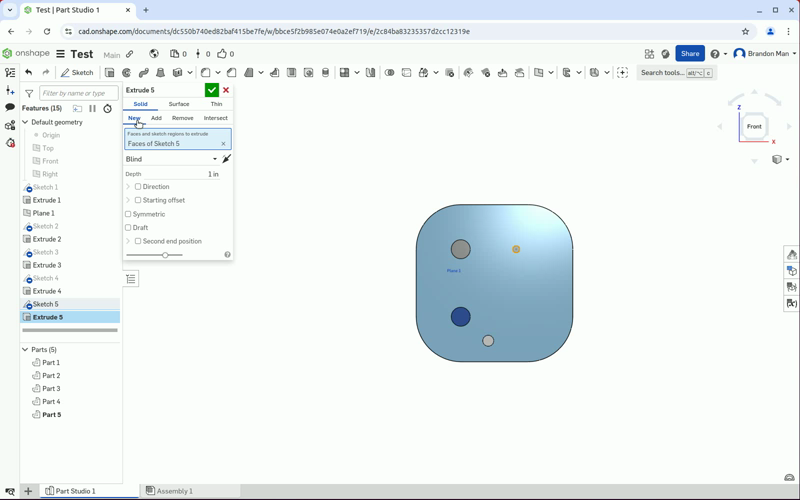
key(tab, 4)
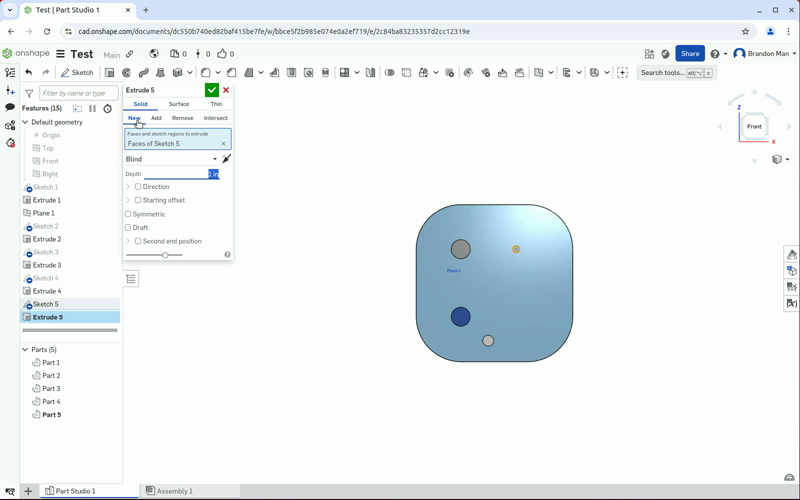
text(1.926)
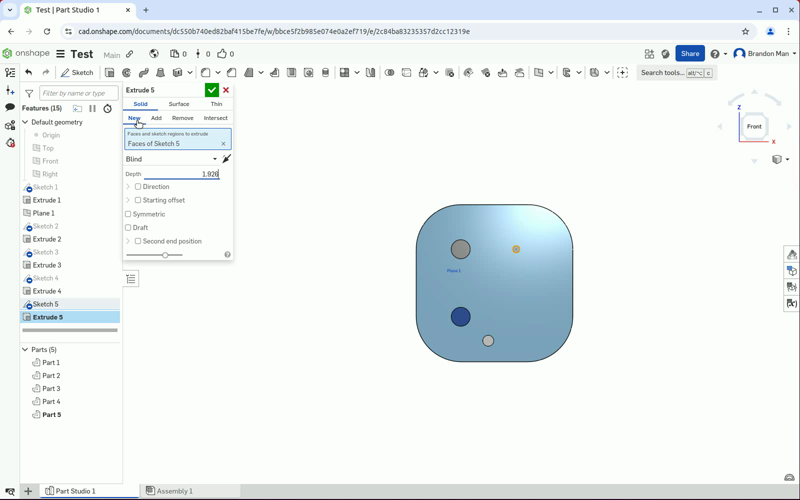
key(enter)
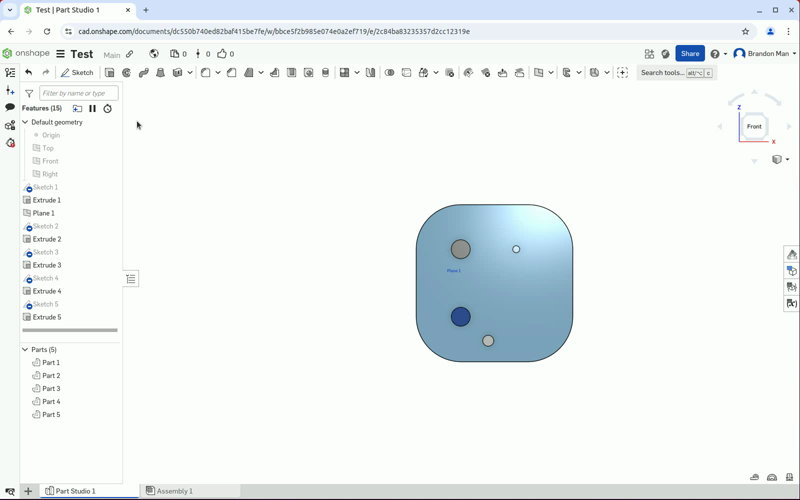
key(shift+h)
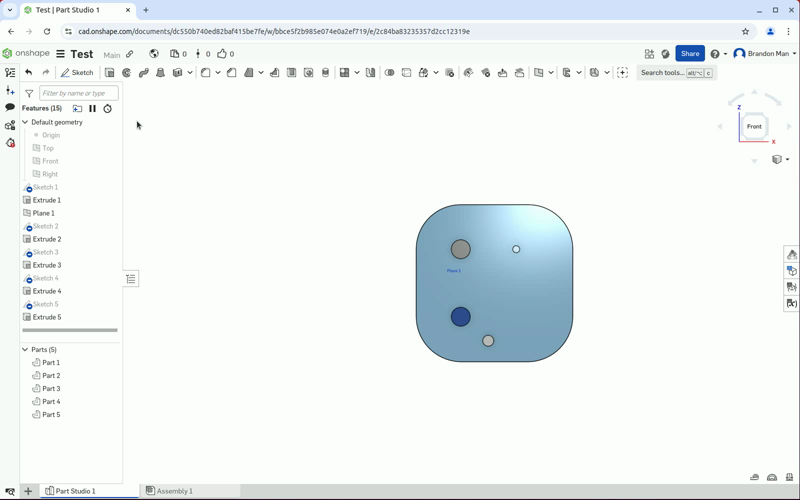
key(shift+h)
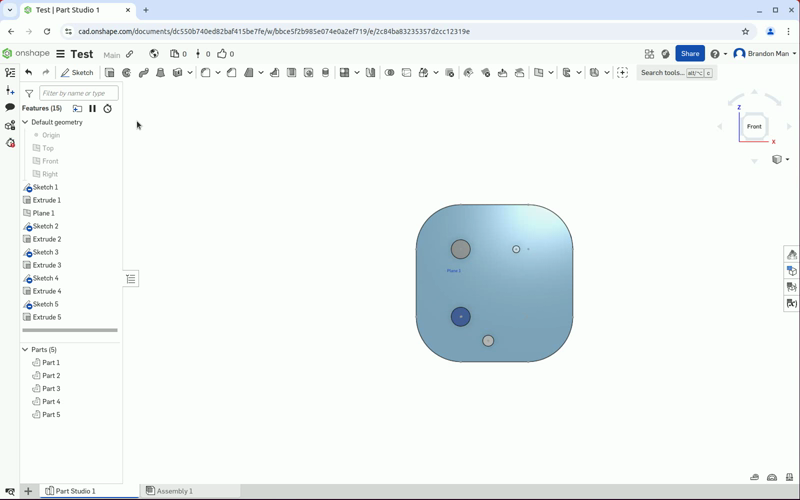
key(shift+7)
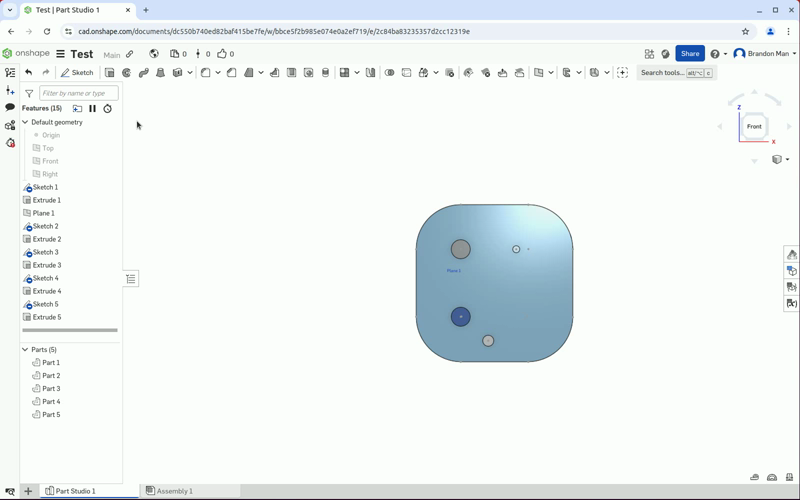
key(left, 2)
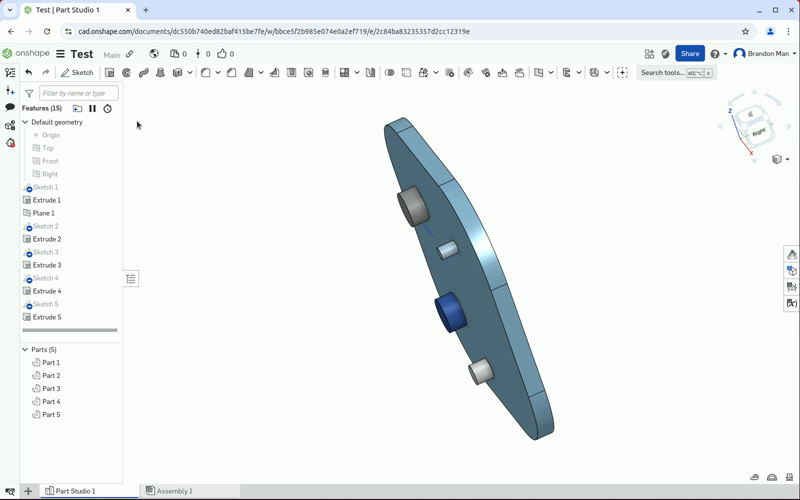
key(down, 2)
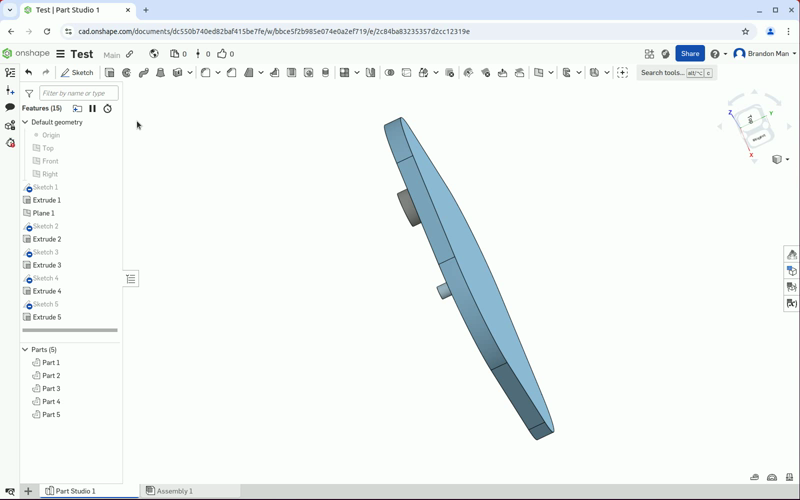
key(up, 2)
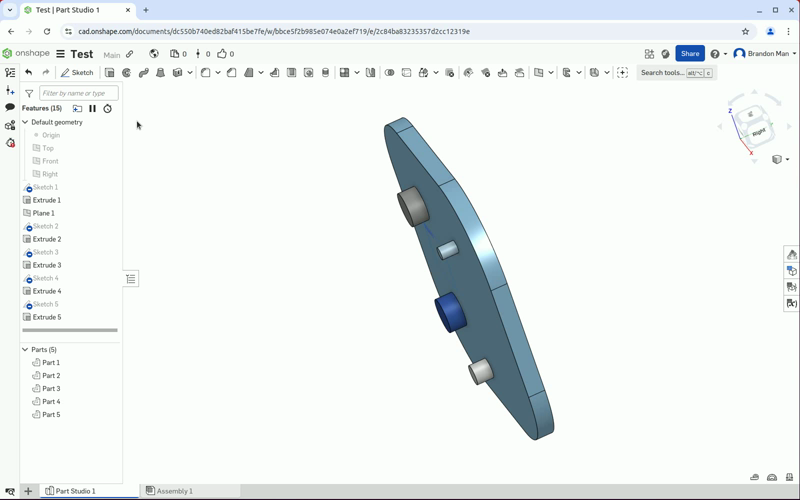
key(right, 2)
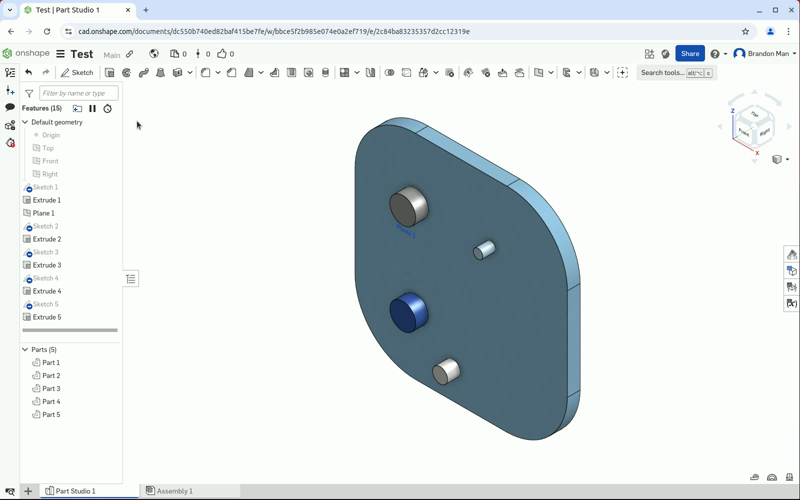
mouse_move(73, 189)
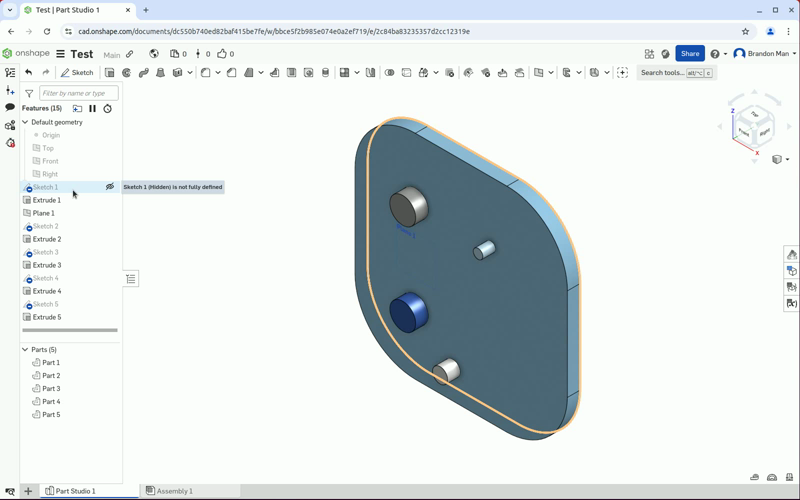
click(73, 189)